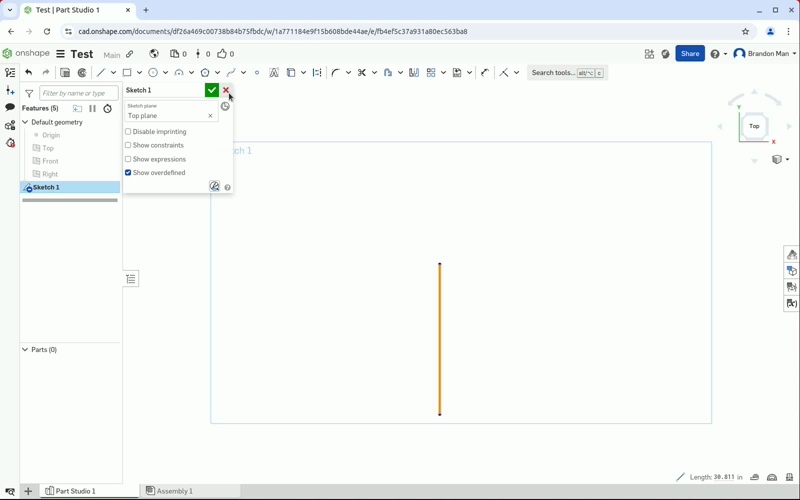
key(shift+h)
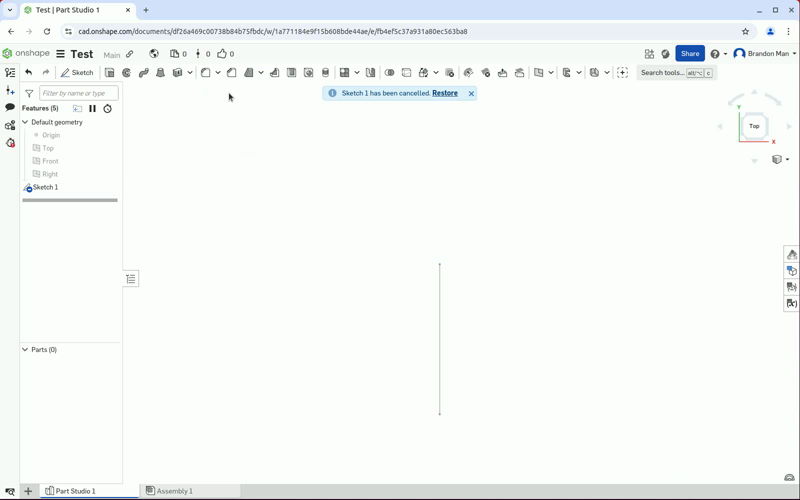
key(shift+s)
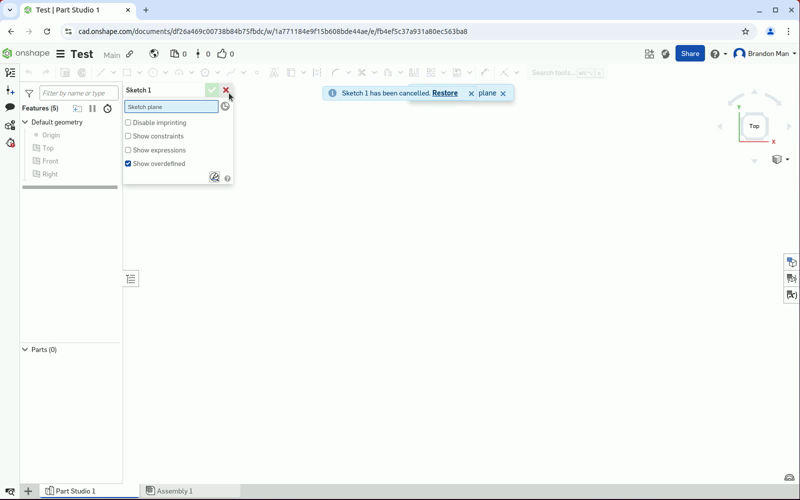
mouse_move(73, 150)
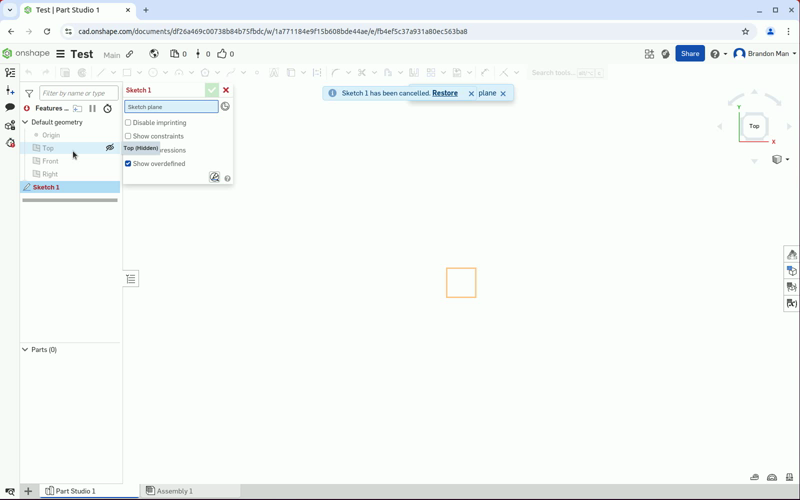
click(73, 150)
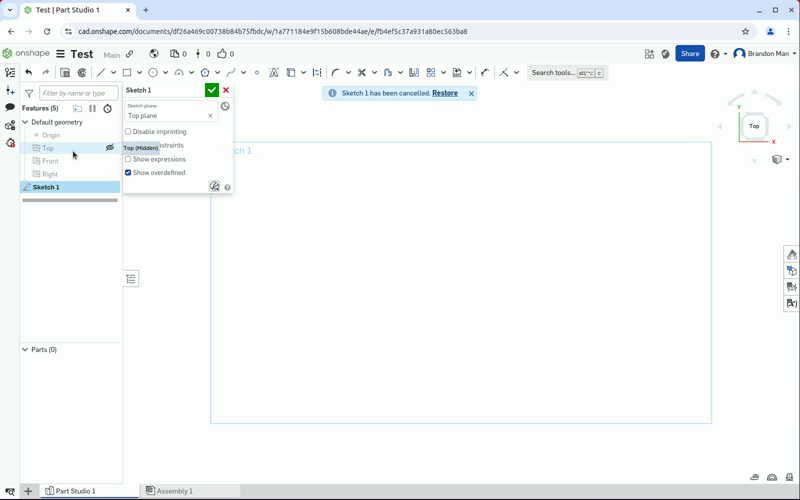
mouse_move(73, 352)
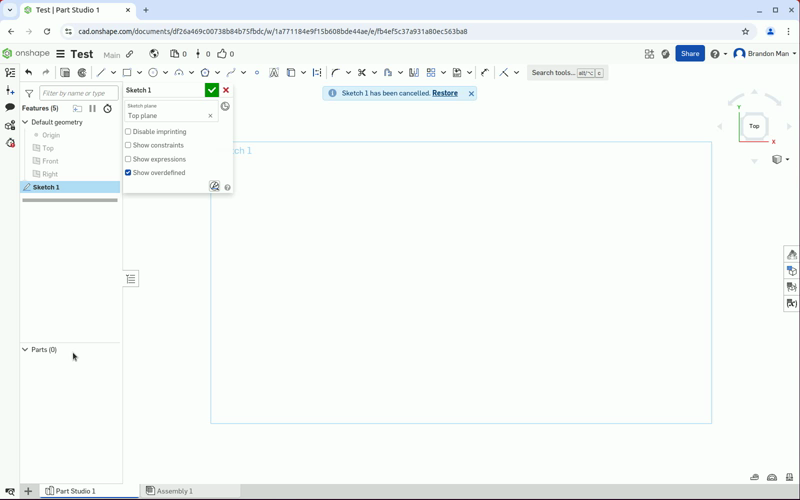
key(y)
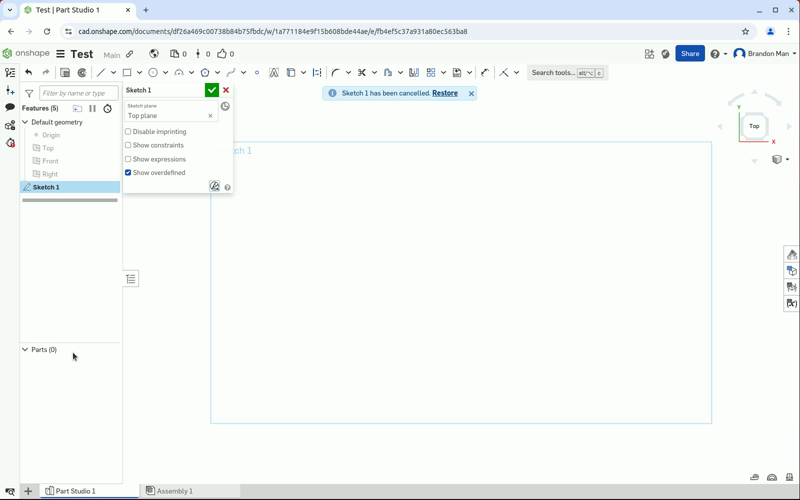
key(c)
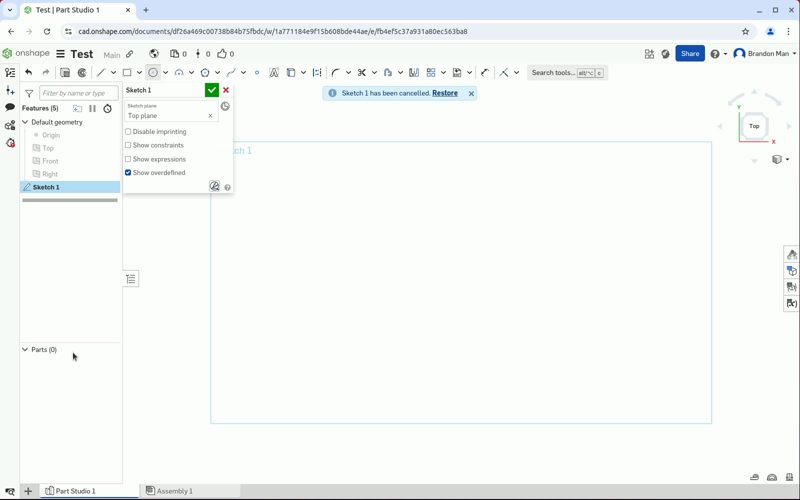
key_down(shift)
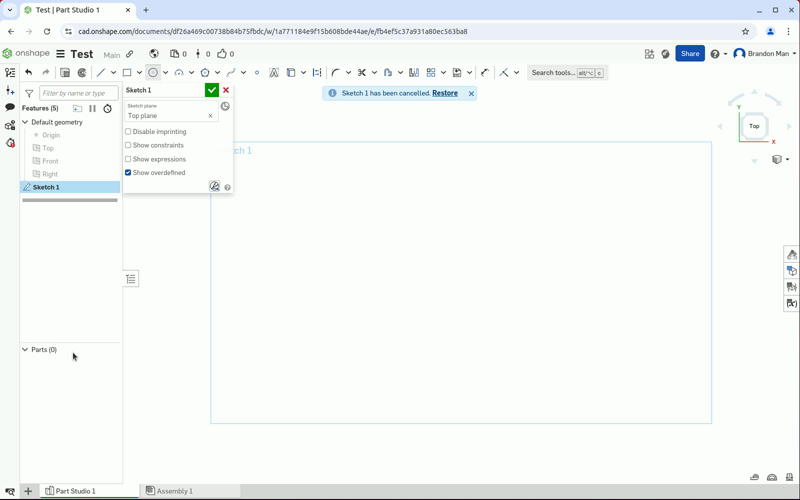
mouse_move(416, 345)
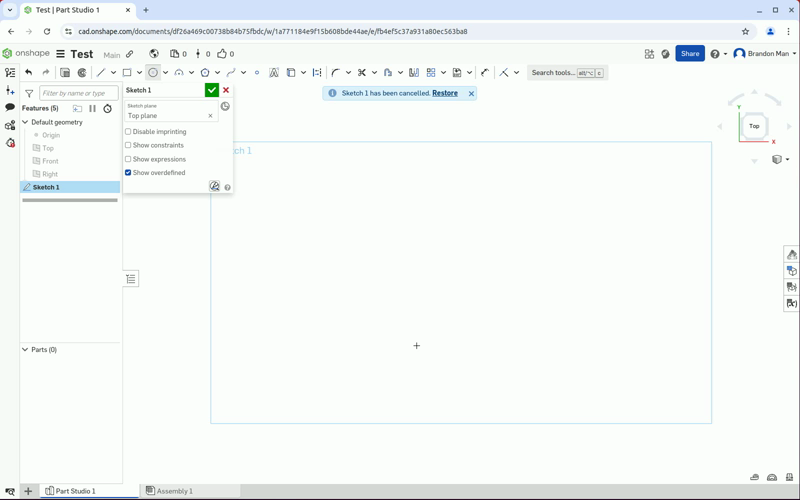
click(416, 345)
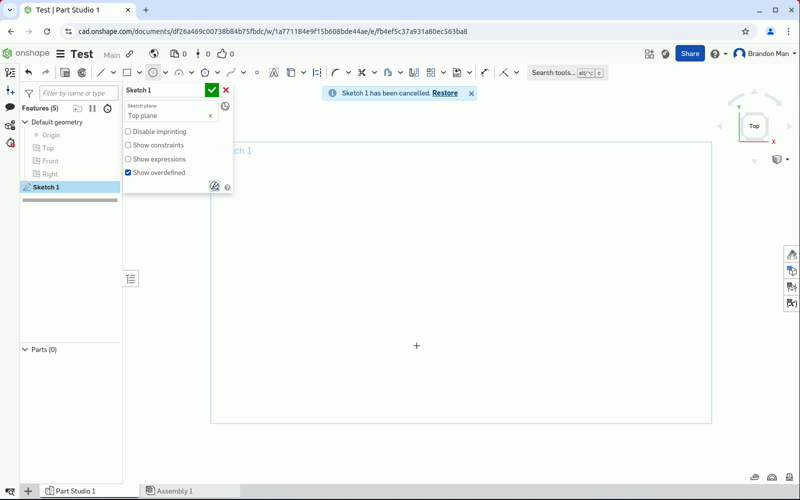
key_up(shift)
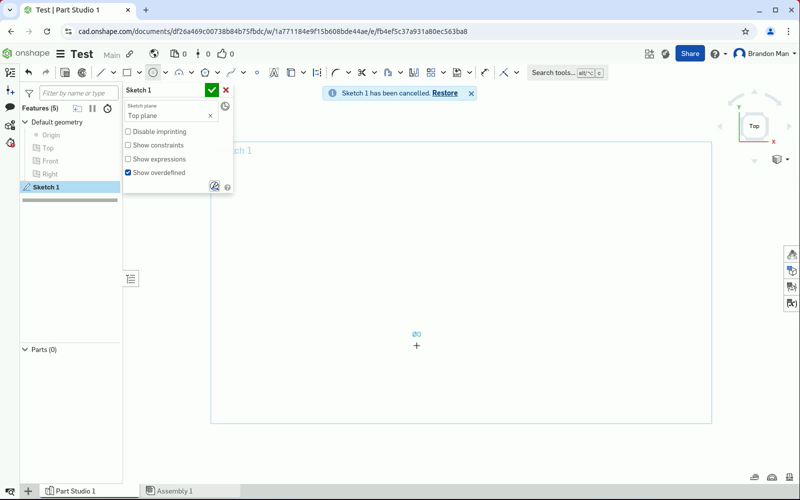
mouse_move(445, 345)
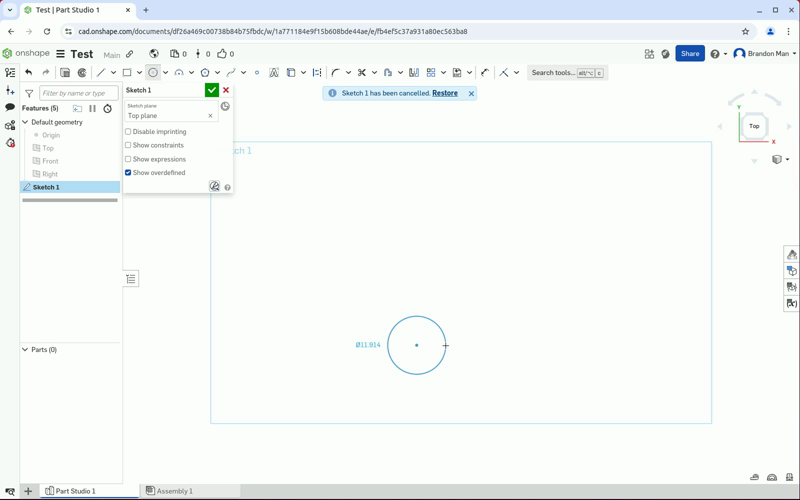
click(445, 345)
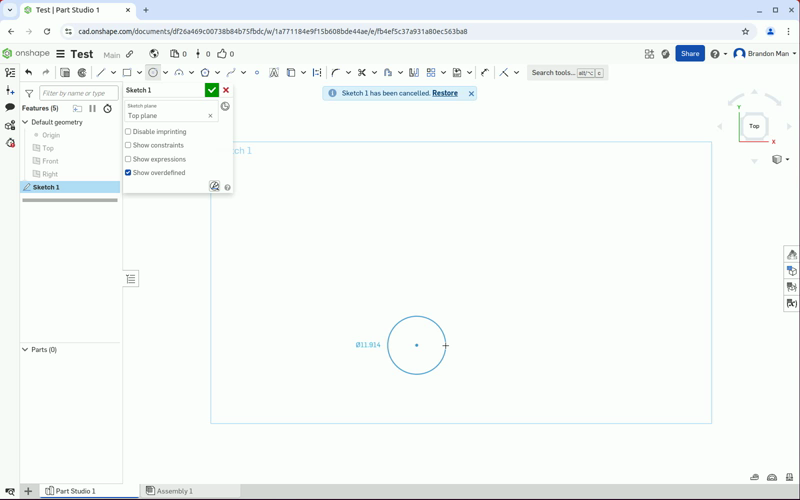
key(esc)
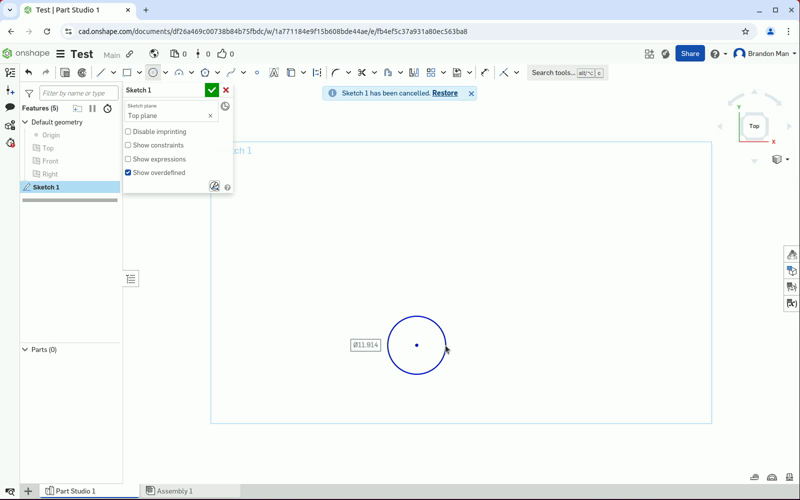
key(c)
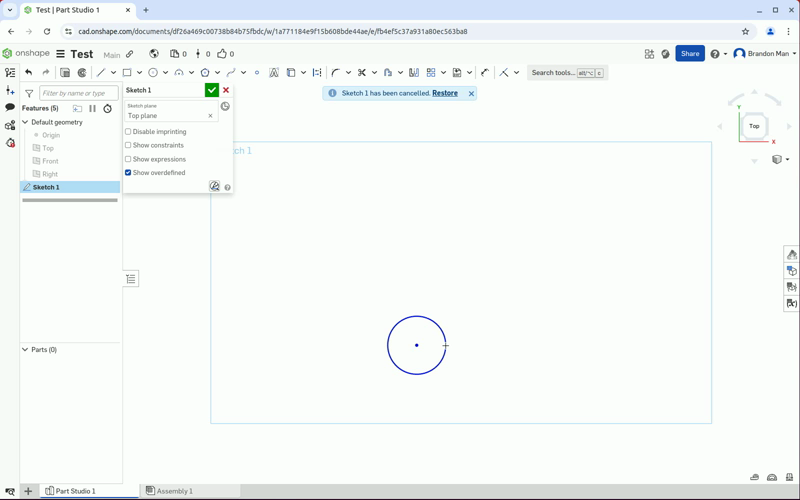
key_down(shift)
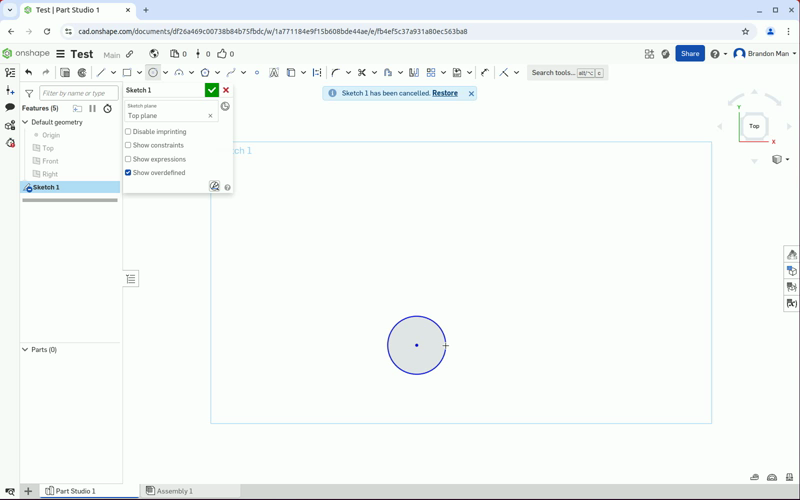
mouse_move(416, 345)
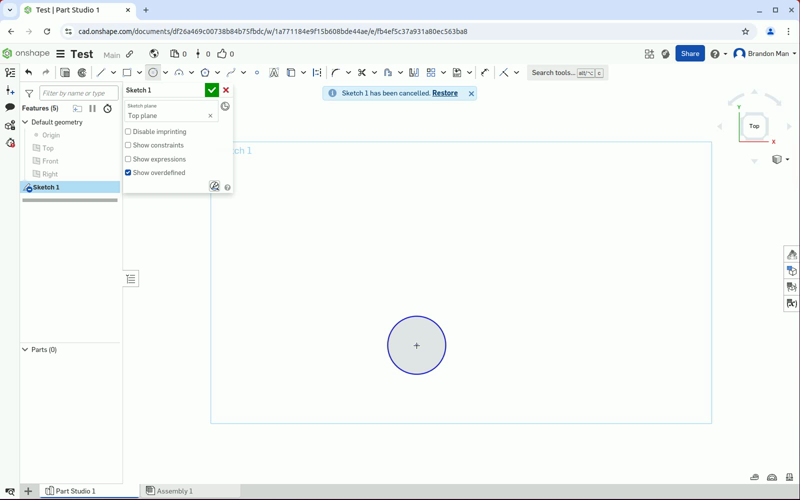
click(416, 345)
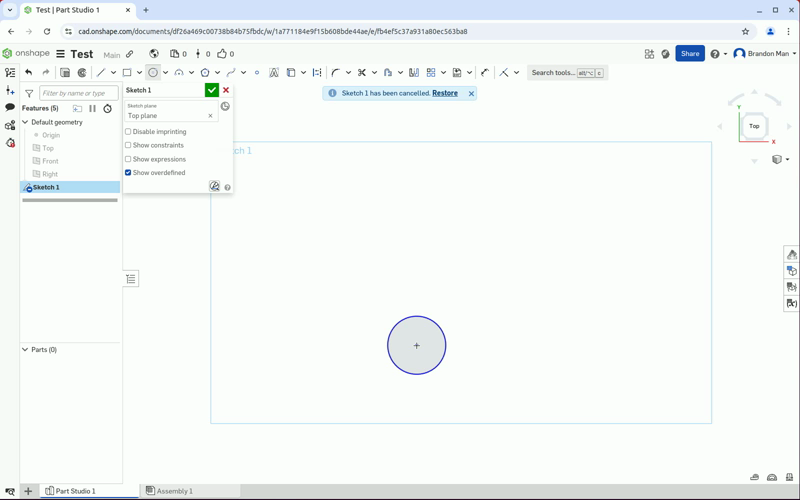
key_up(shift)
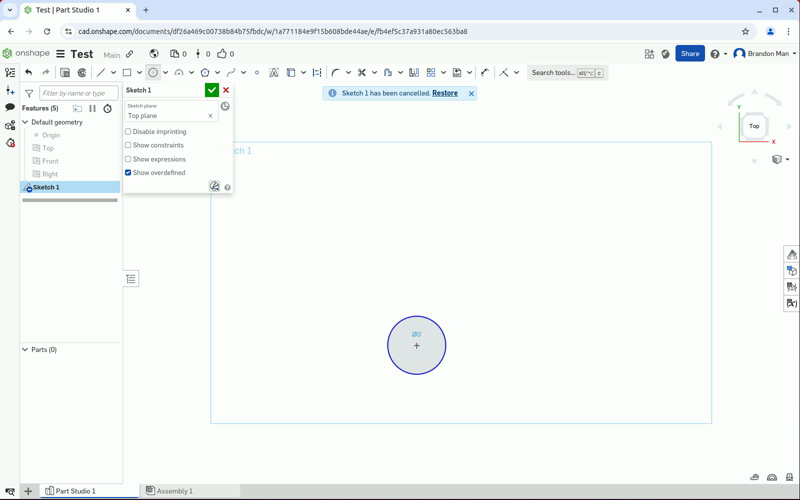
mouse_move(439, 345)
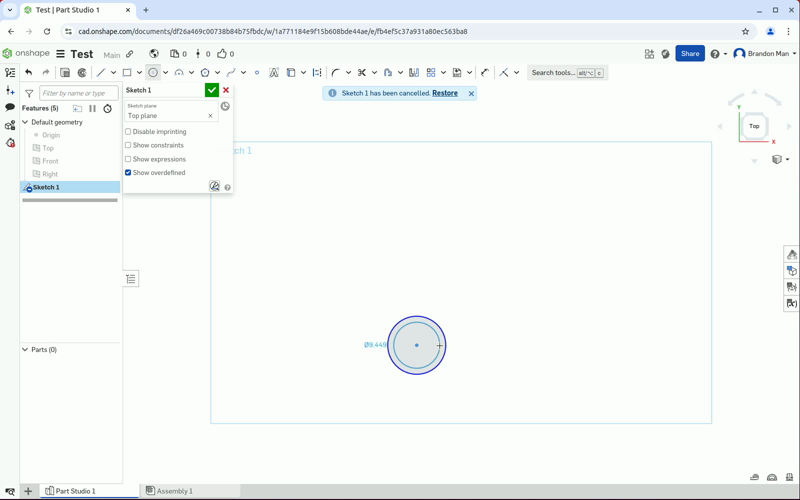
click(439, 345)
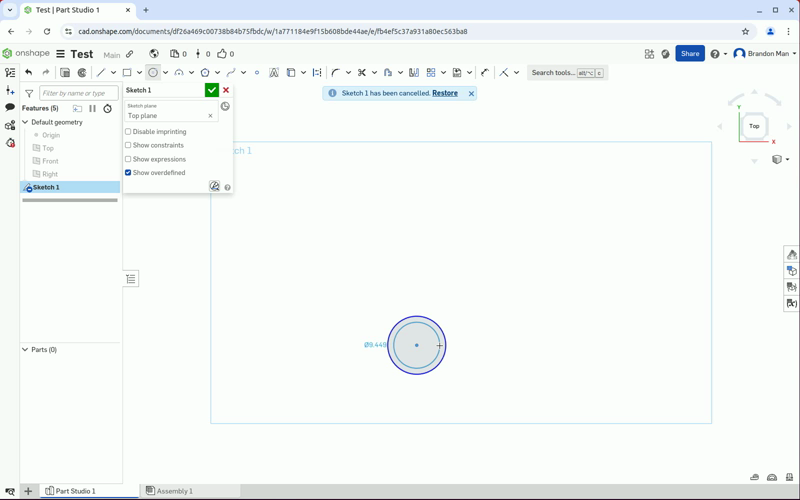
key(esc)
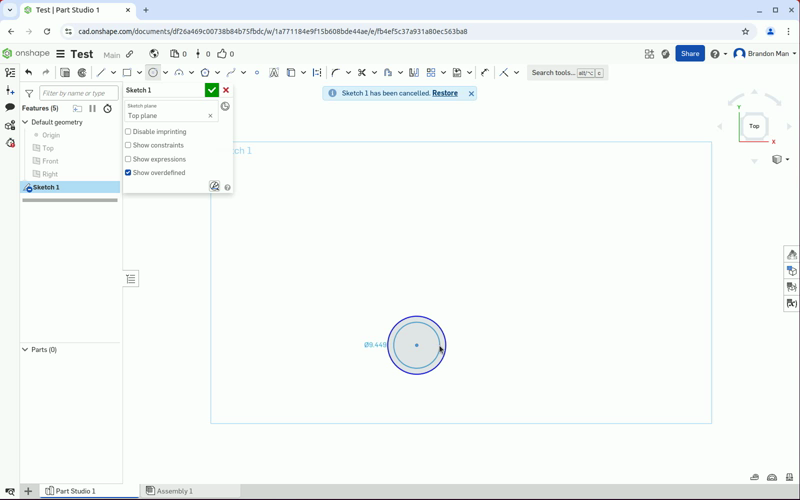
mouse_move(392, 342)
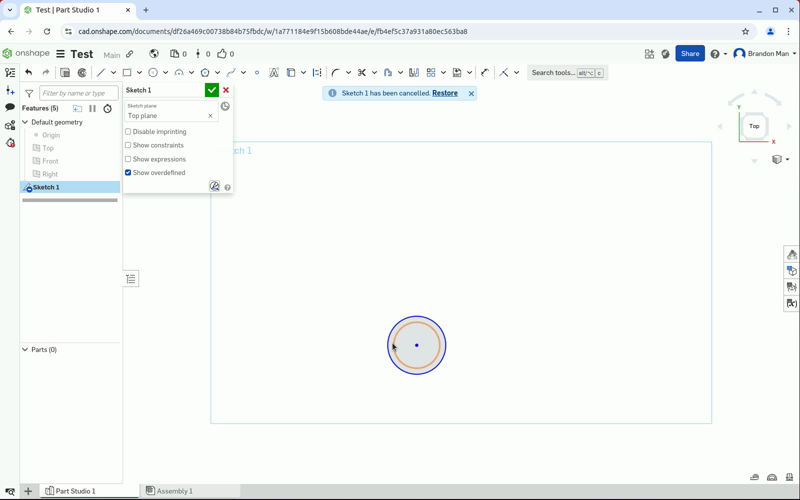
scroll(6)
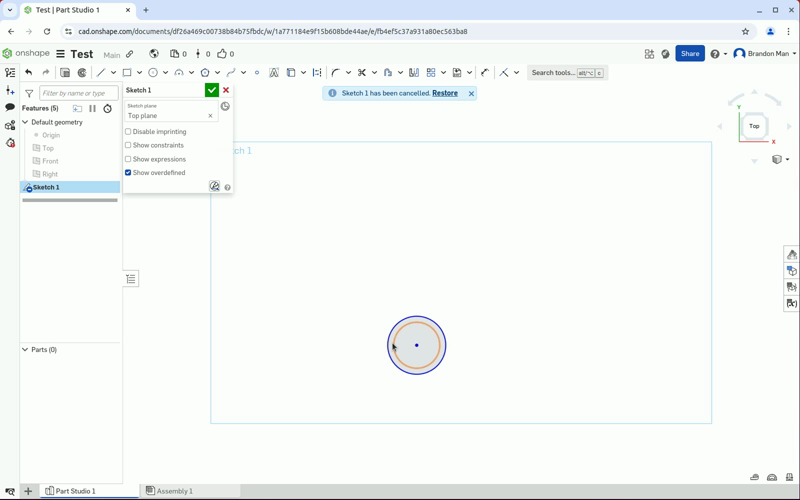
scroll(6)
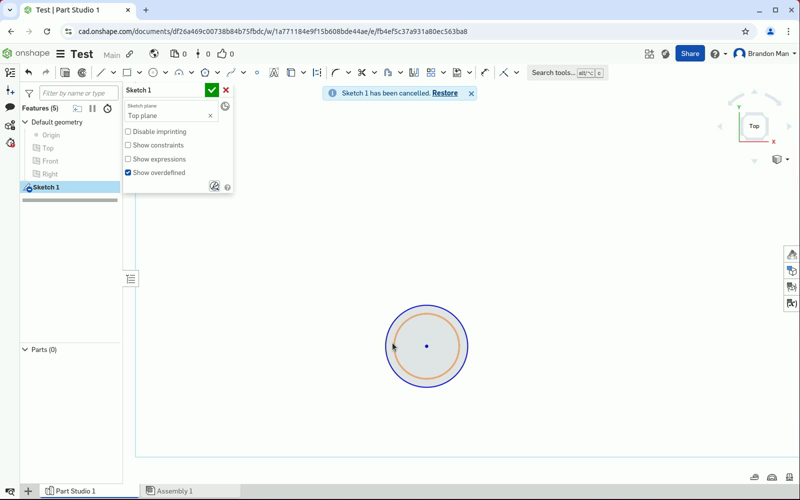
scroll(6)
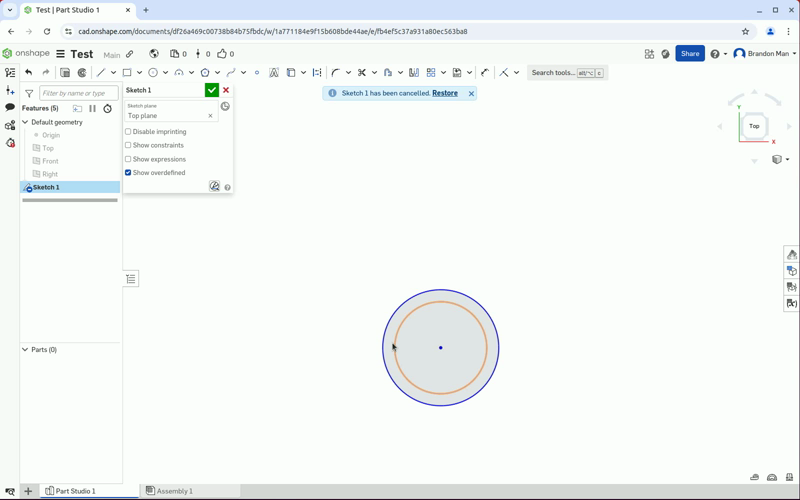
scroll(6)
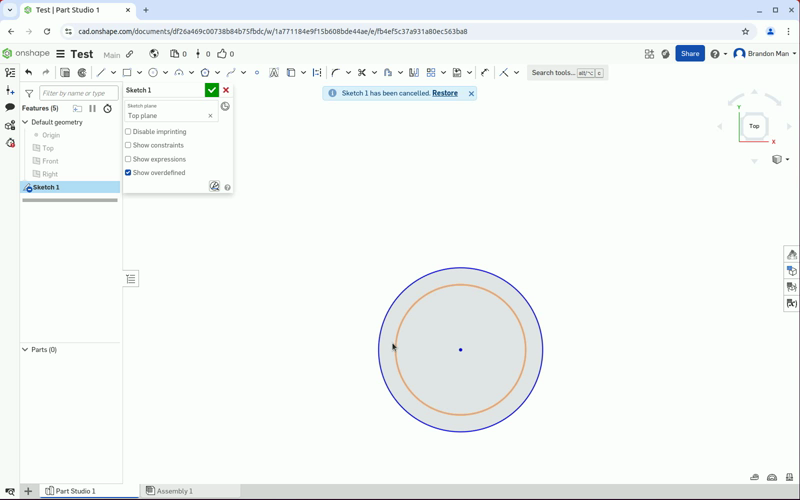
scroll(6)
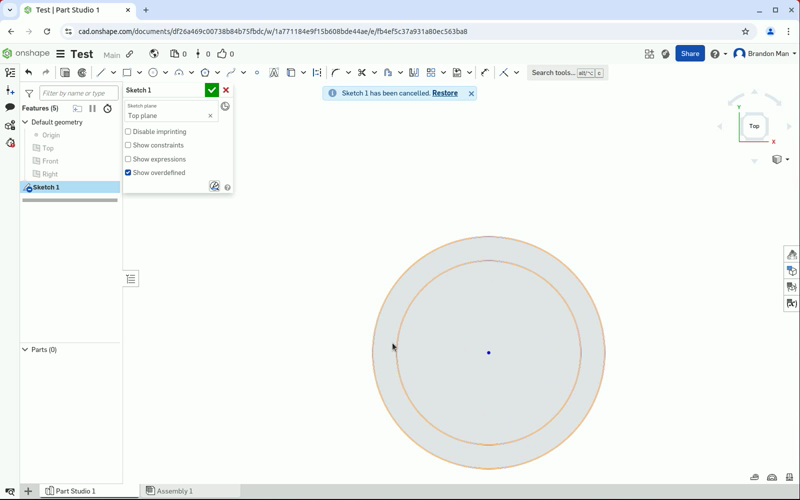
scroll(6)
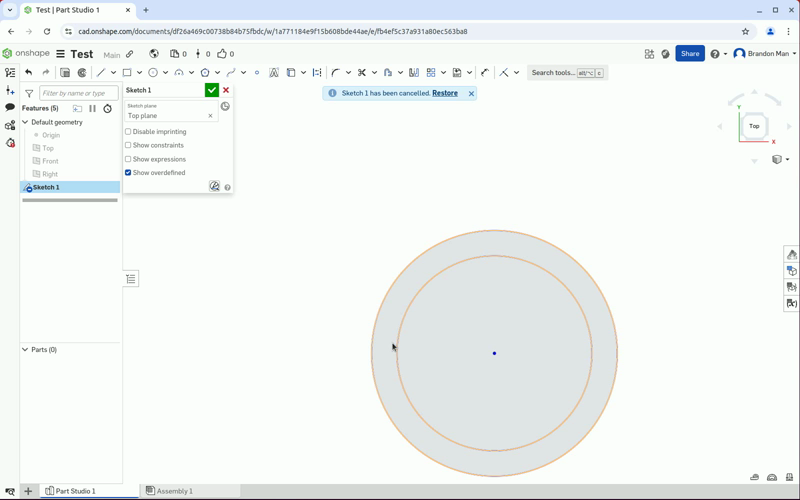
scroll(6)
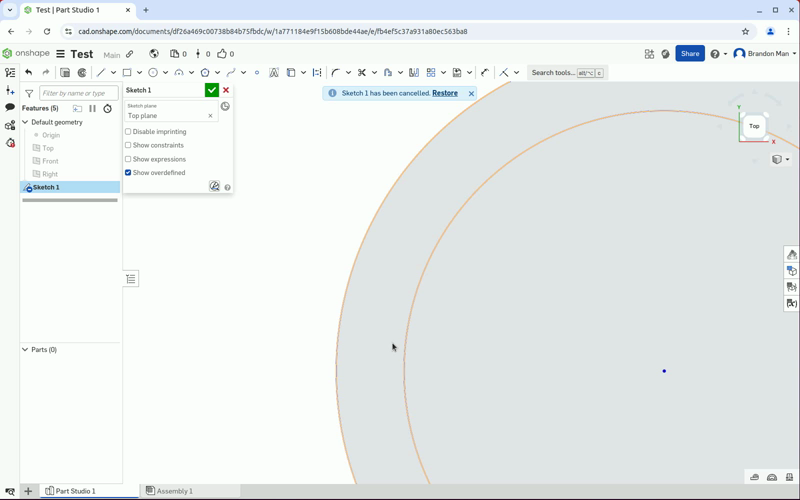
click(392, 342)
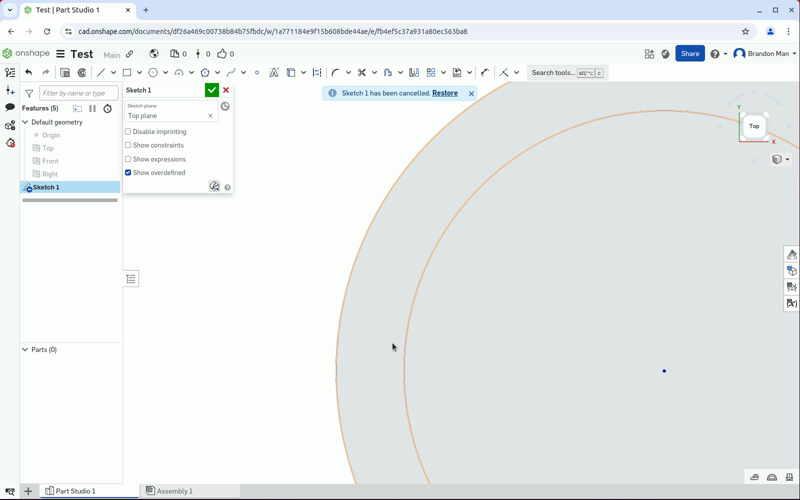
scroll(-6)
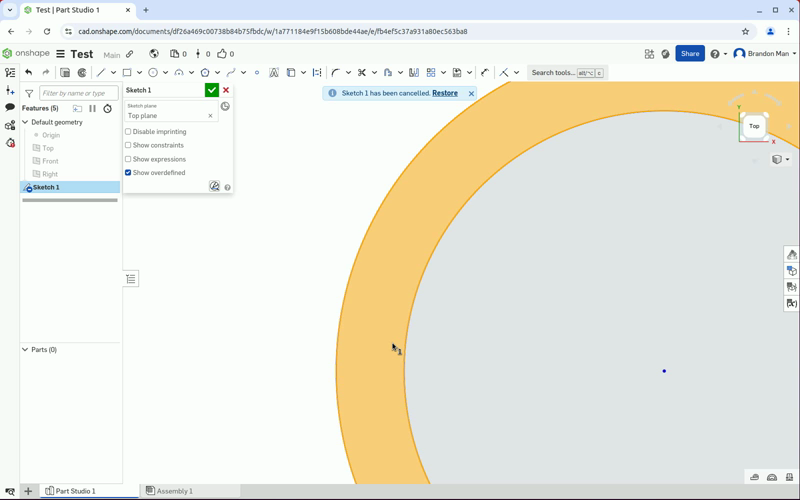
scroll(-6)
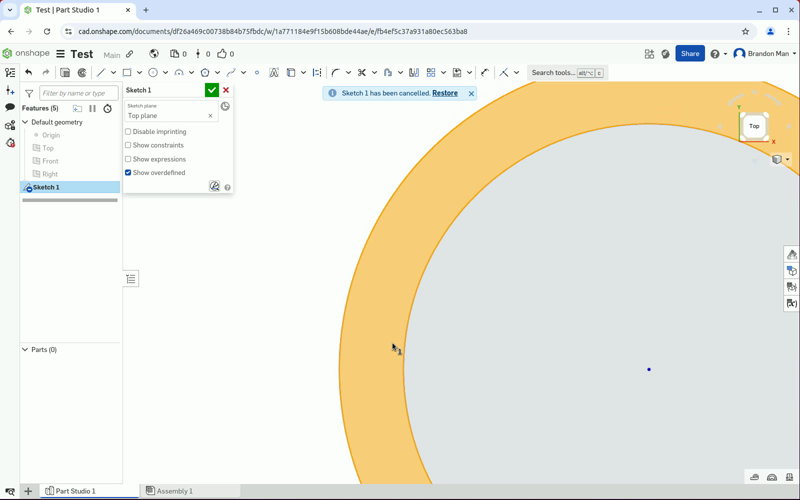
scroll(-6)
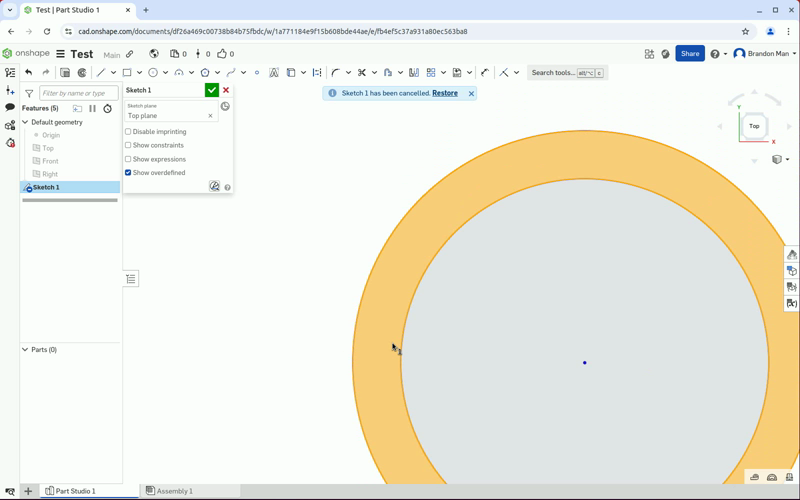
scroll(-6)
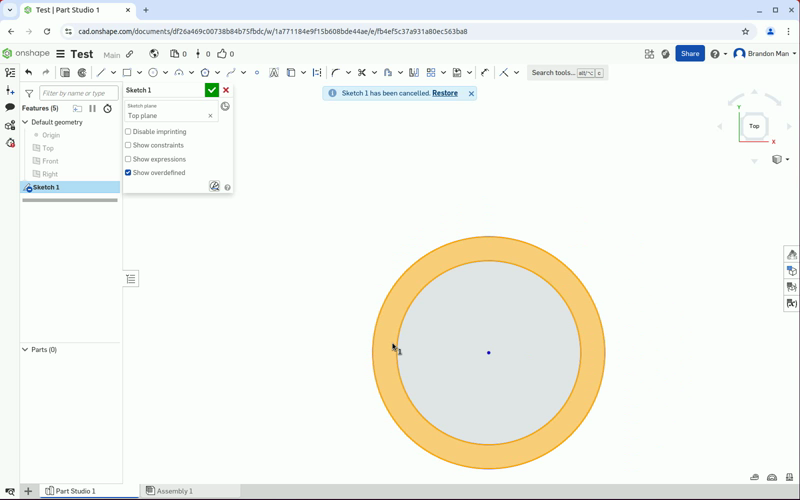
scroll(-6)
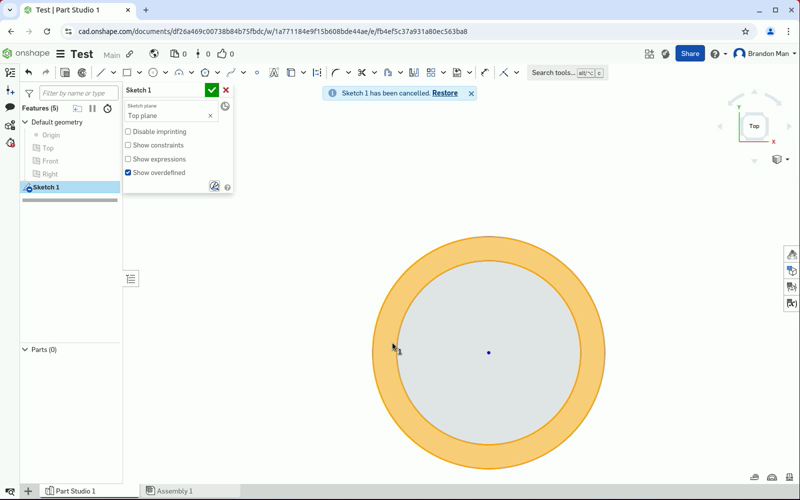
scroll(-6)
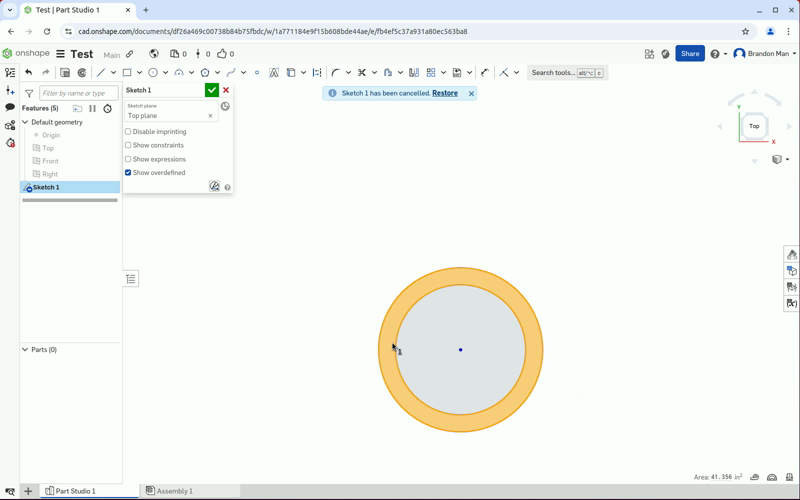
scroll(-6)
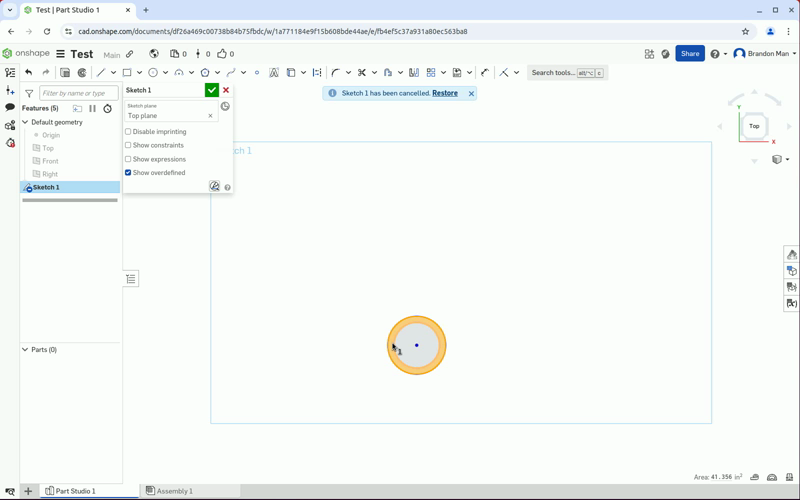
mouse_move(73, 352)
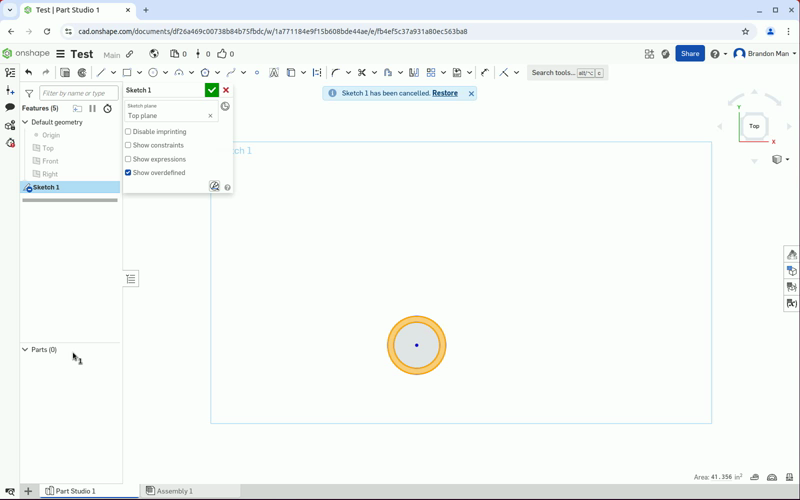
key(shift+y)
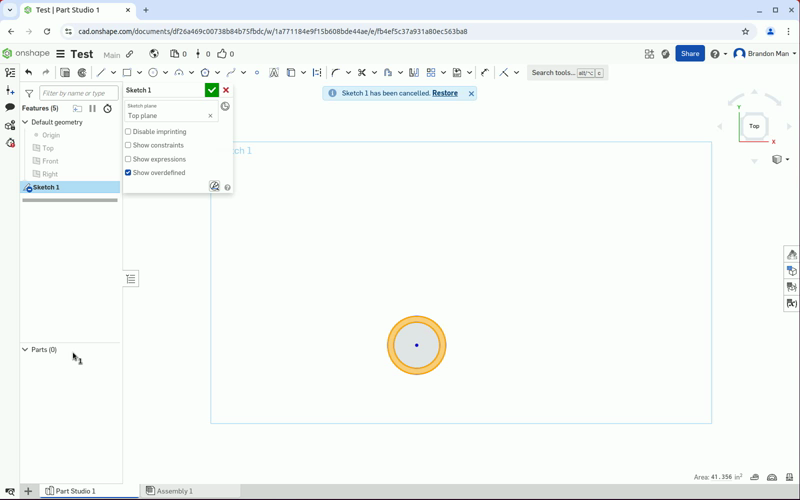
key(shift+e)
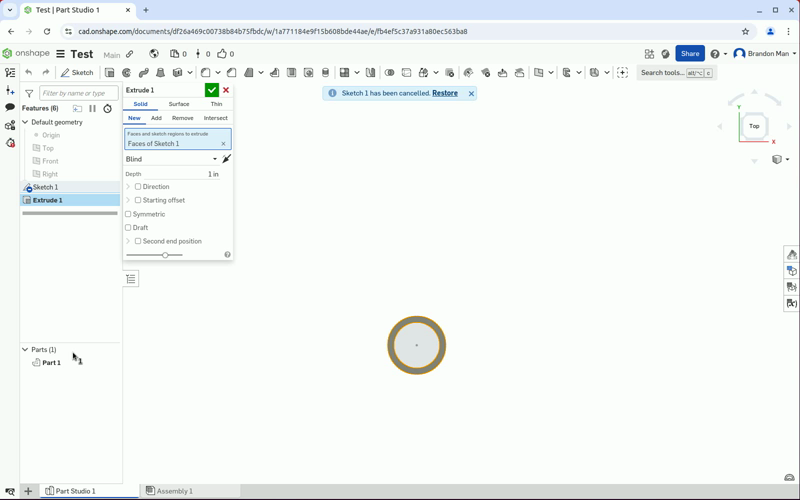
mouse_move(143, 106)
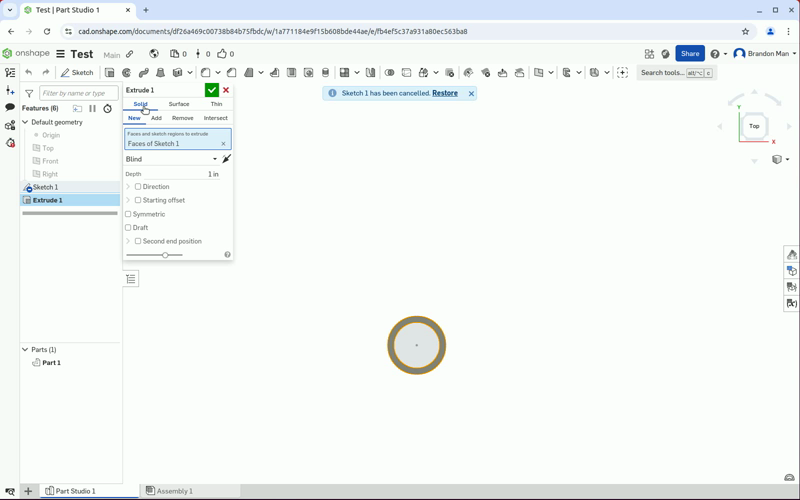
click(143, 106)
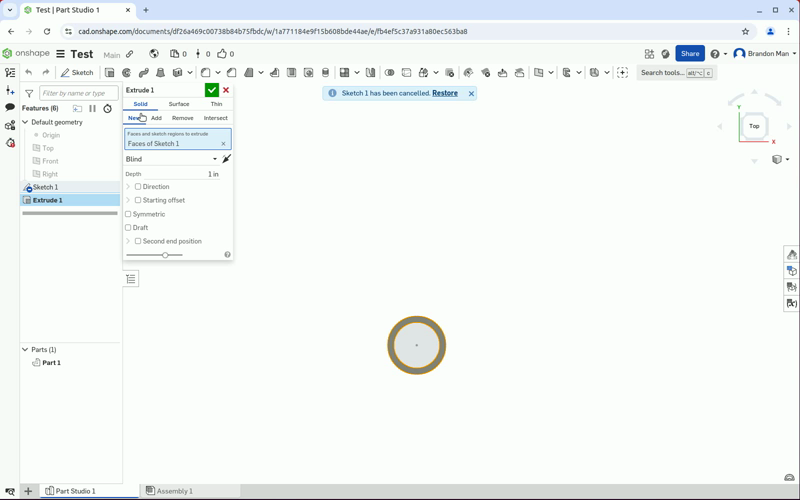
mouse_move(137, 120)
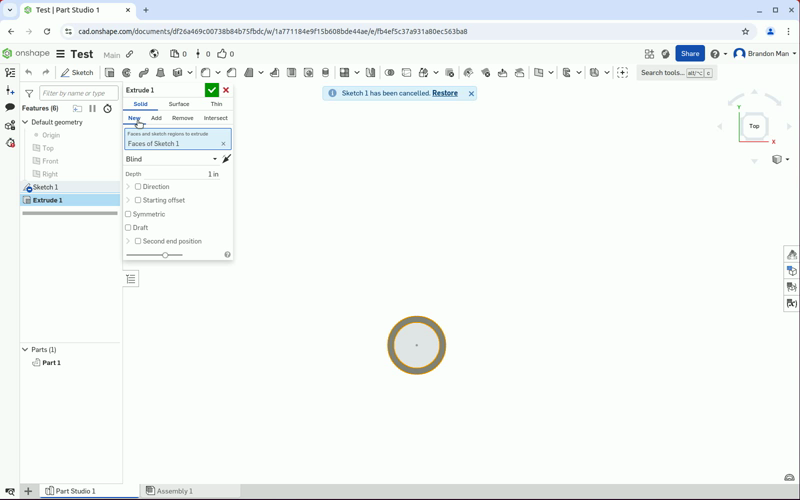
click(137, 120)
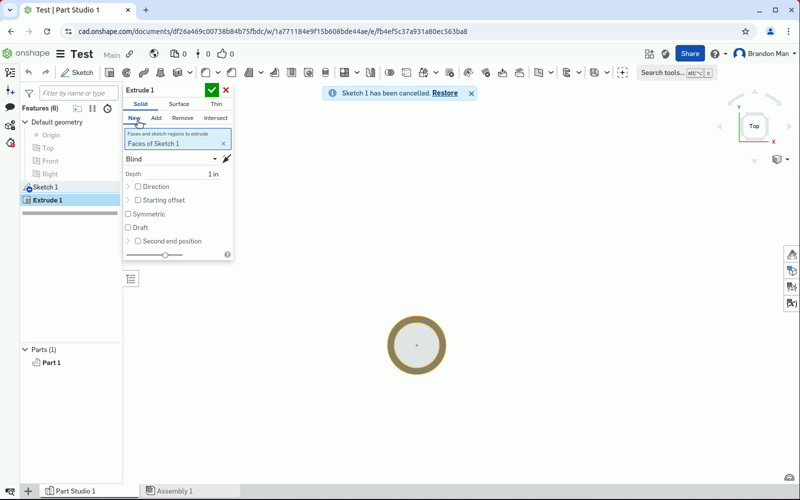
key(tab, 4)
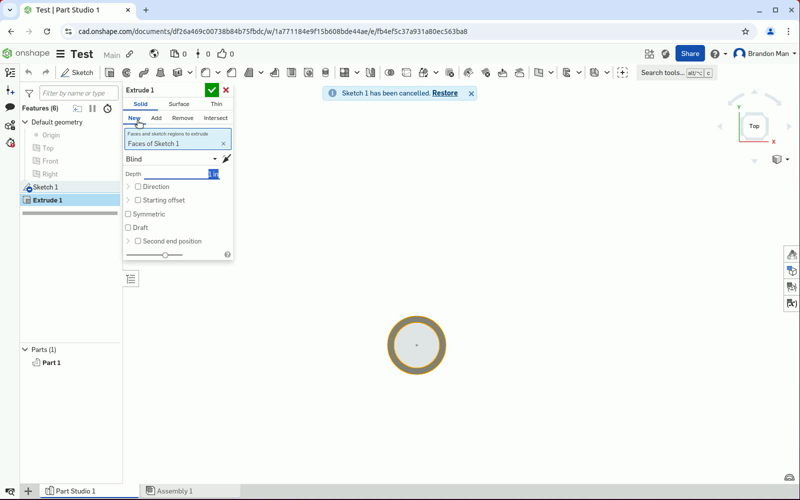
text(11.554)
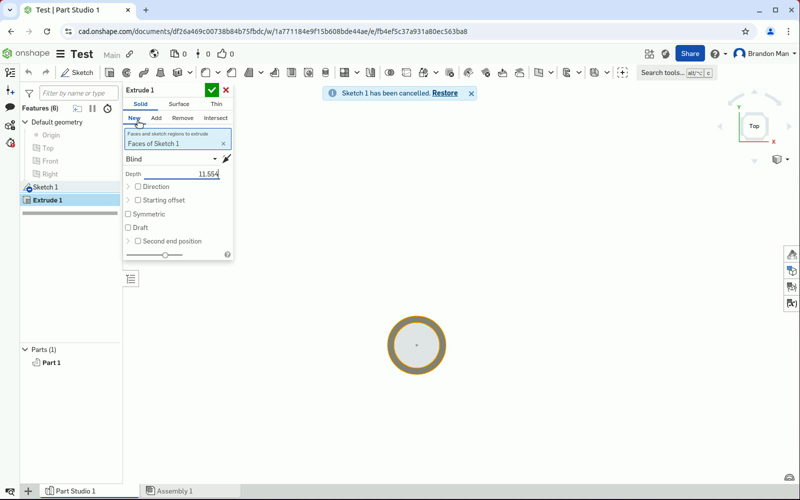
key(enter)
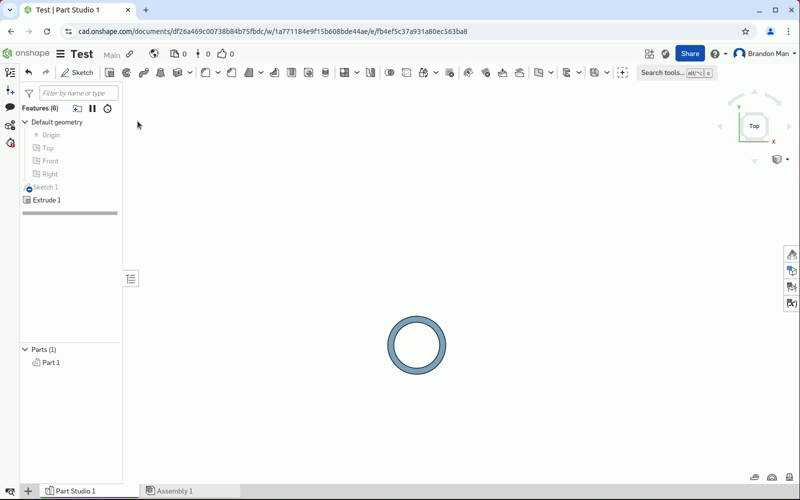
key(shift+h)
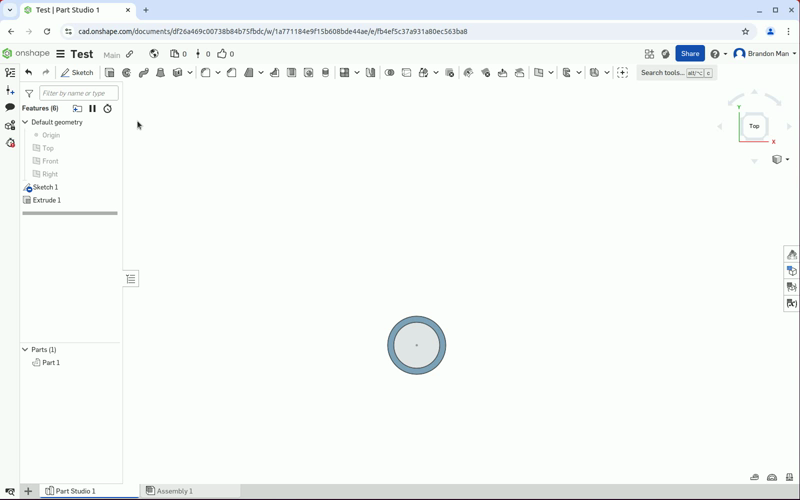
key(shift+h)
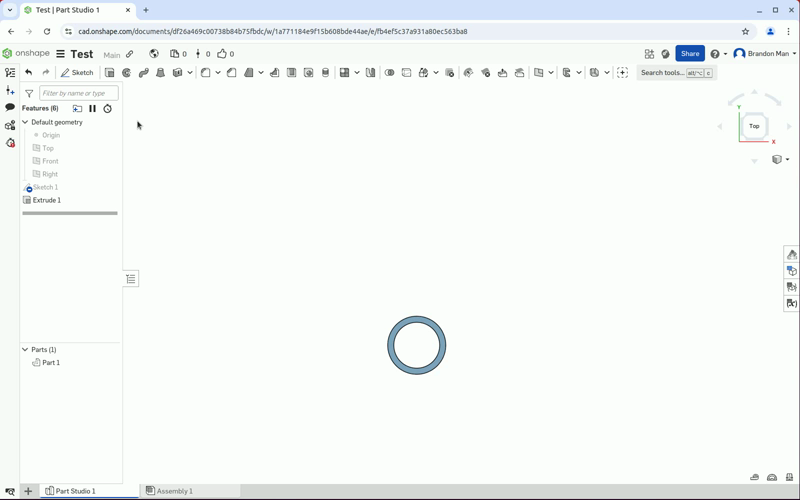
mouse_move(73, 189)
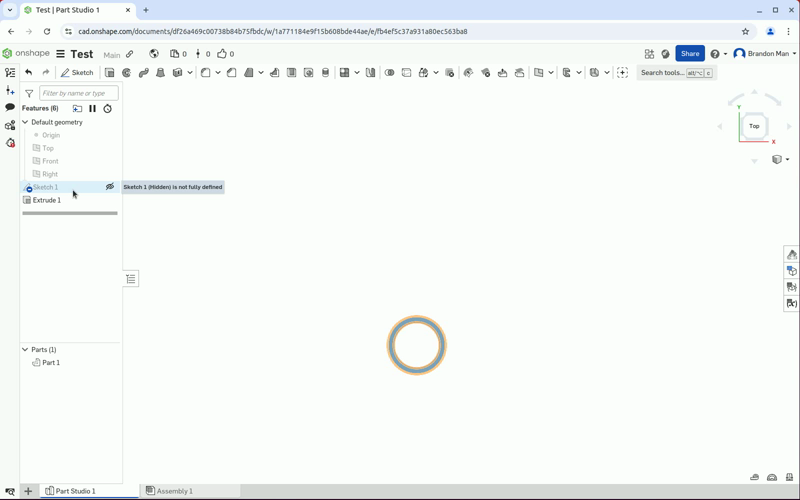
click(73, 189)
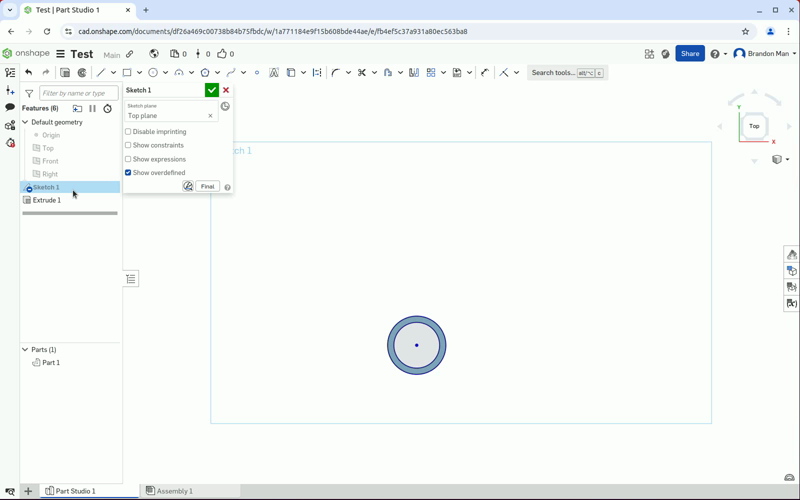
mouse_move(229, 92)
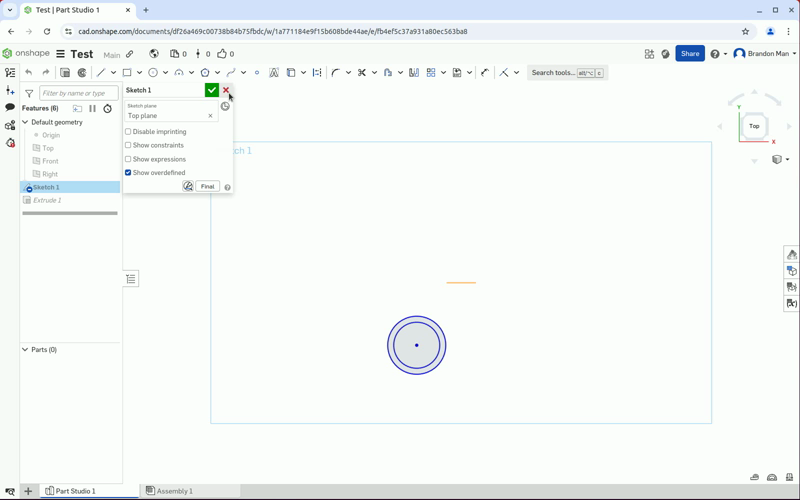
click(229, 92)
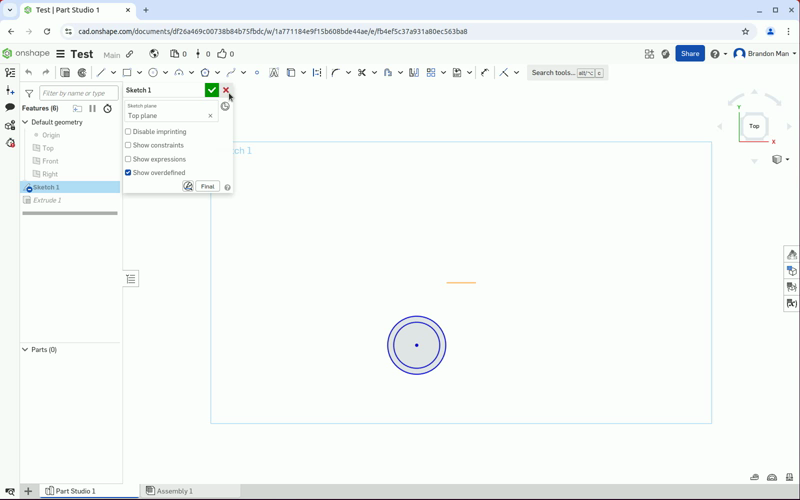
key(shift+s)
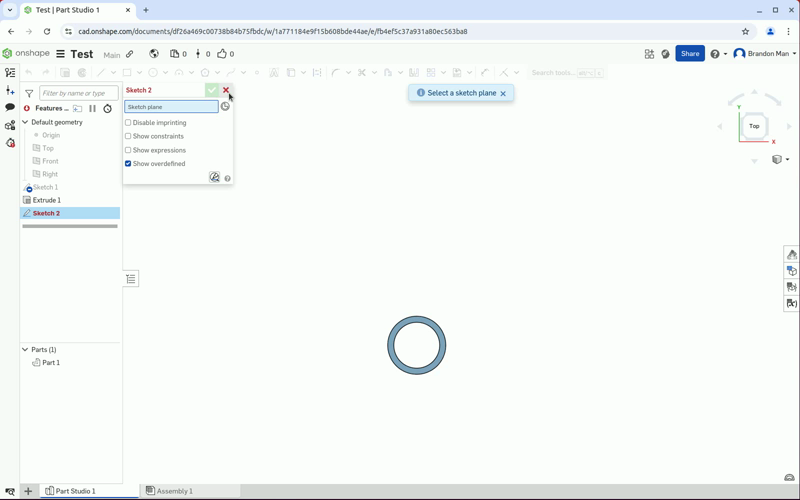
mouse_move(73, 150)
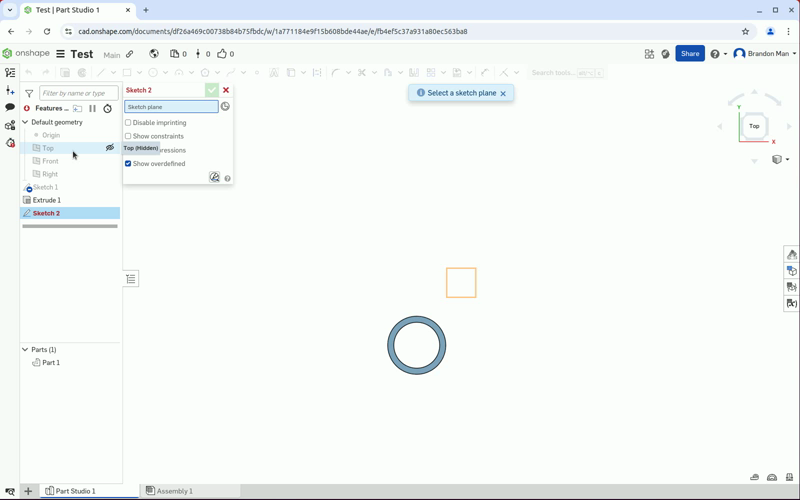
click(73, 150)
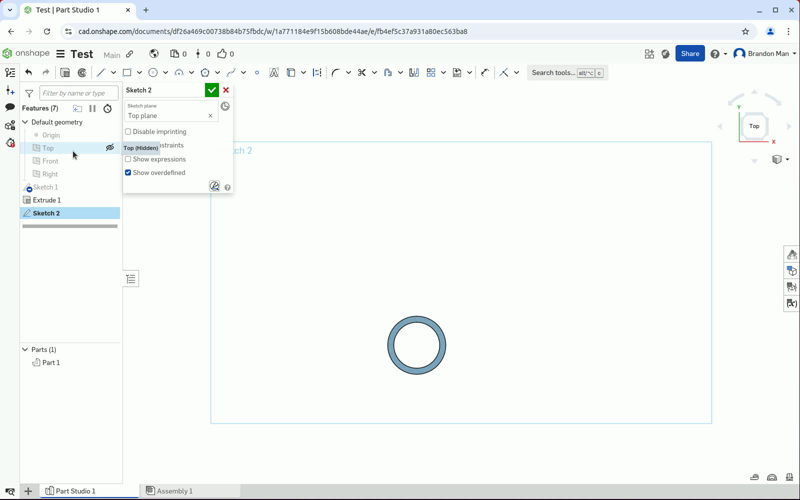
mouse_move(73, 352)
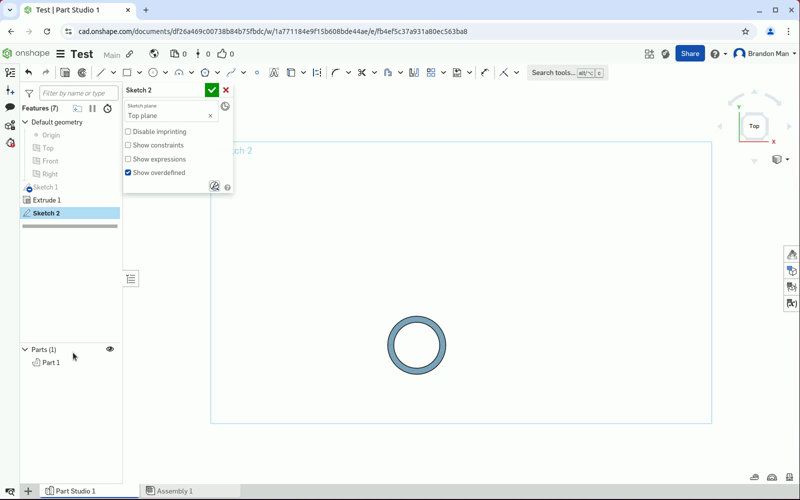
key(y)
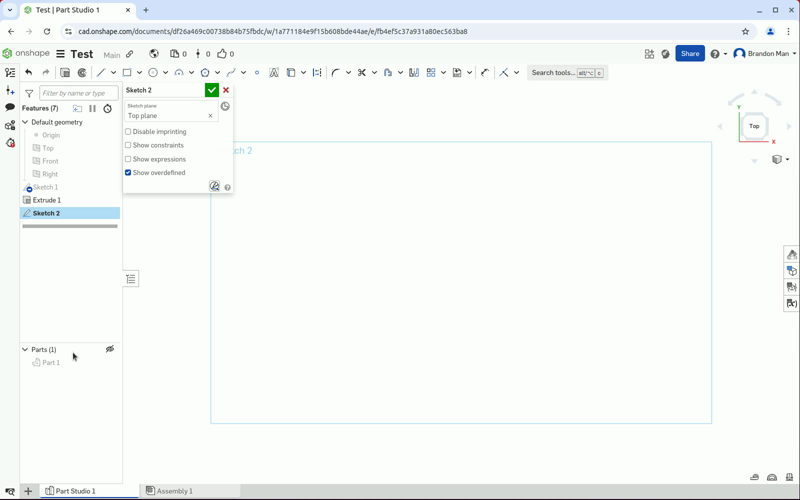
key(c)
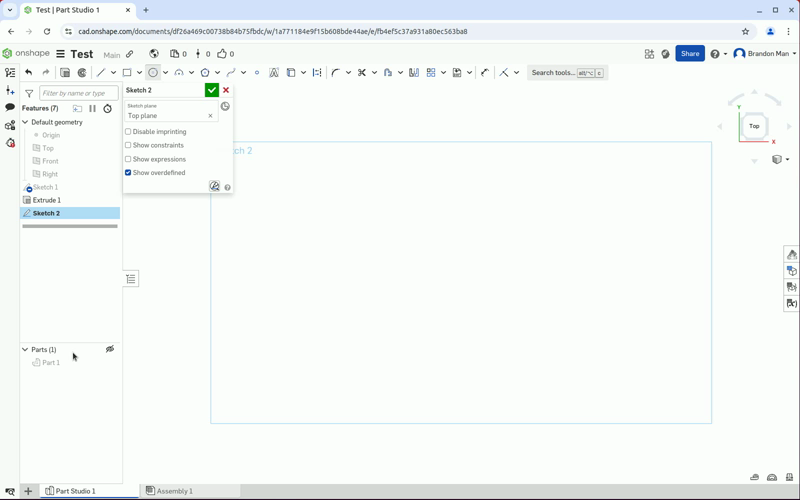
key_down(shift)
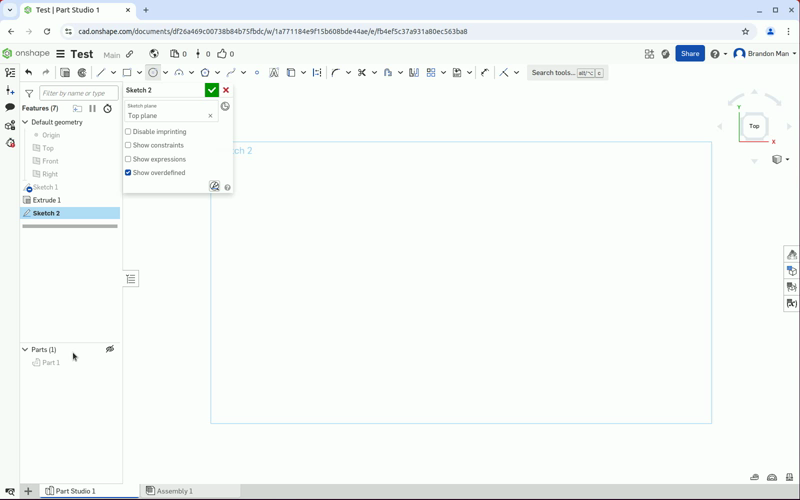
mouse_move(388, 259)
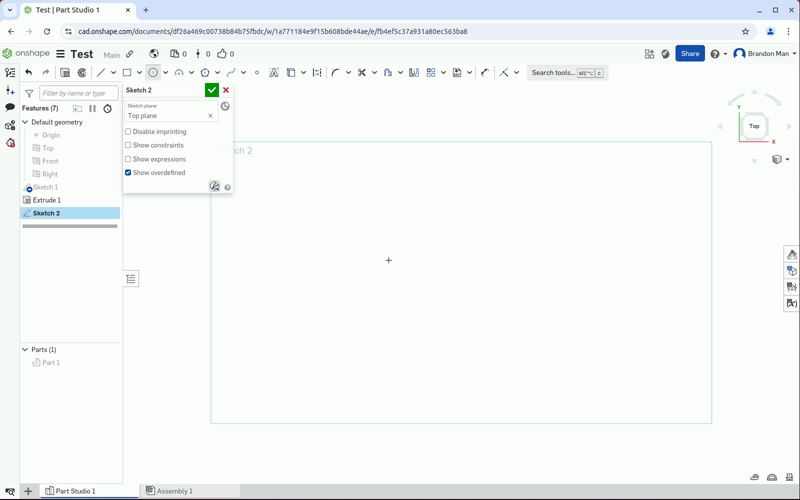
click(388, 259)
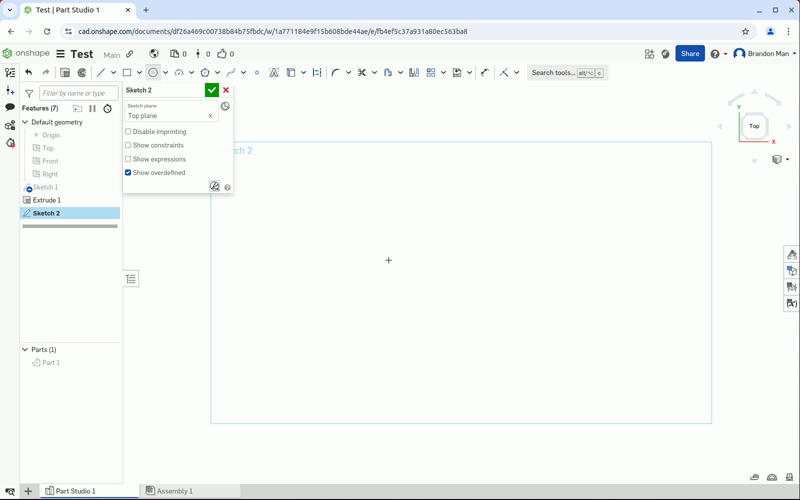
key_up(shift)
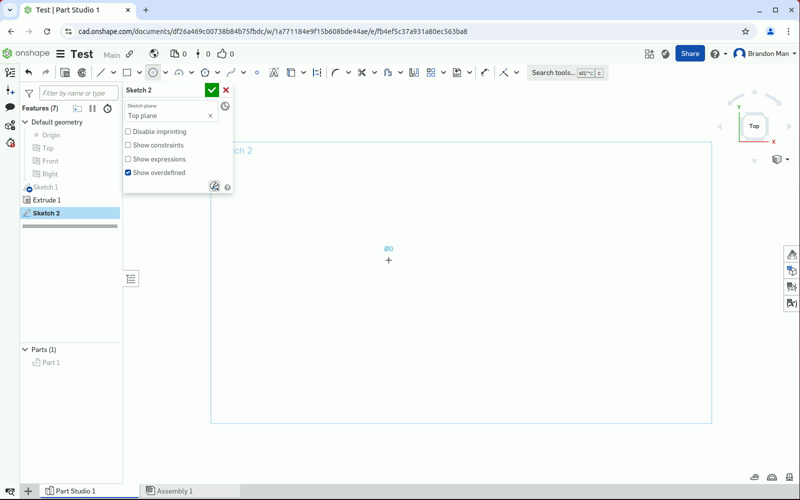
mouse_move(417, 259)
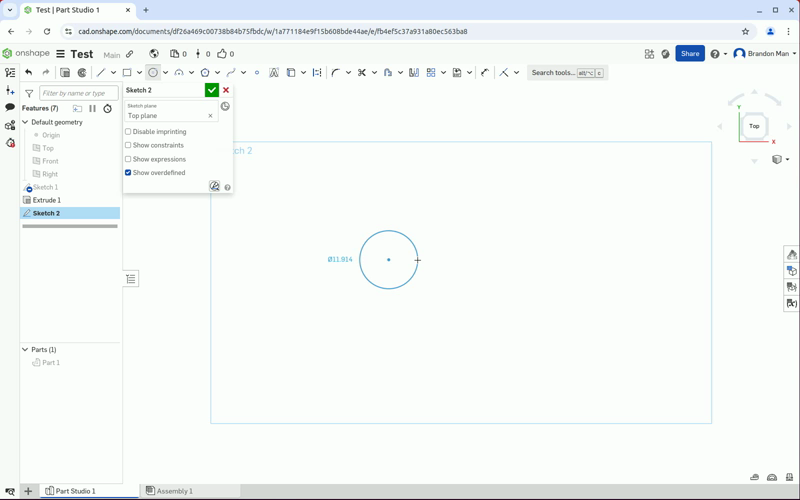
click(417, 259)
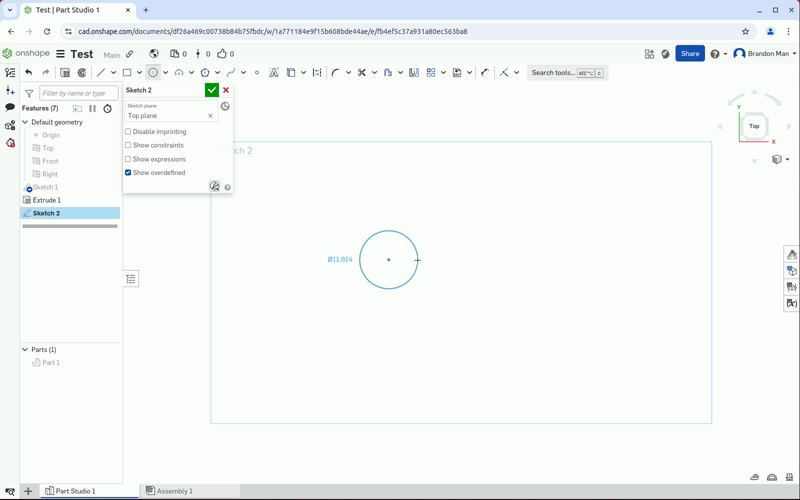
key(esc)
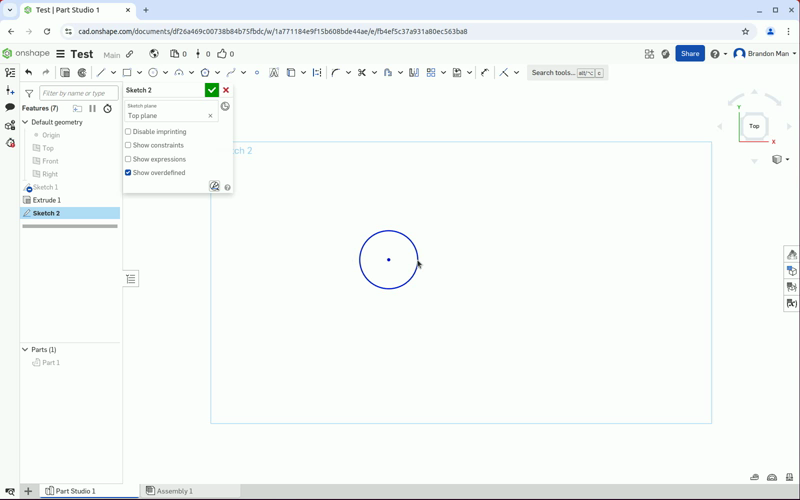
key(c)
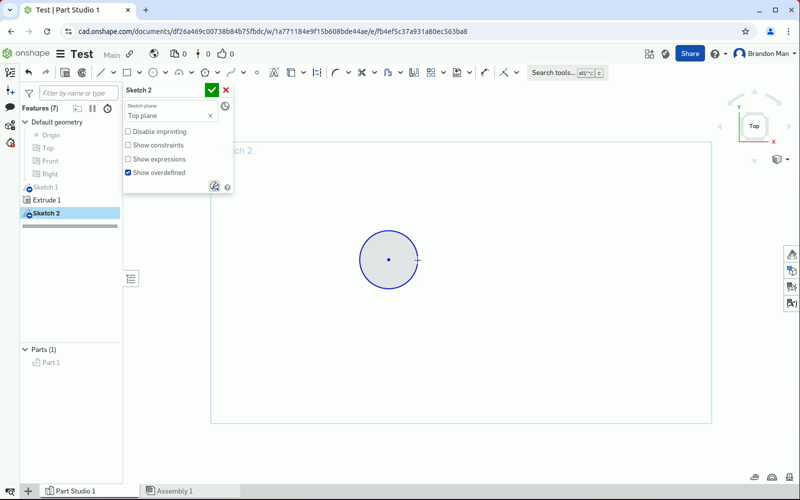
key_down(shift)
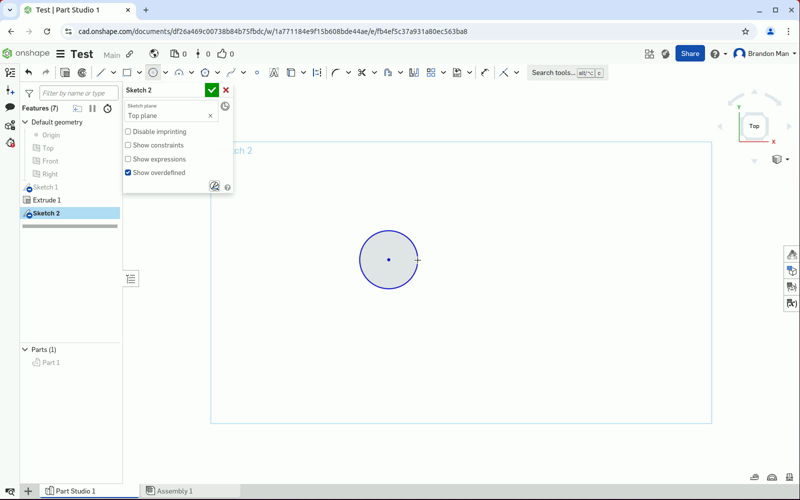
mouse_move(388, 259)
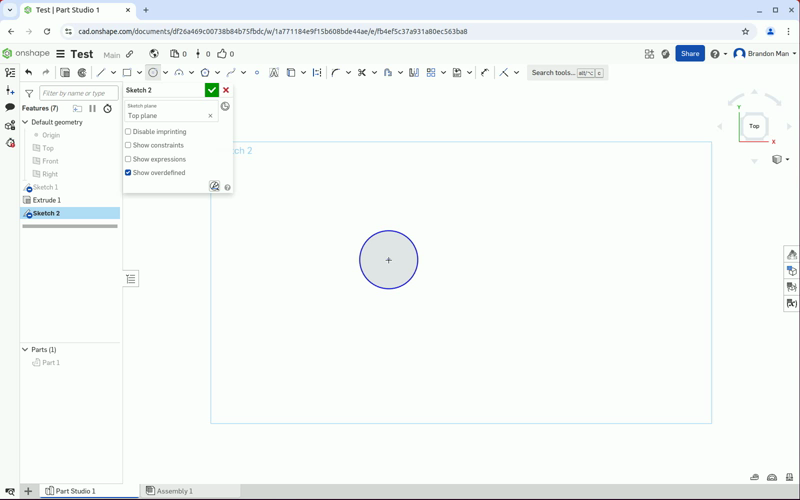
click(388, 259)
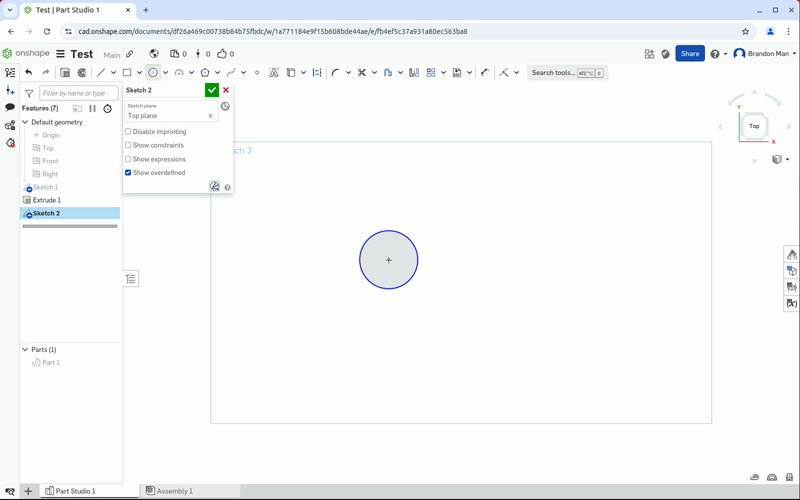
key_up(shift)
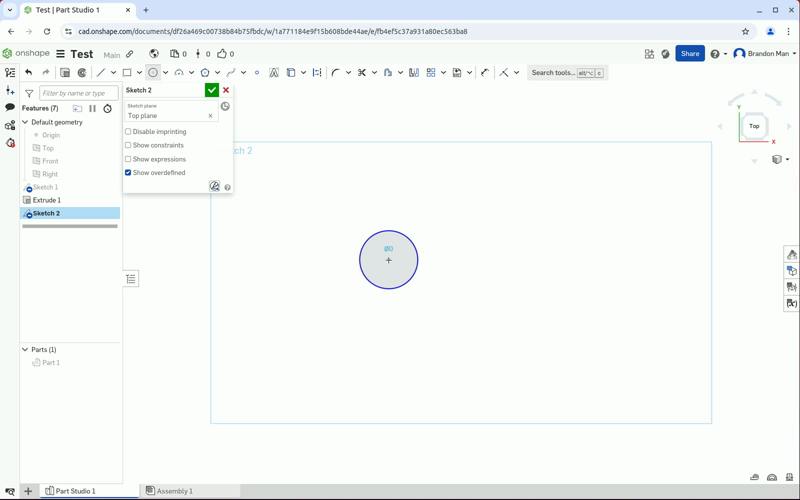
mouse_move(411, 259)
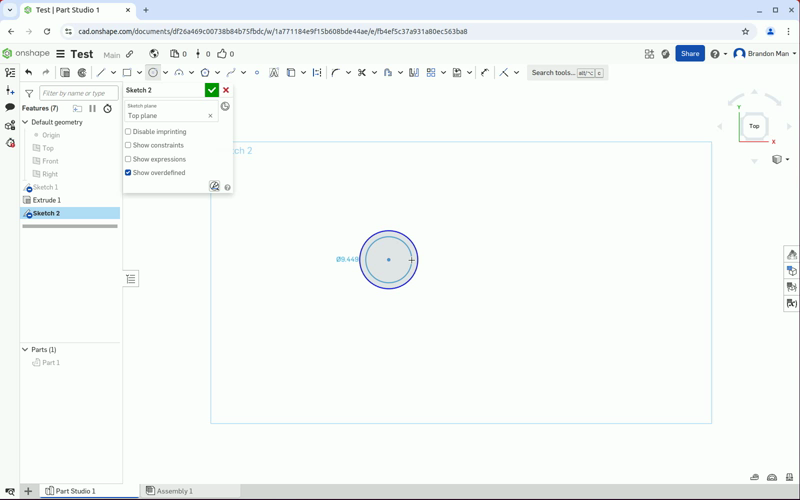
click(411, 259)
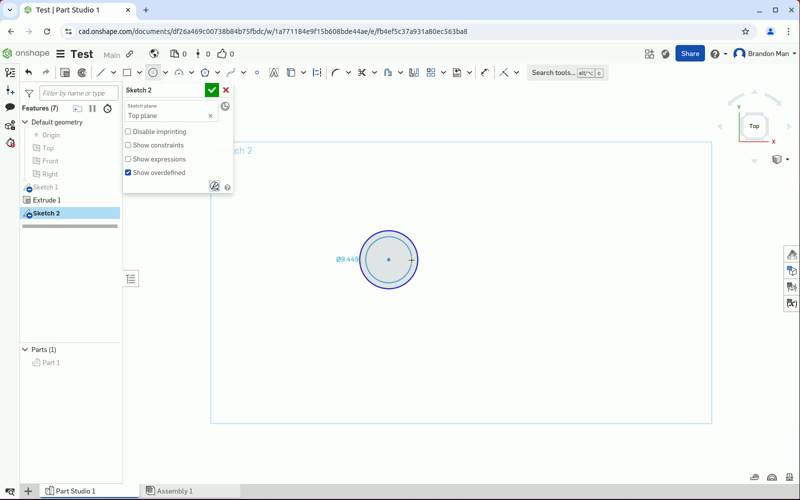
key(esc)
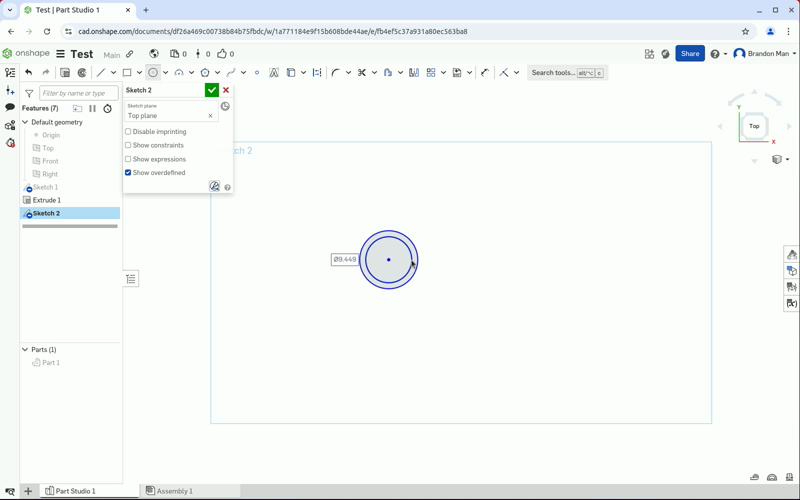
mouse_move(414, 268)
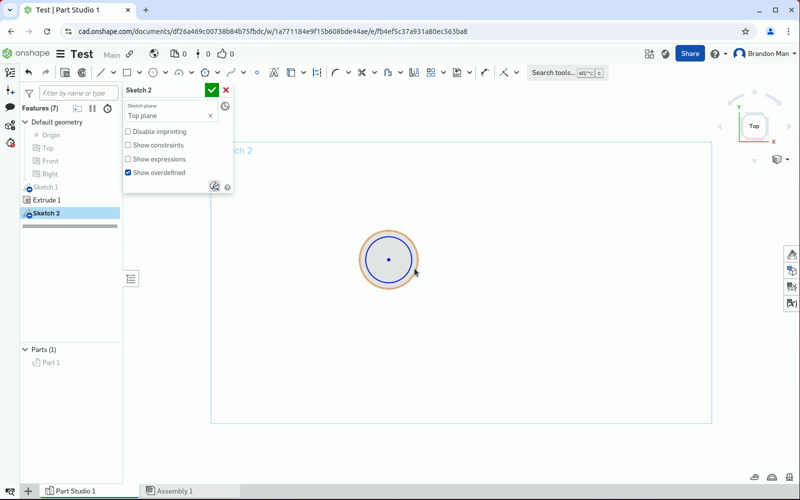
scroll(6)
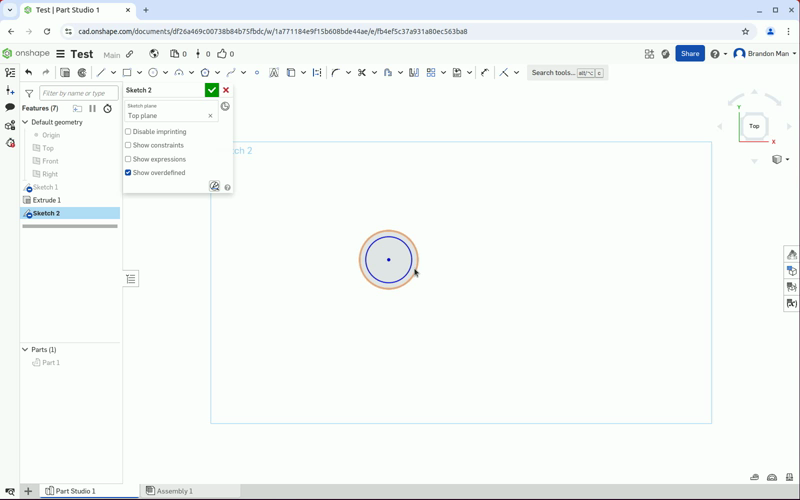
scroll(6)
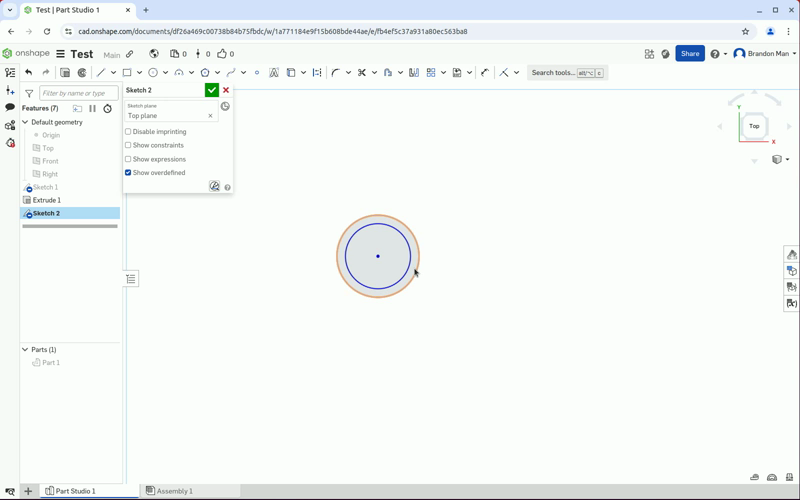
scroll(6)
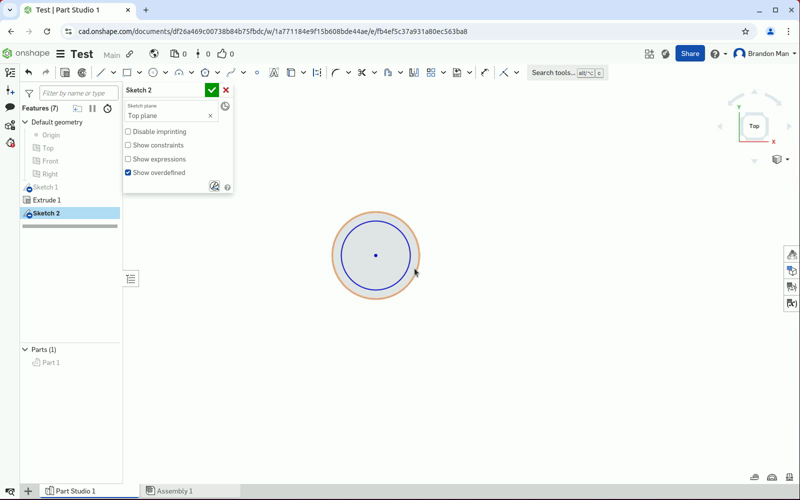
scroll(6)
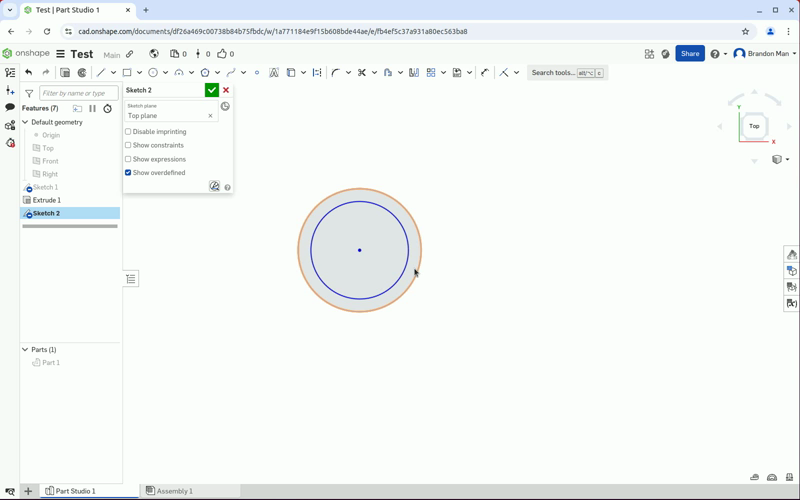
scroll(6)
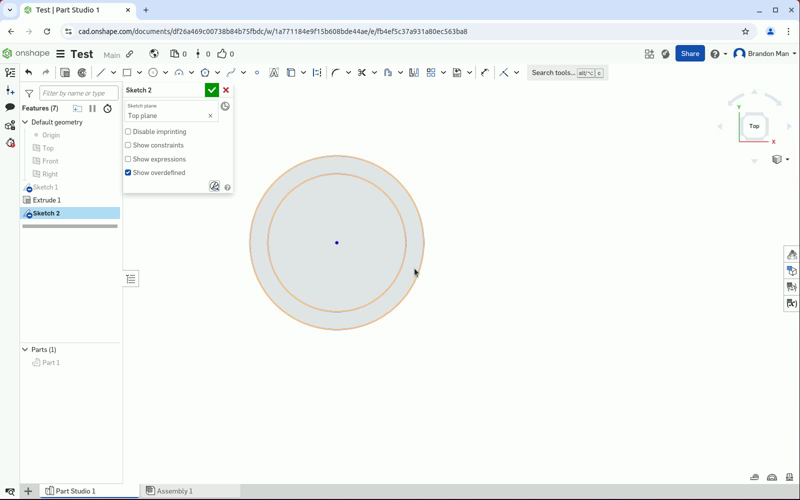
scroll(6)
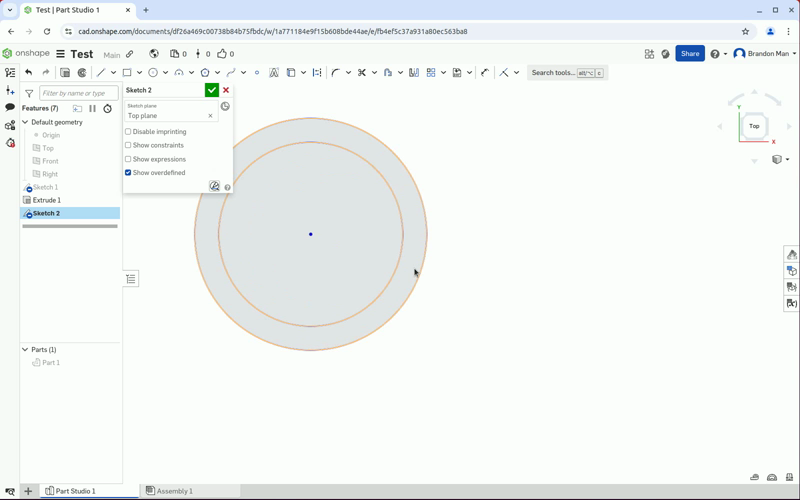
scroll(6)
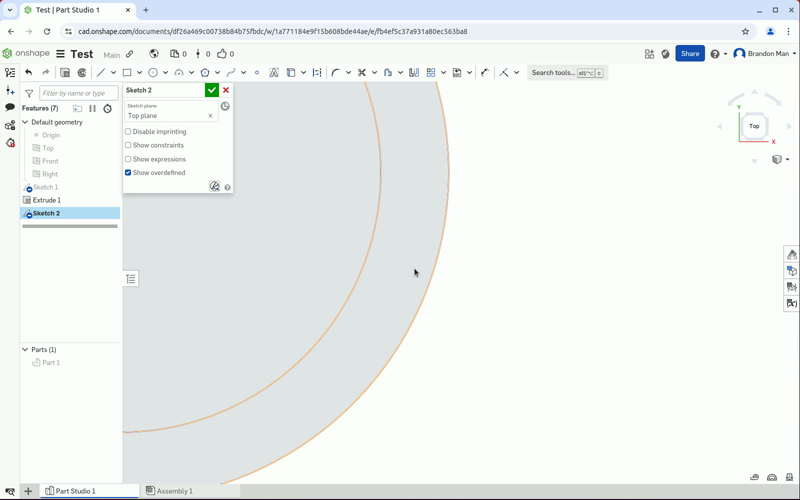
click(414, 268)
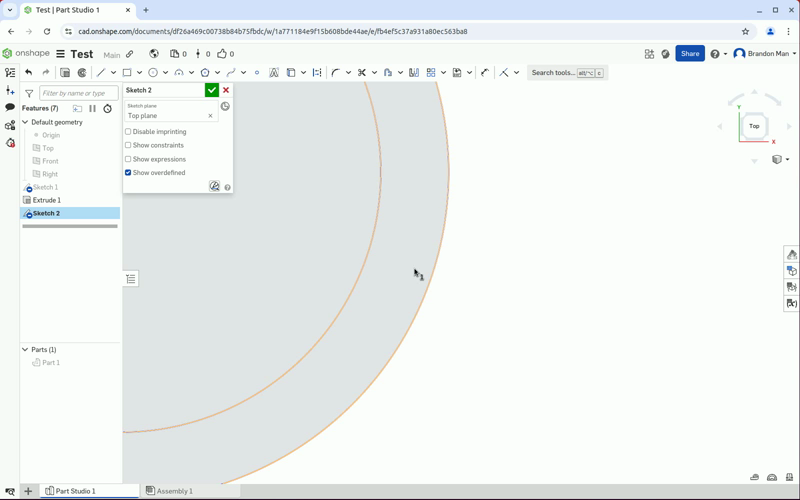
scroll(-6)
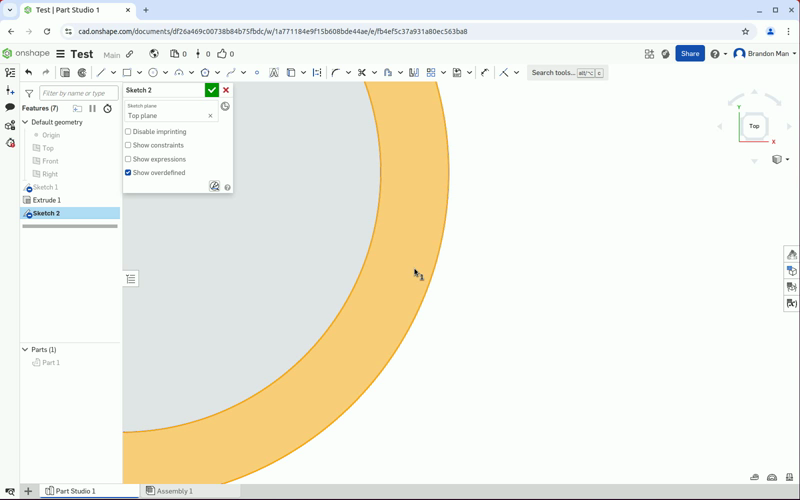
scroll(-6)
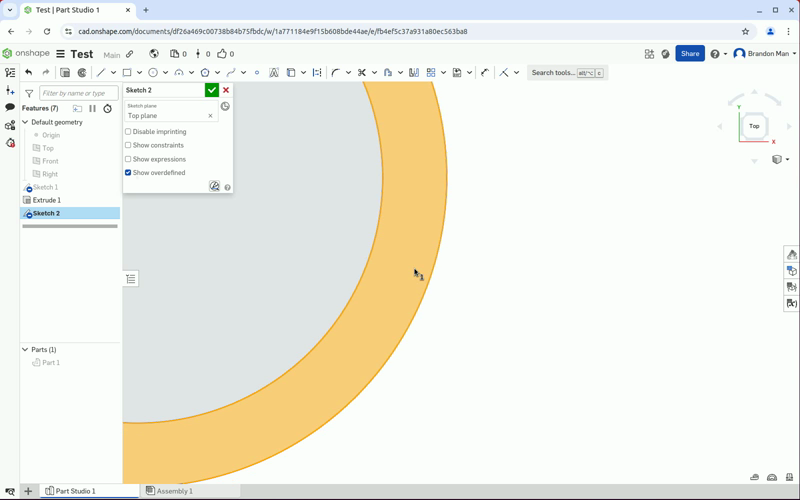
scroll(-6)
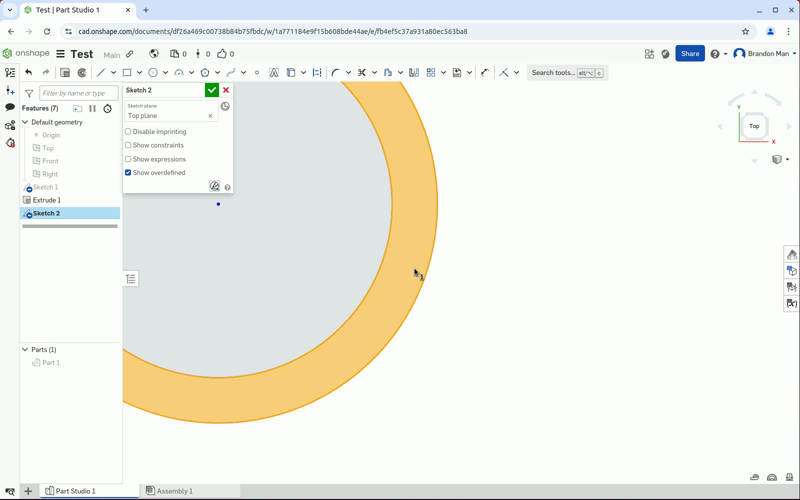
scroll(-6)
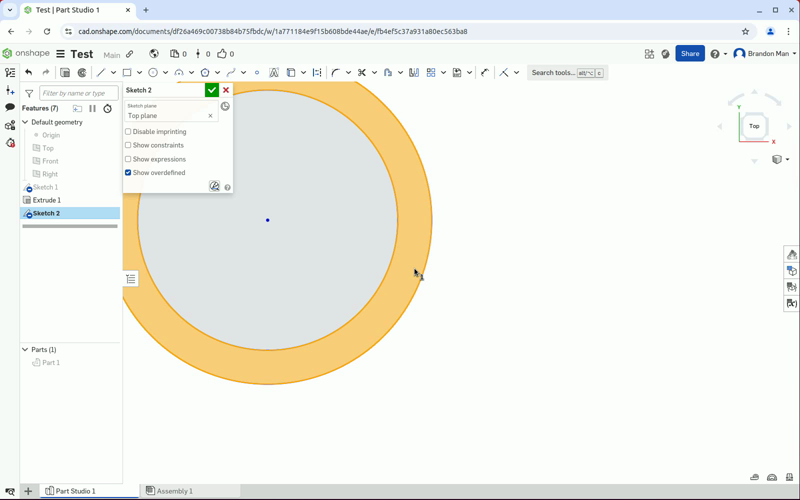
scroll(-6)
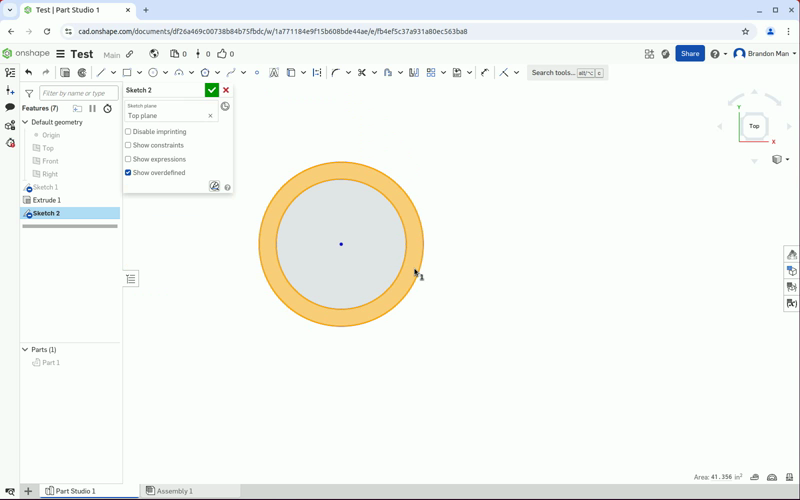
scroll(-6)
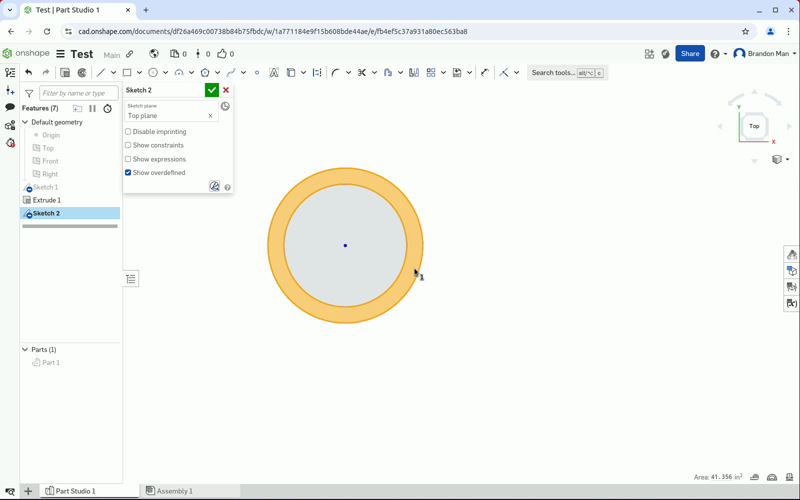
scroll(-6)
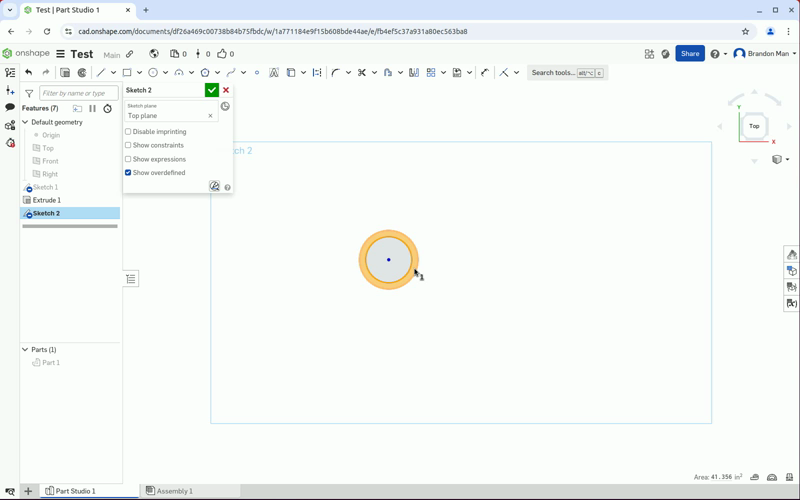
mouse_move(73, 352)
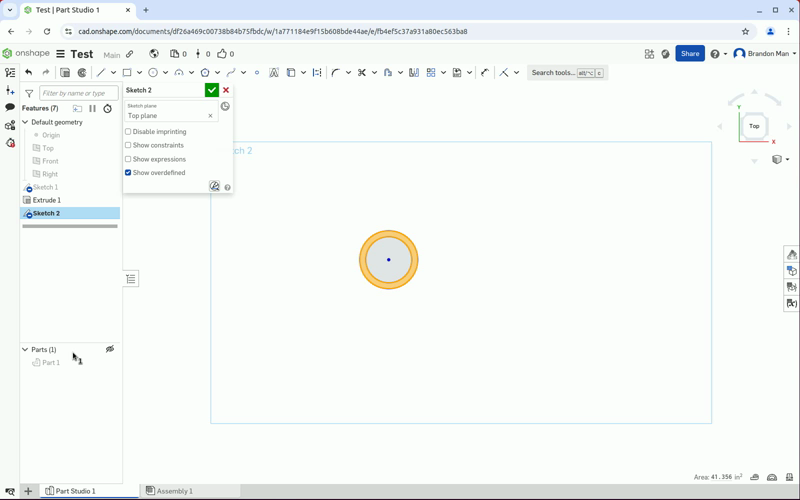
key(shift+y)
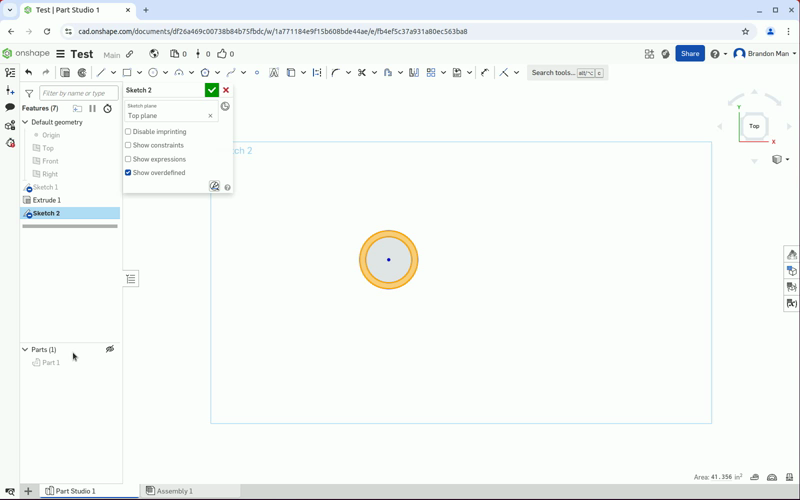
key(shift+e)
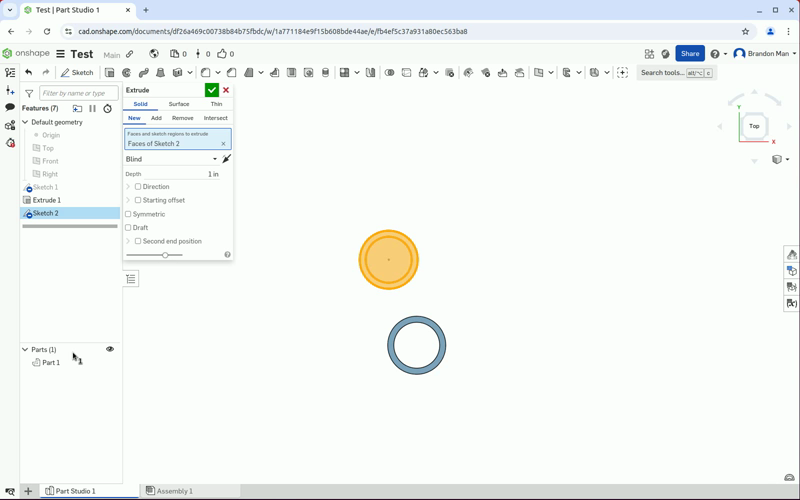
mouse_move(143, 106)
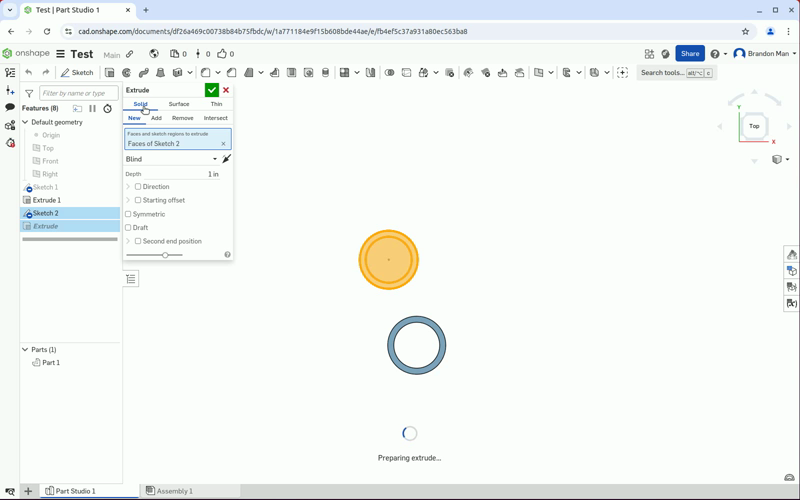
click(143, 106)
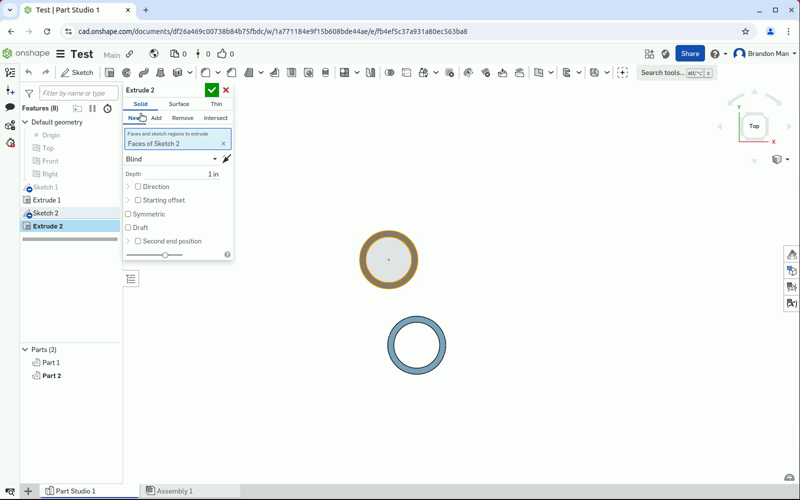
mouse_move(137, 120)
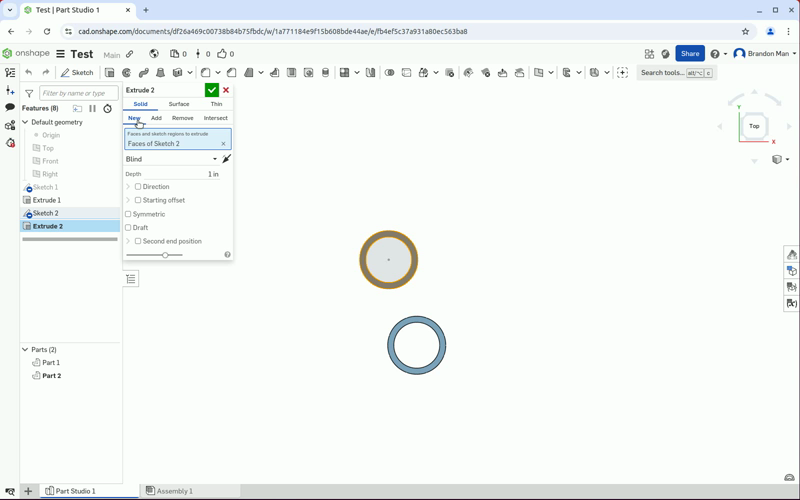
click(137, 120)
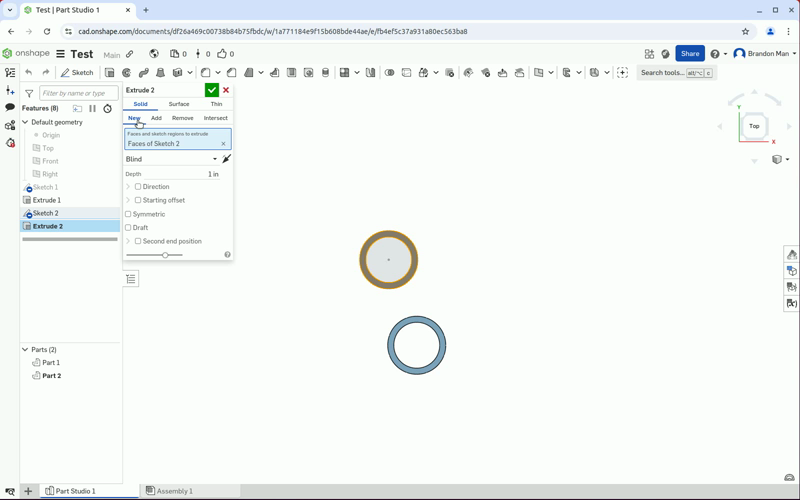
key(tab, 4)
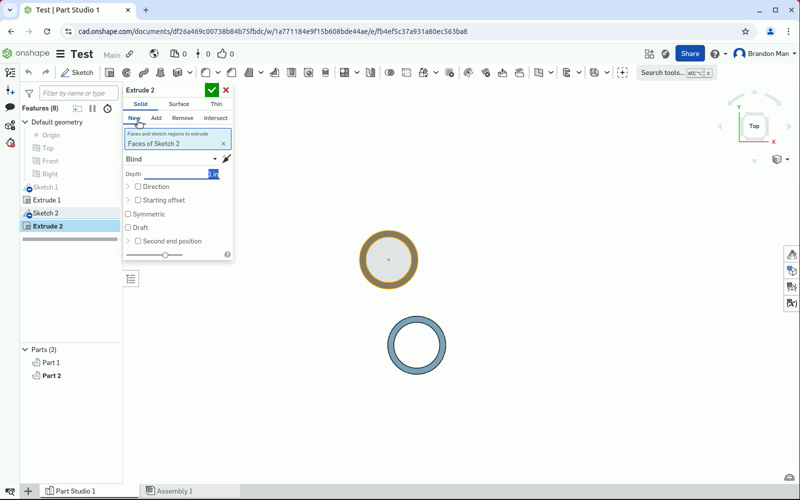
text(11.554)
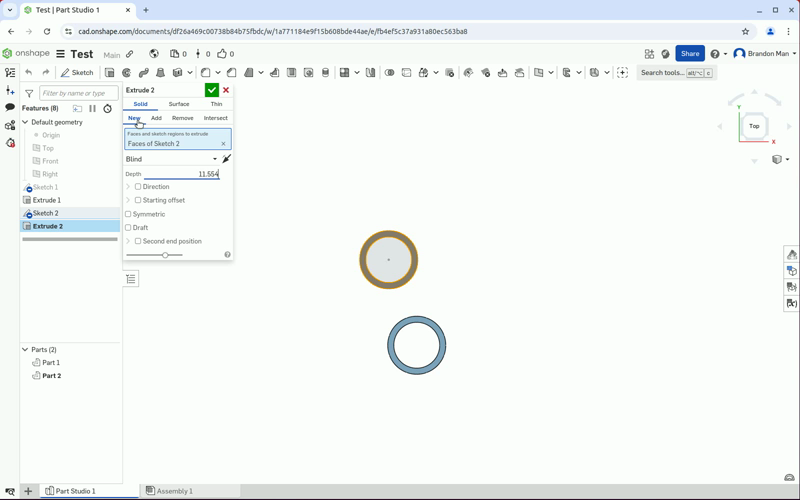
key(enter)
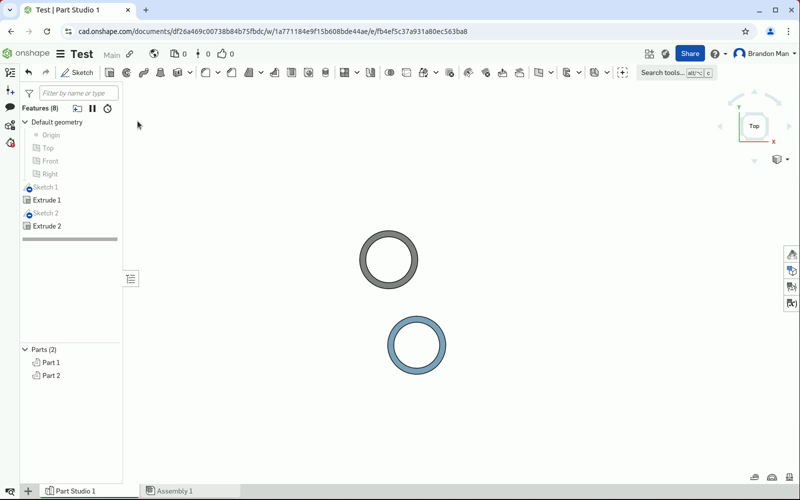
key(shift+h)
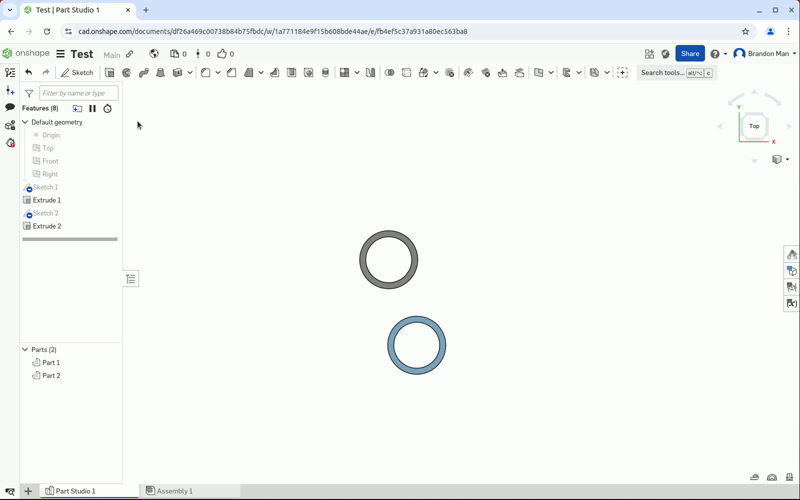
key(shift+h)
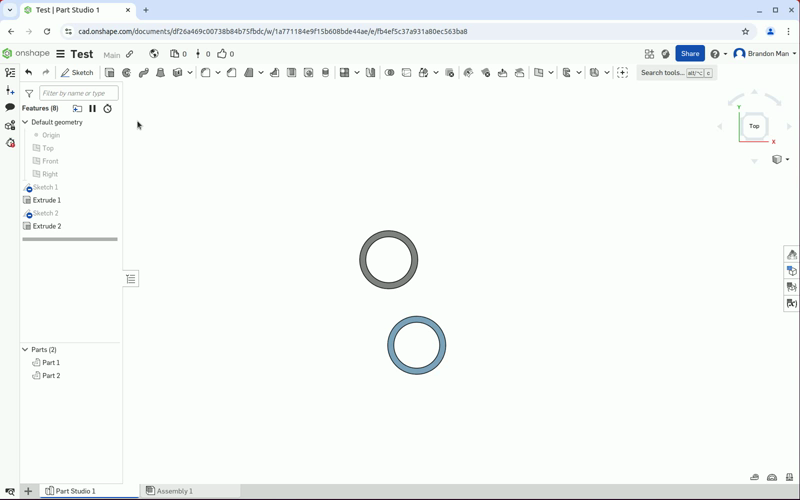
mouse_move(73, 189)
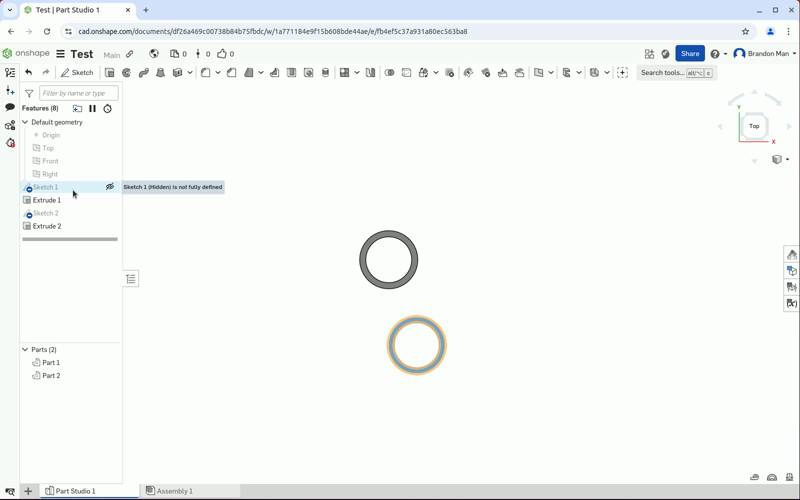
click(73, 189)
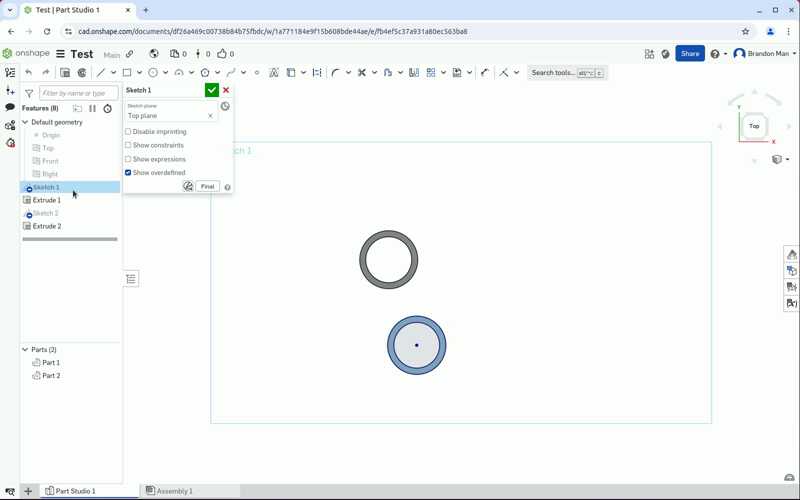
mouse_move(229, 92)
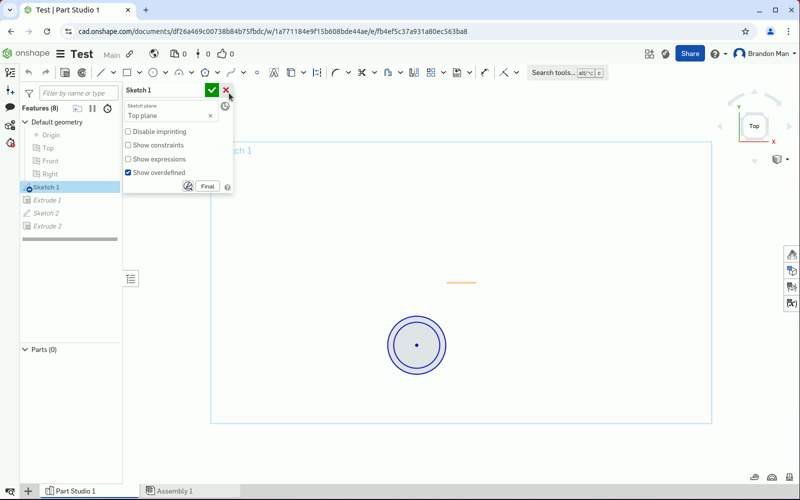
click(229, 92)
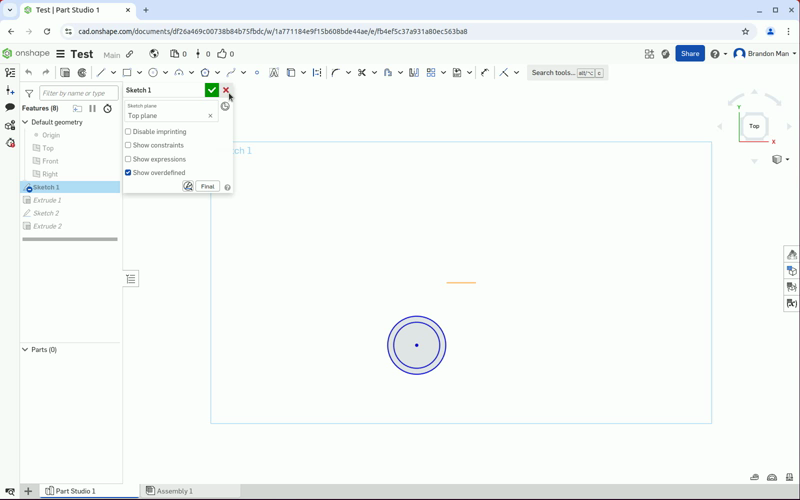
key(shift+s)
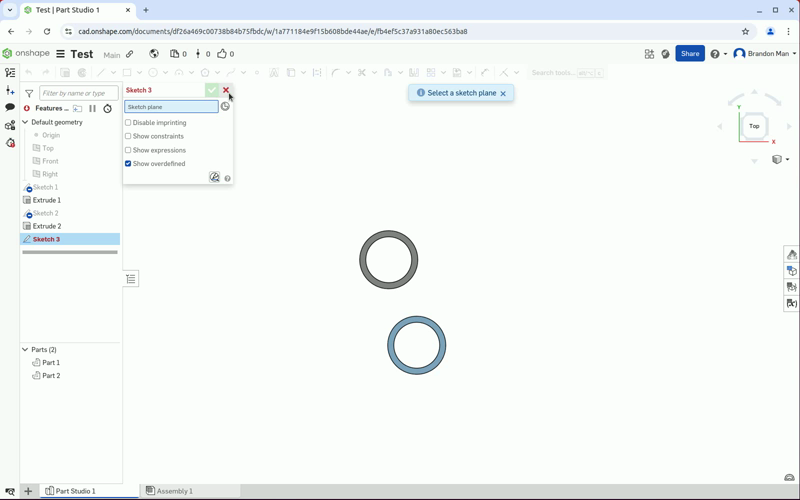
mouse_move(73, 150)
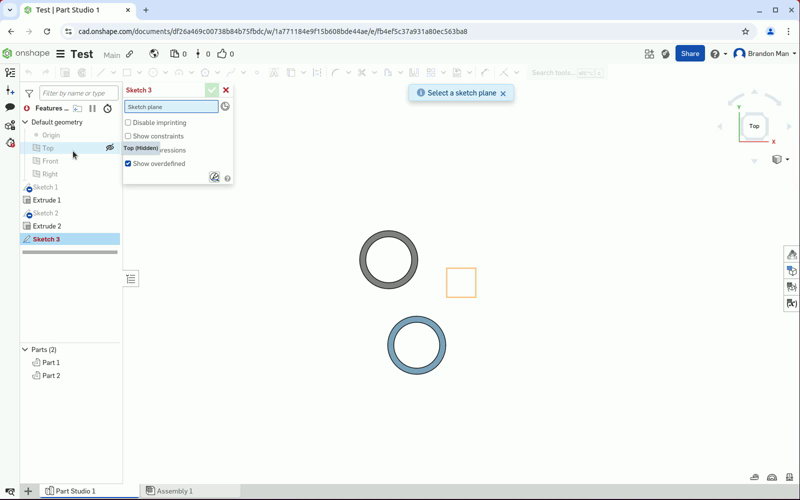
click(73, 150)
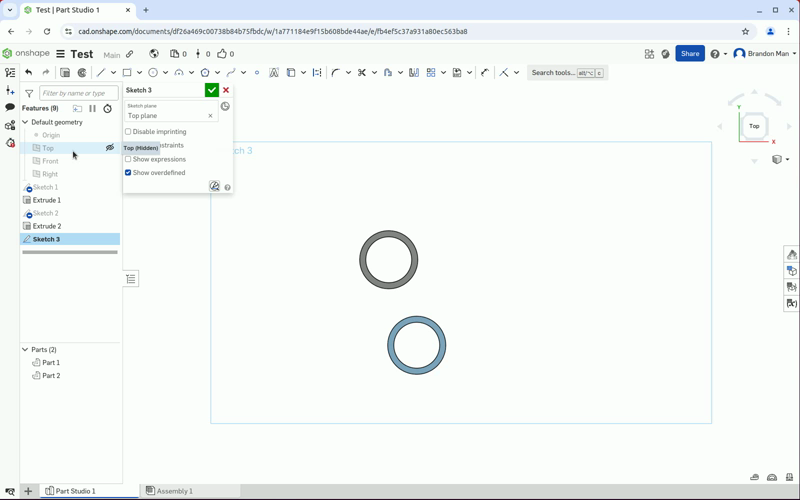
mouse_move(73, 352)
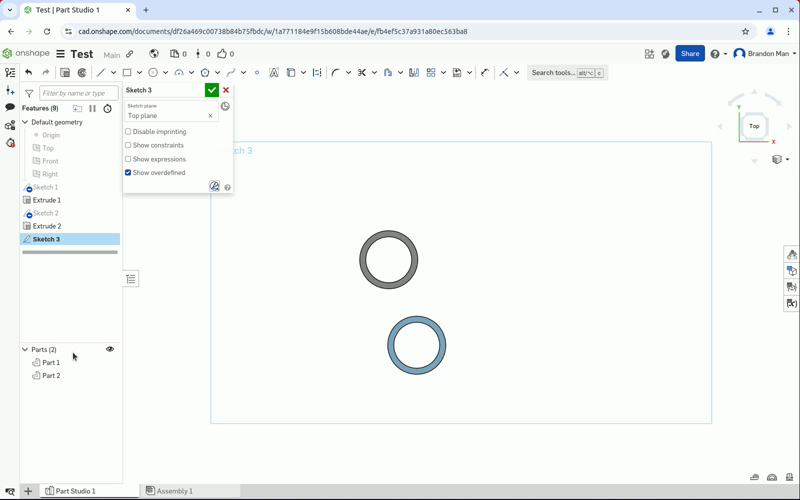
key(y)
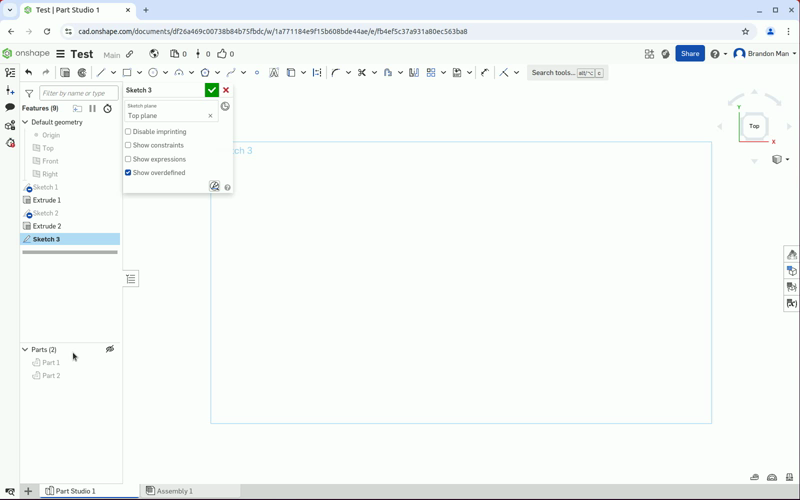
key(c)
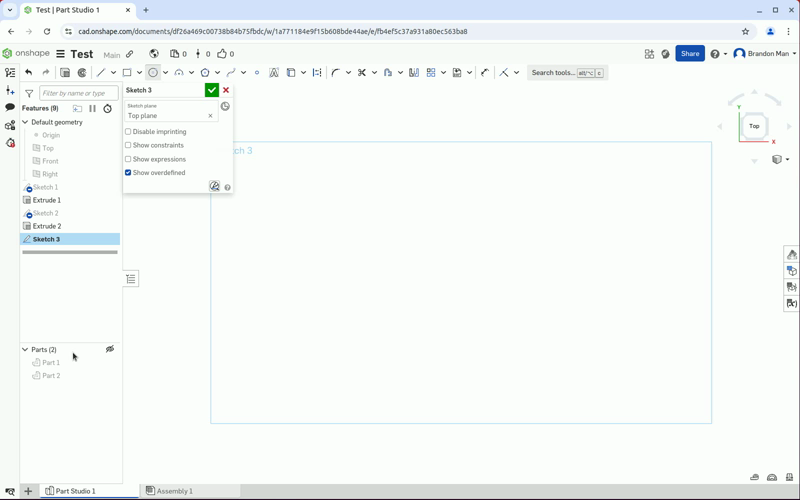
key_down(shift)
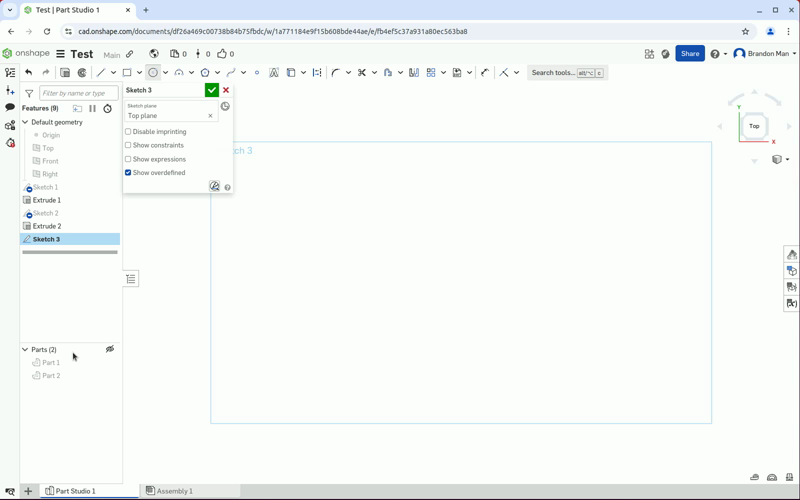
mouse_move(505, 345)
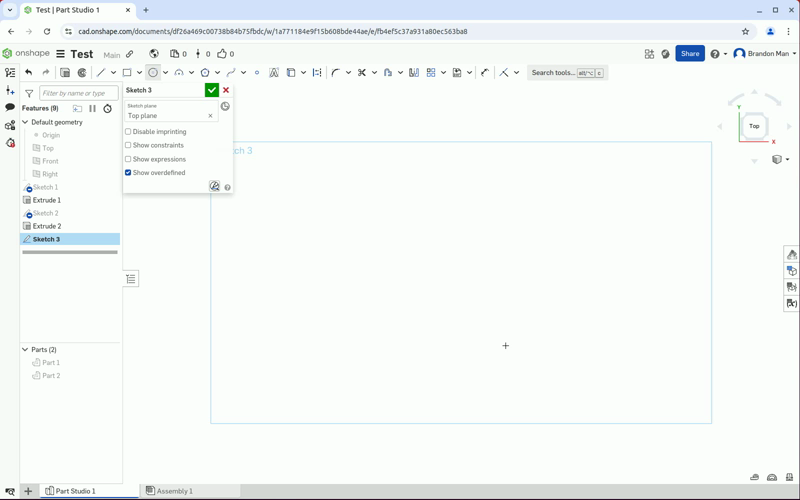
click(505, 345)
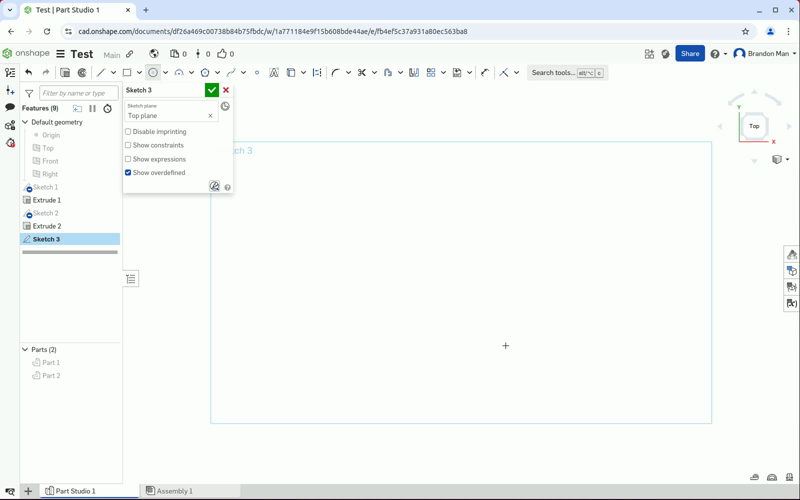
key_up(shift)
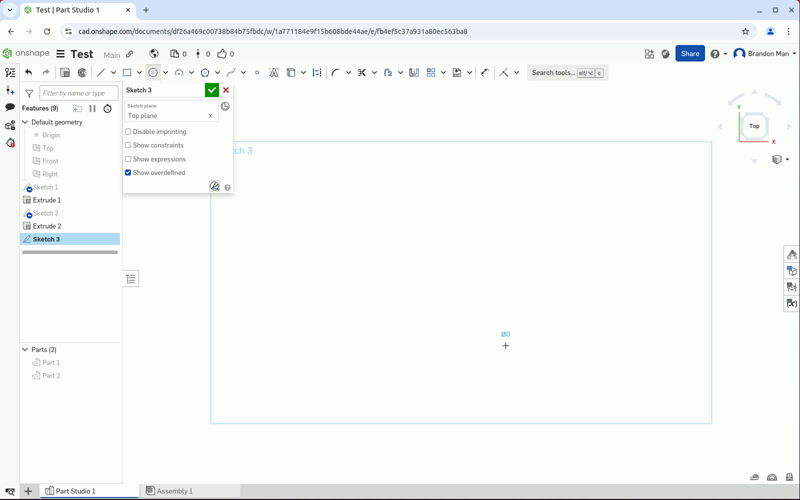
mouse_move(534, 345)
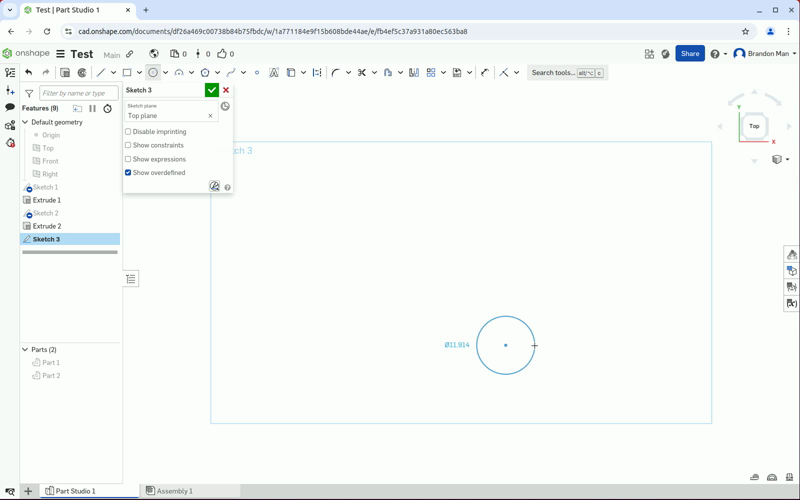
click(534, 345)
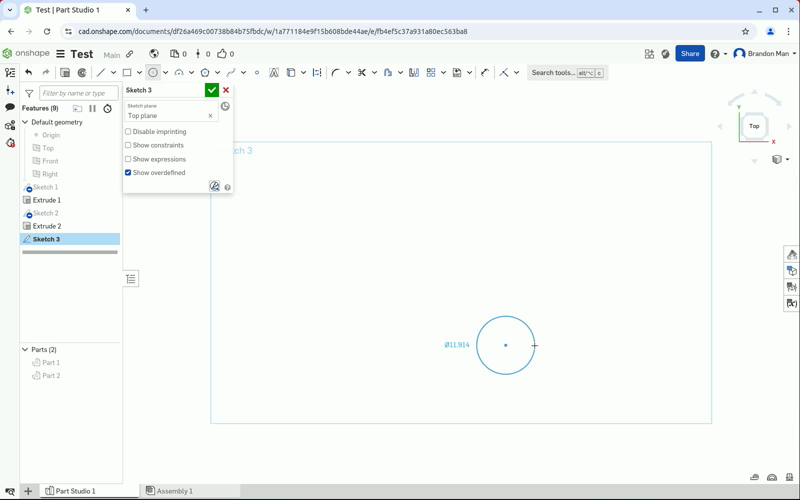
key(esc)
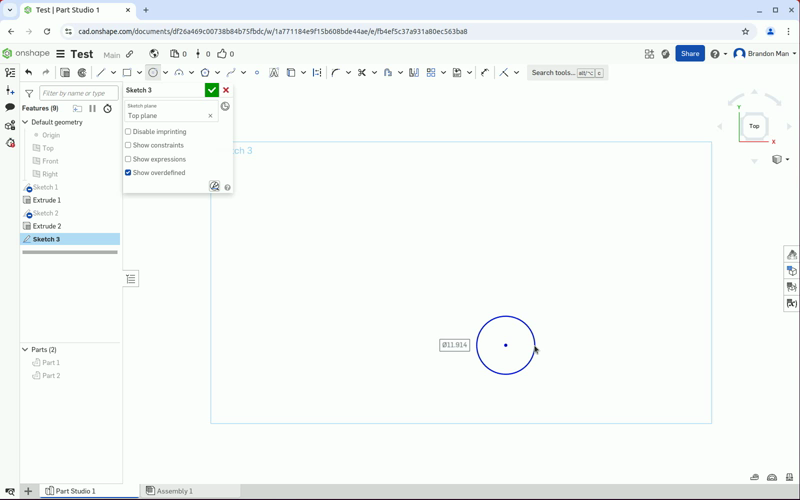
key(c)
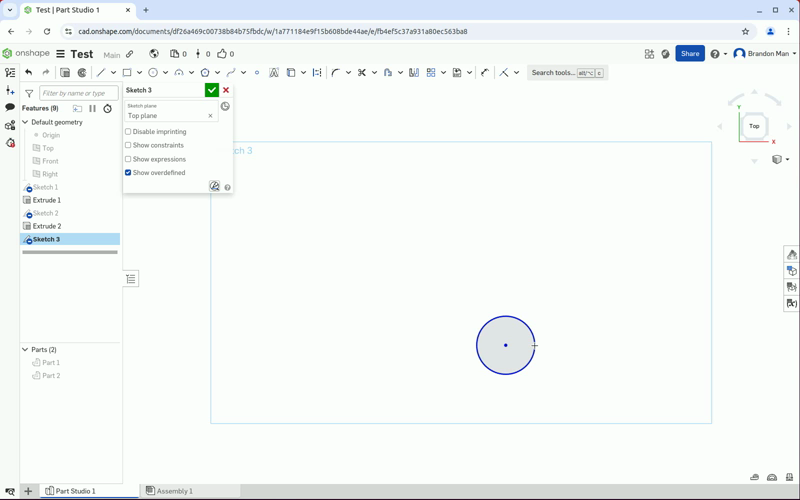
key_down(shift)
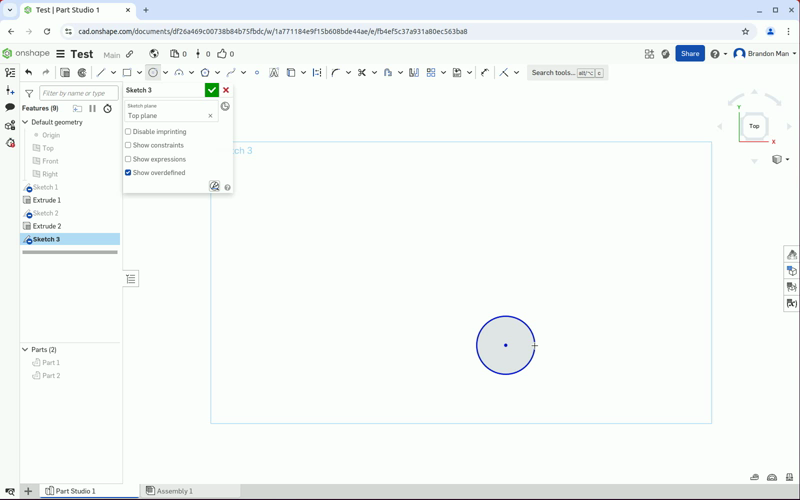
mouse_move(505, 345)
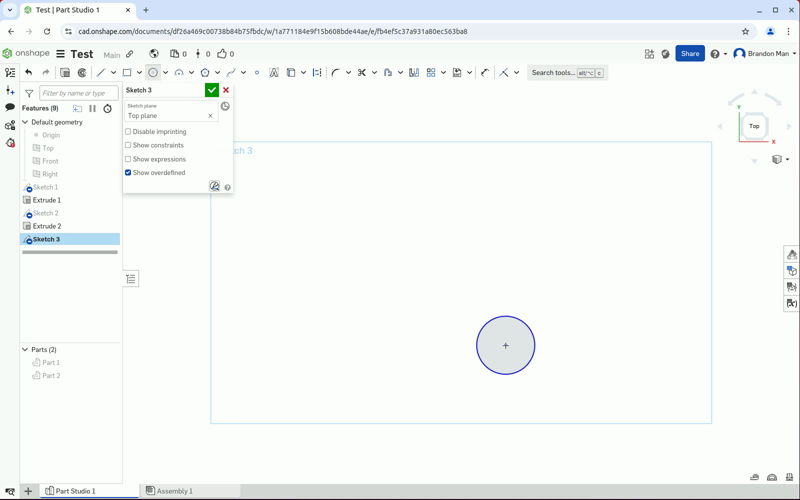
click(505, 345)
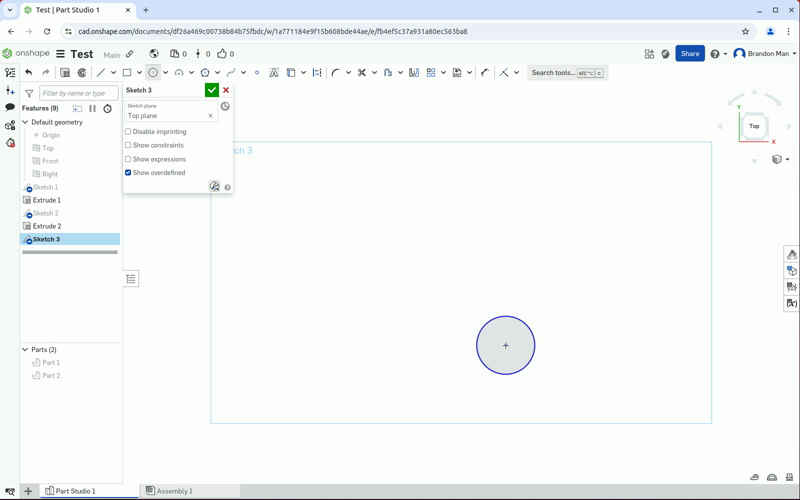
key_up(shift)
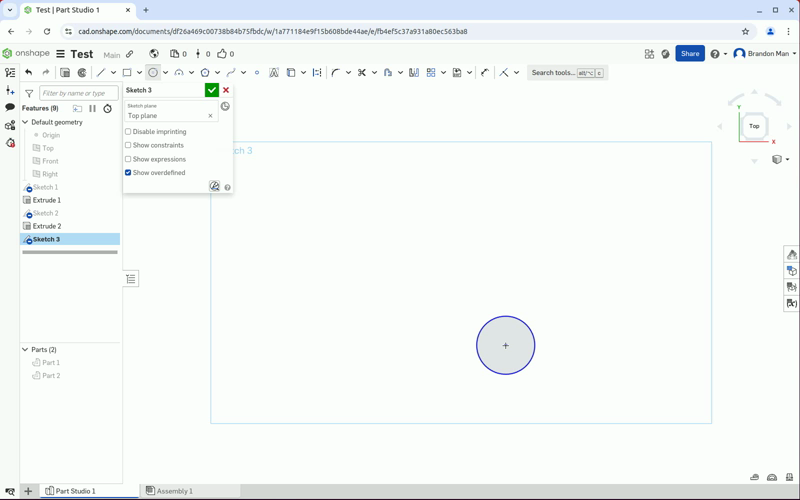
mouse_move(528, 345)
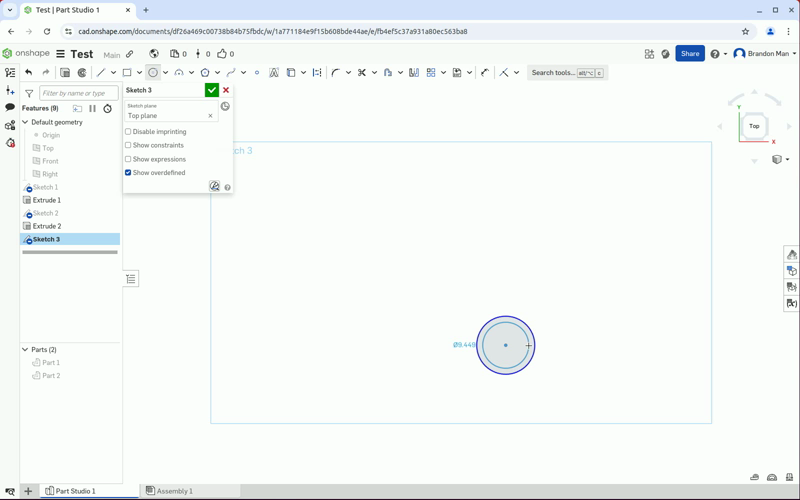
click(528, 345)
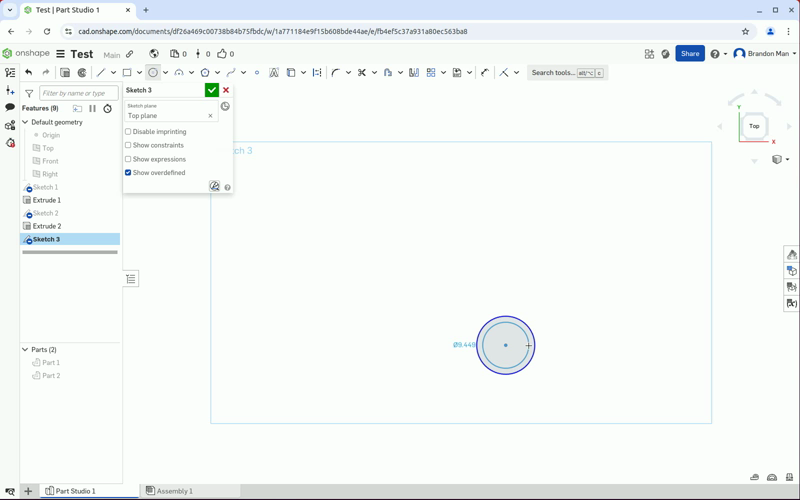
key(esc)
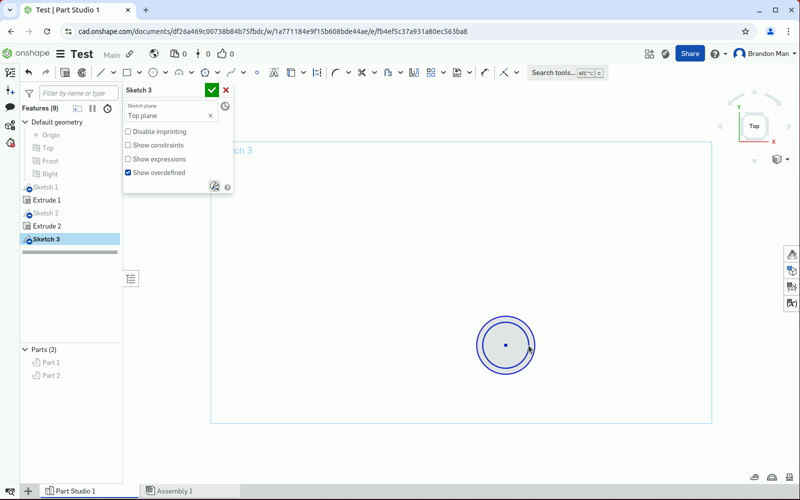
mouse_move(532, 347)
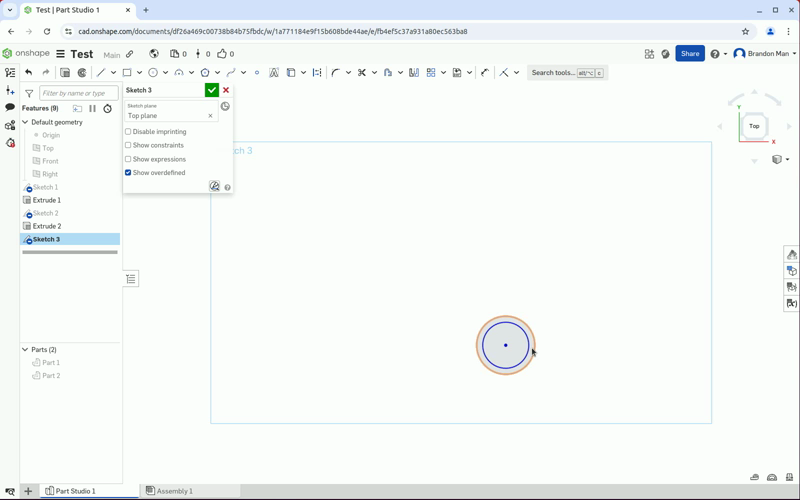
scroll(6)
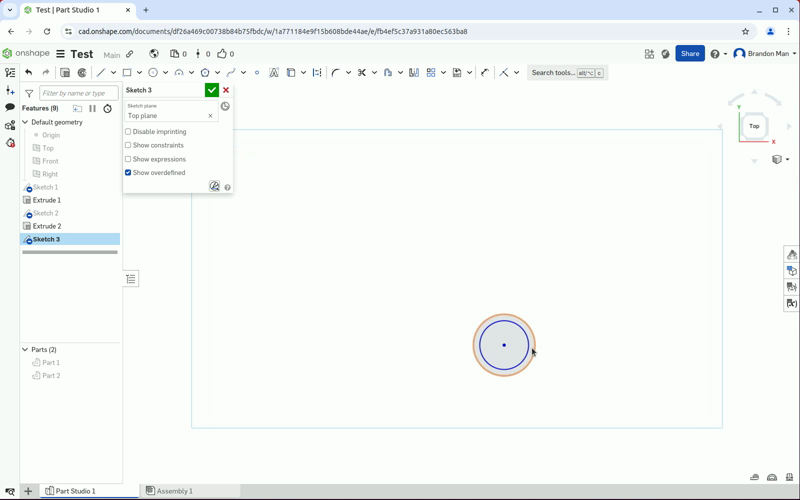
scroll(6)
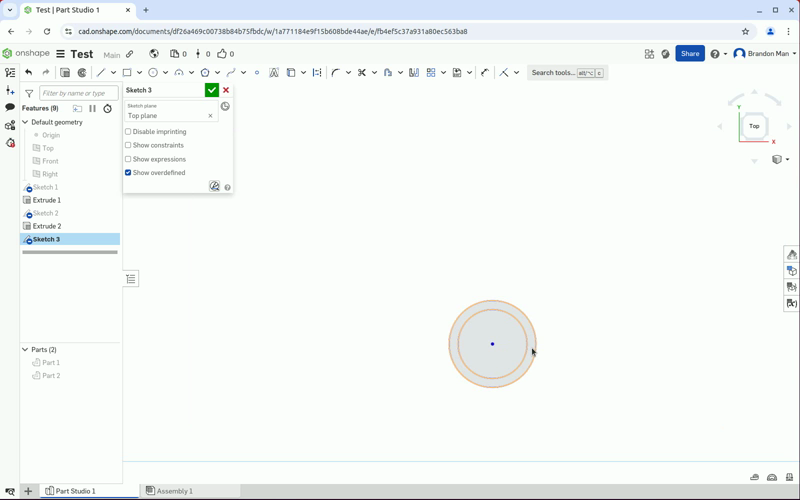
scroll(6)
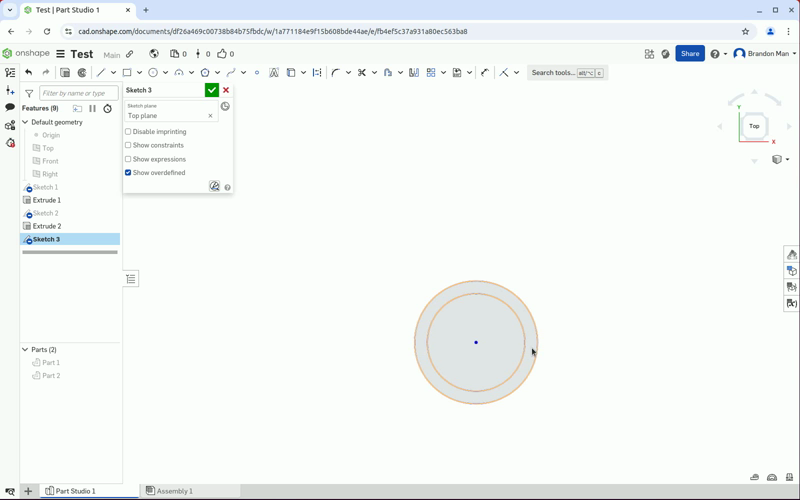
scroll(6)
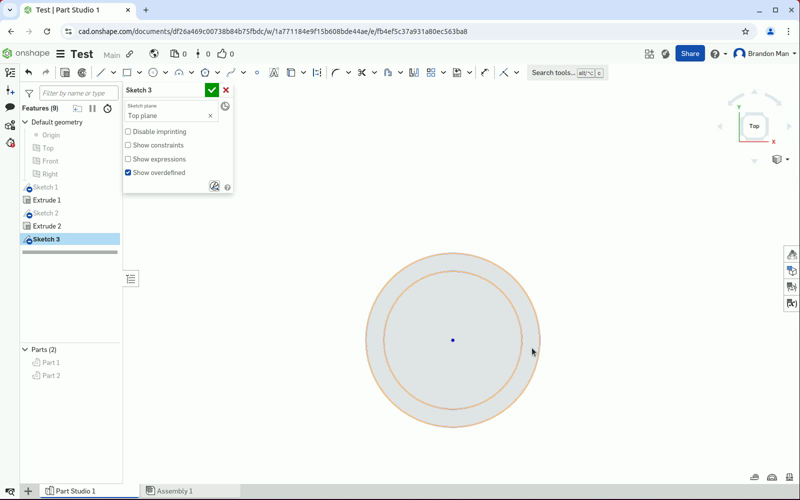
scroll(6)
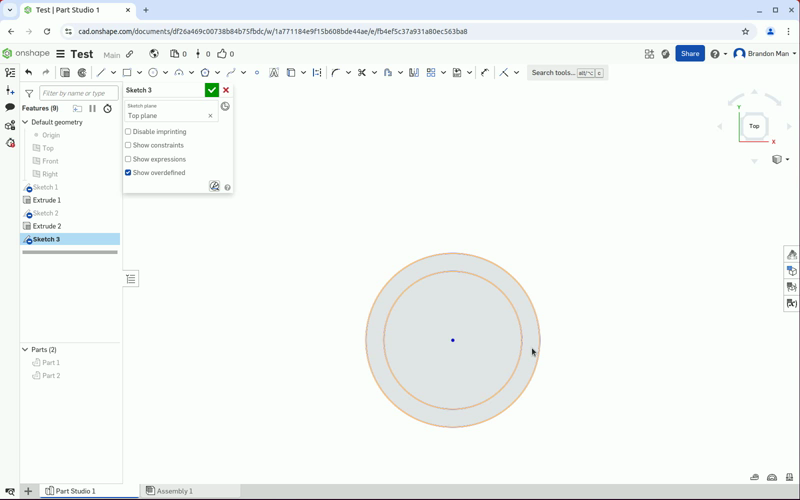
scroll(6)
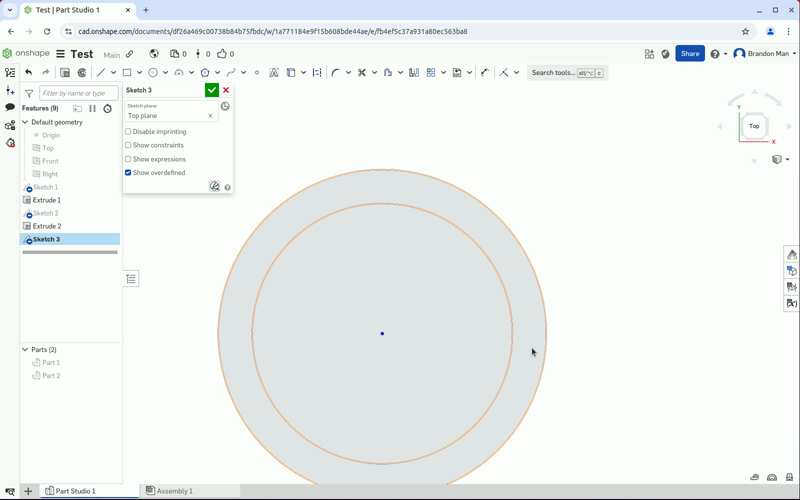
scroll(6)
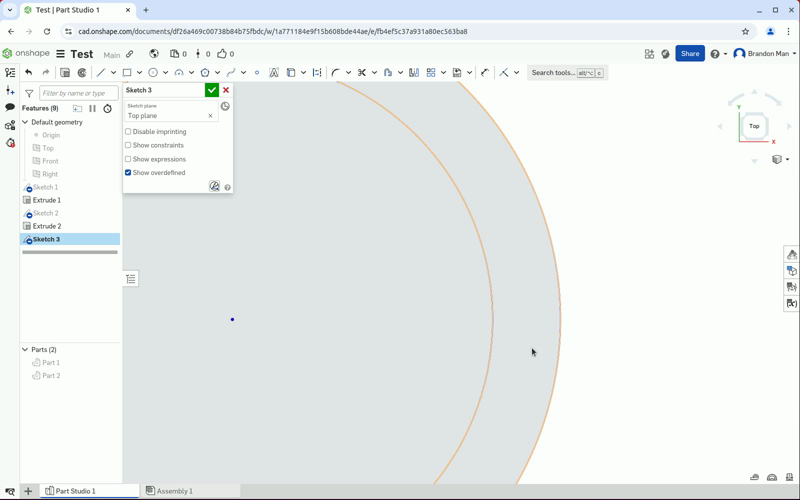
click(532, 347)
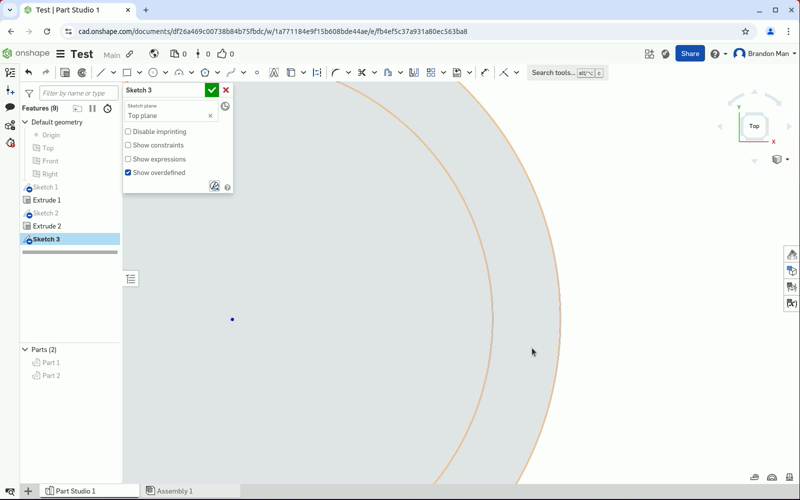
scroll(-6)
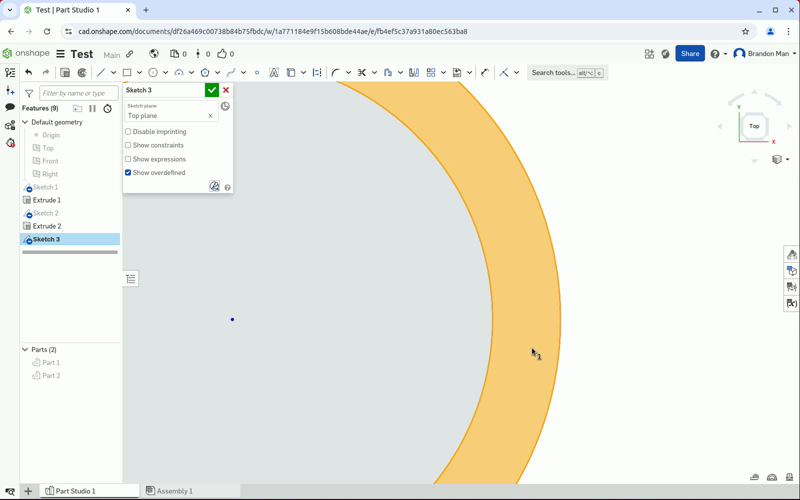
scroll(-6)
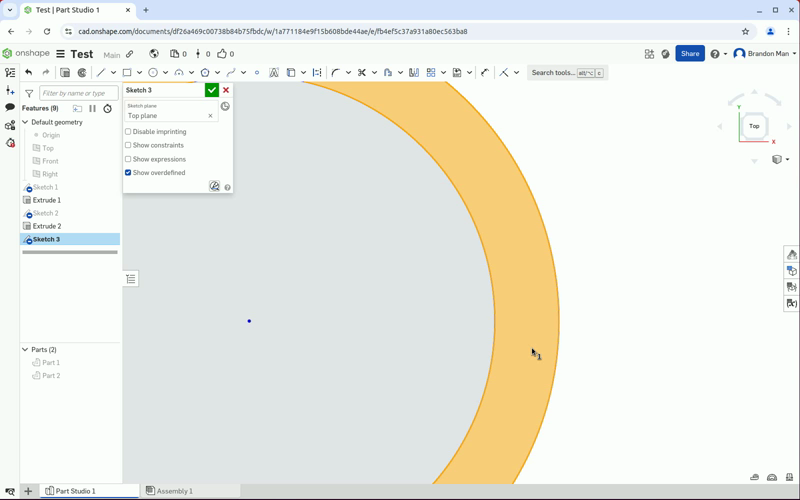
scroll(-6)
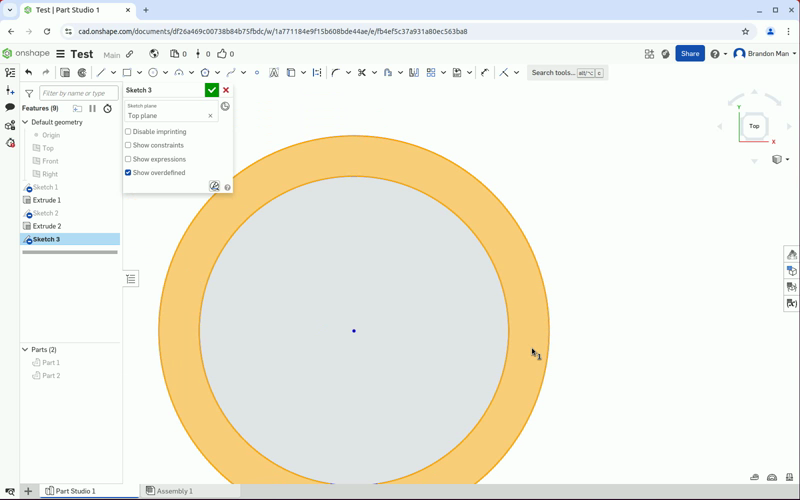
scroll(-6)
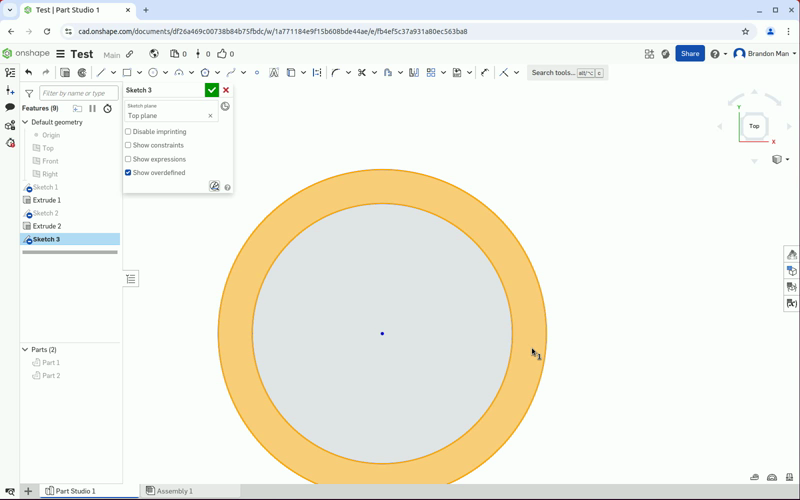
scroll(-6)
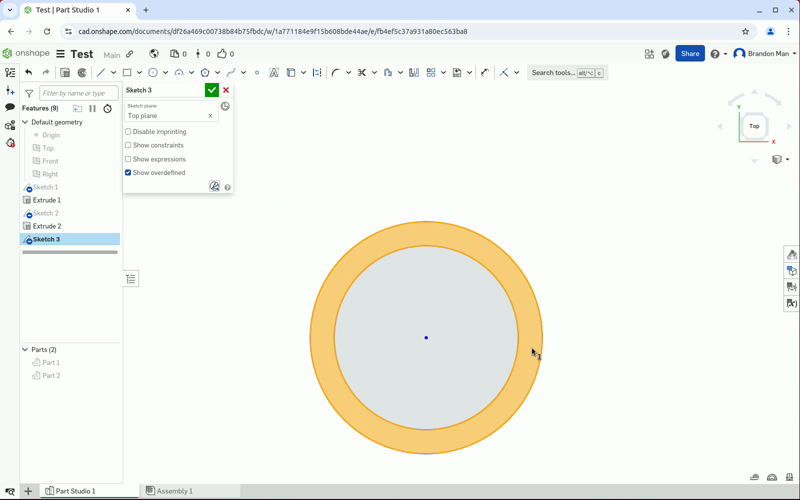
scroll(-6)
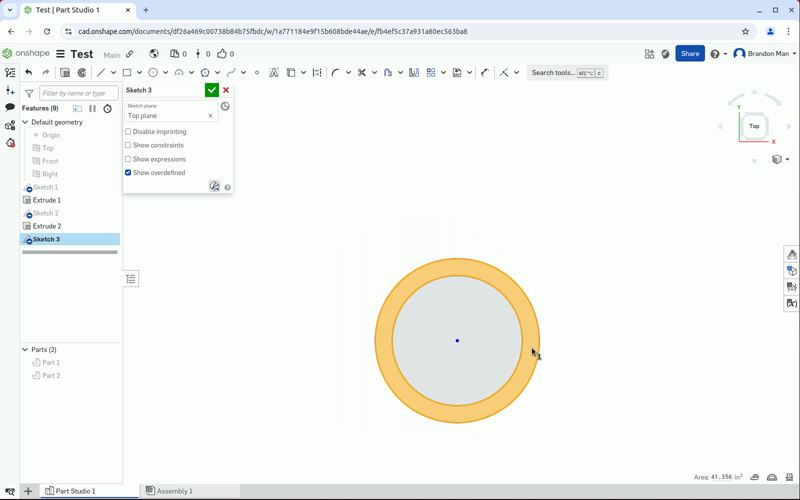
scroll(-6)
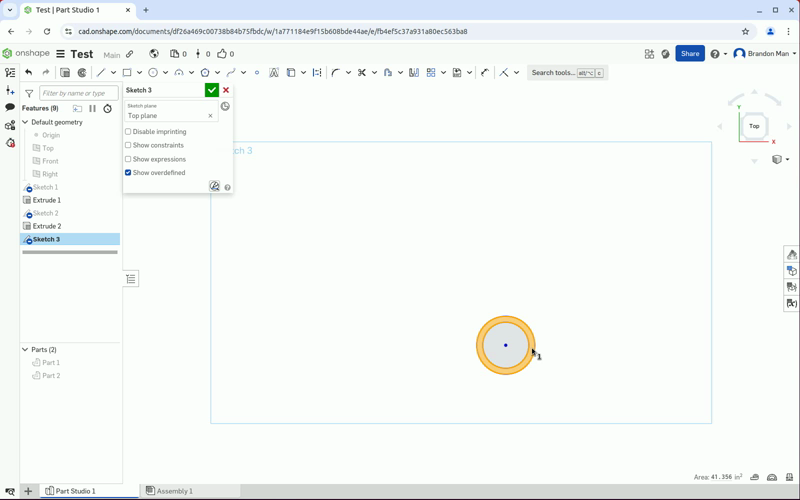
mouse_move(73, 352)
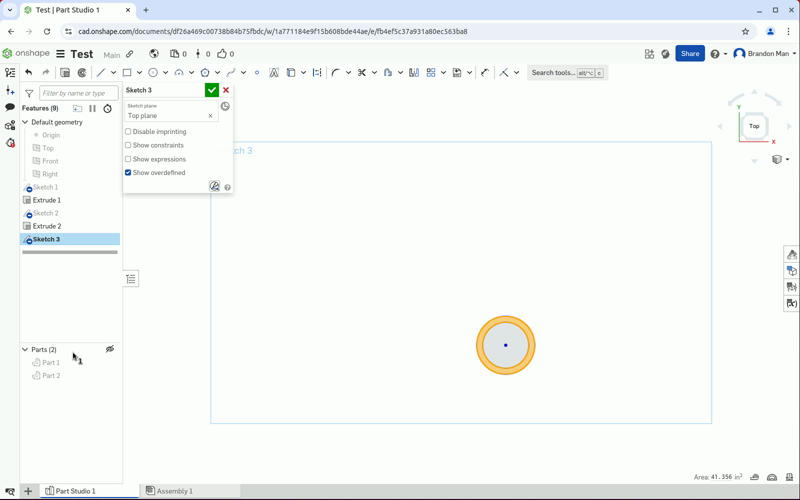
key(shift+y)
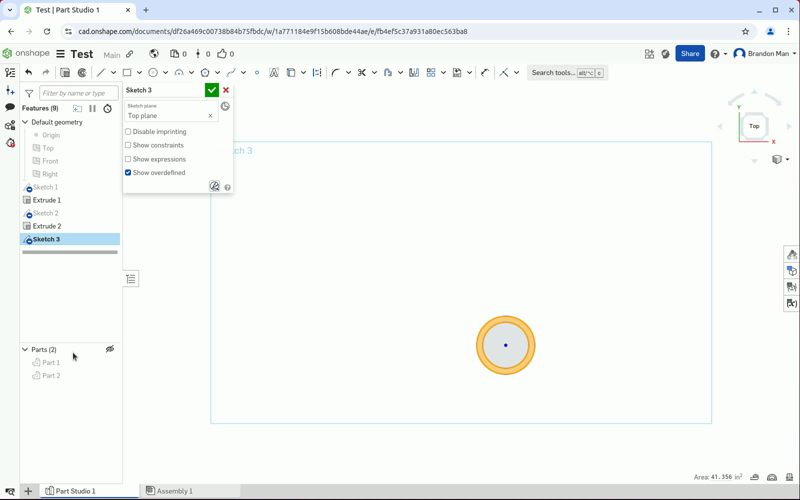
key(shift+e)
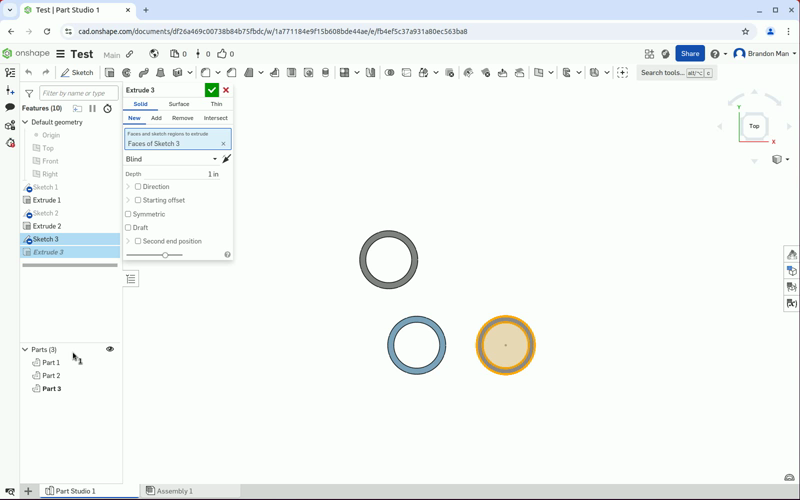
mouse_move(143, 106)
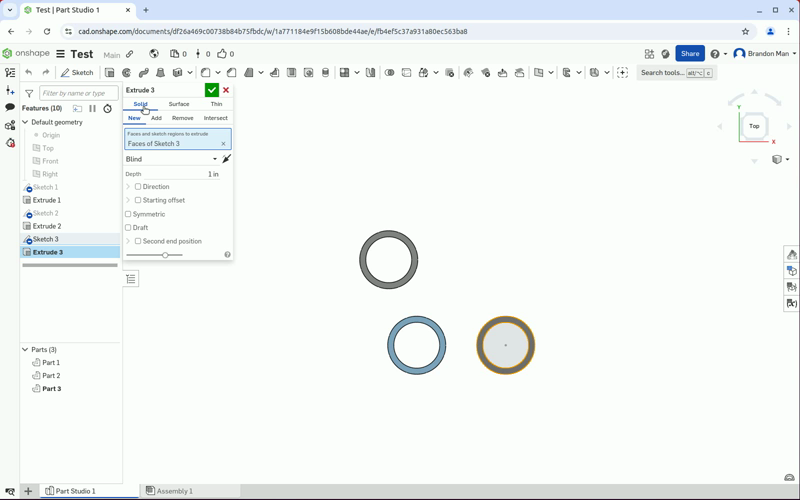
click(143, 106)
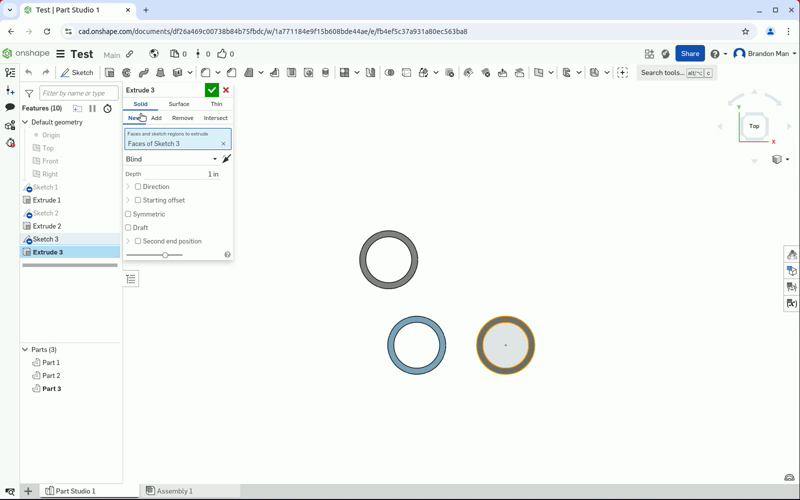
mouse_move(137, 120)
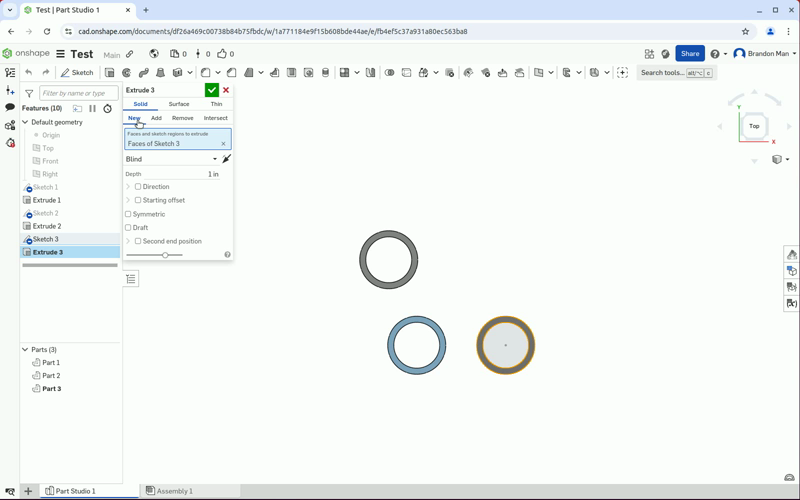
click(137, 120)
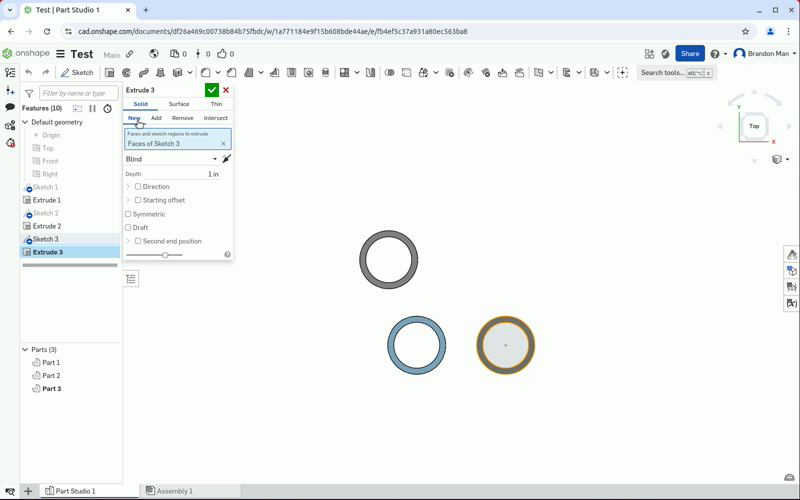
key(tab, 4)
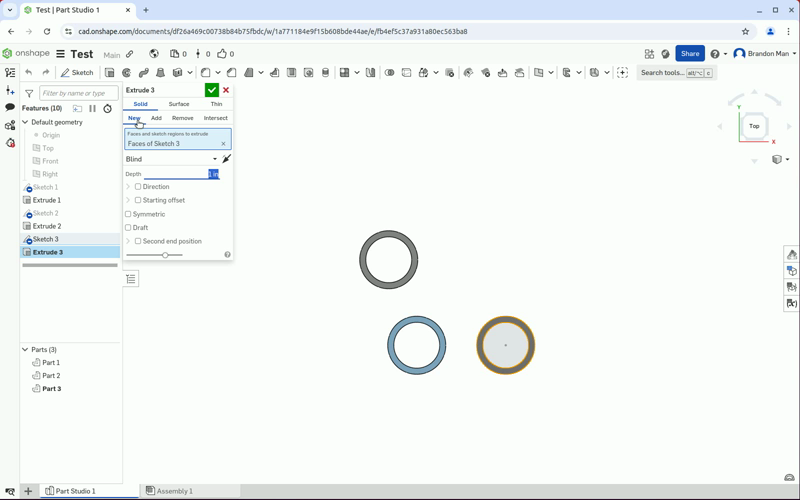
text(11.554)
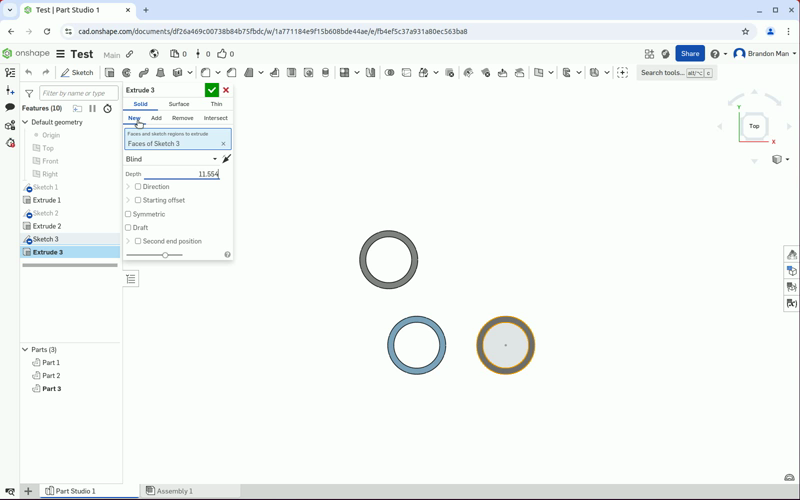
key(enter)
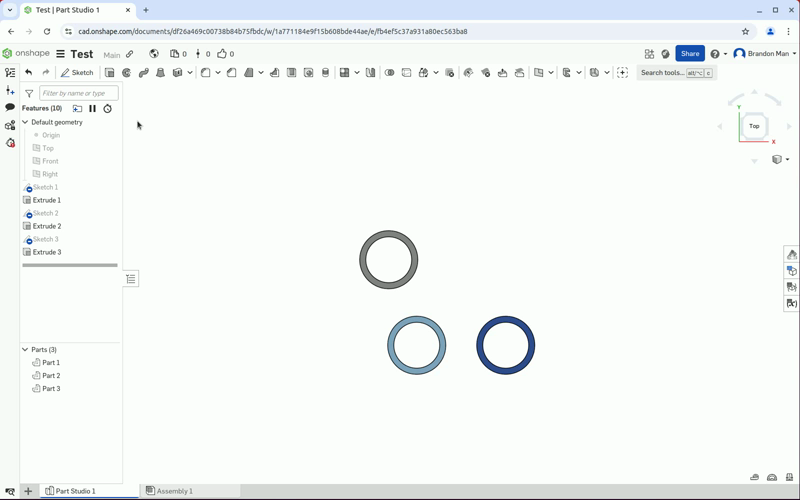
key(shift+h)
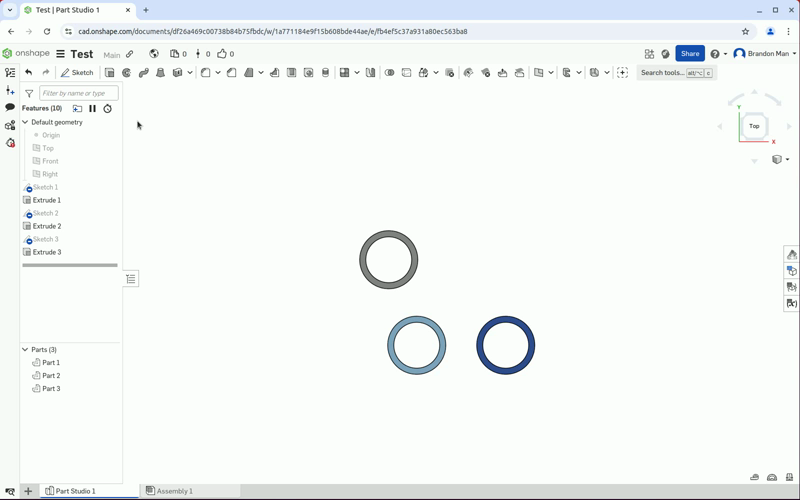
key(shift+h)
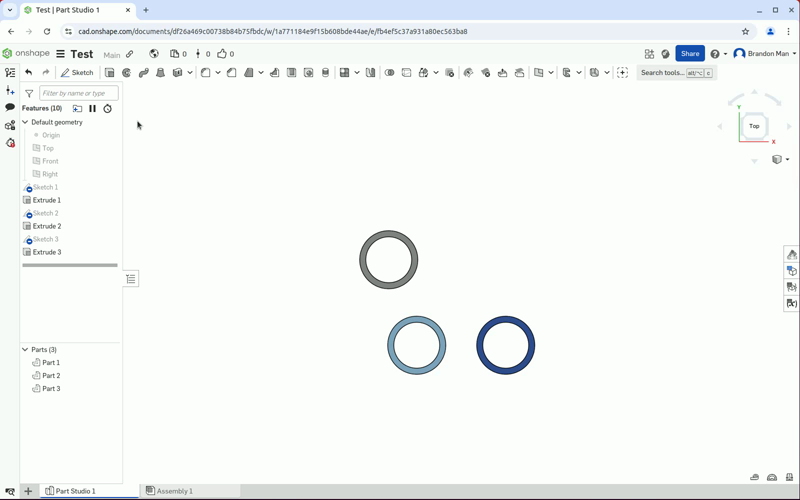
mouse_move(73, 189)
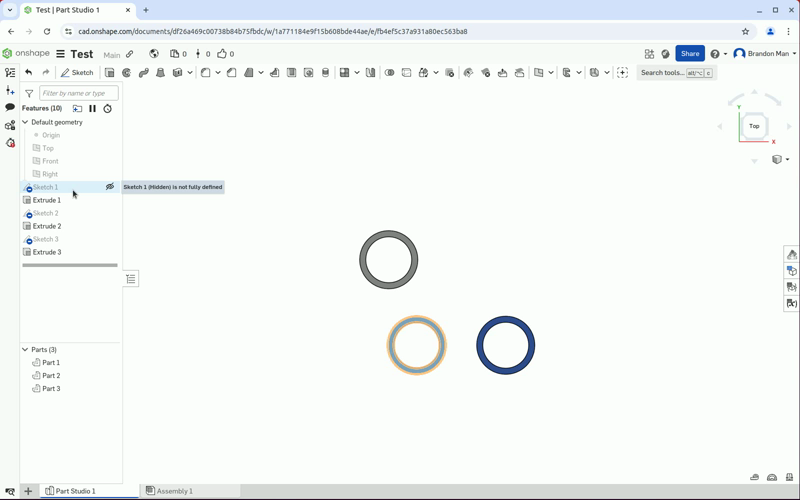
click(73, 189)
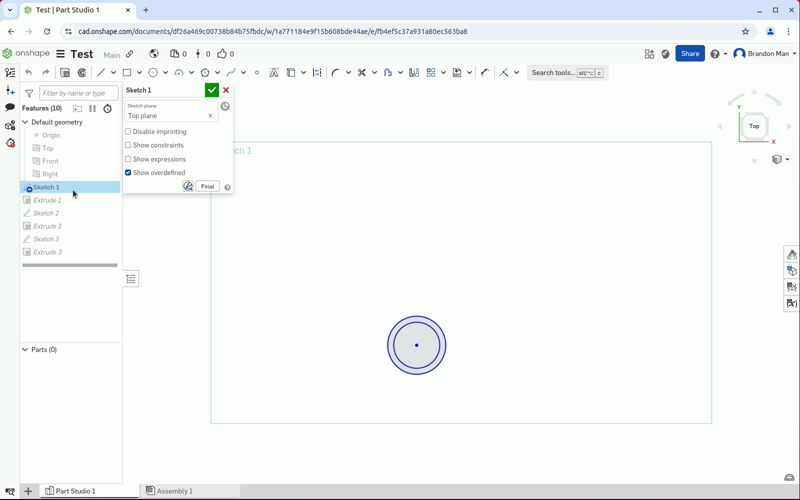
mouse_move(229, 92)
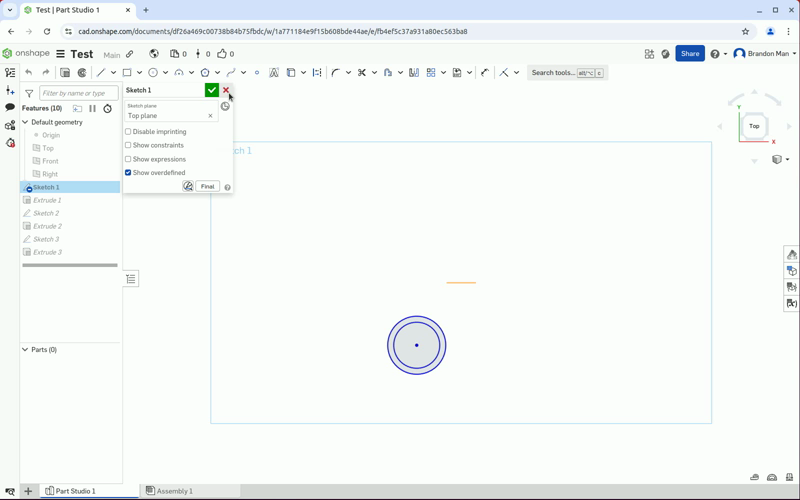
click(229, 92)
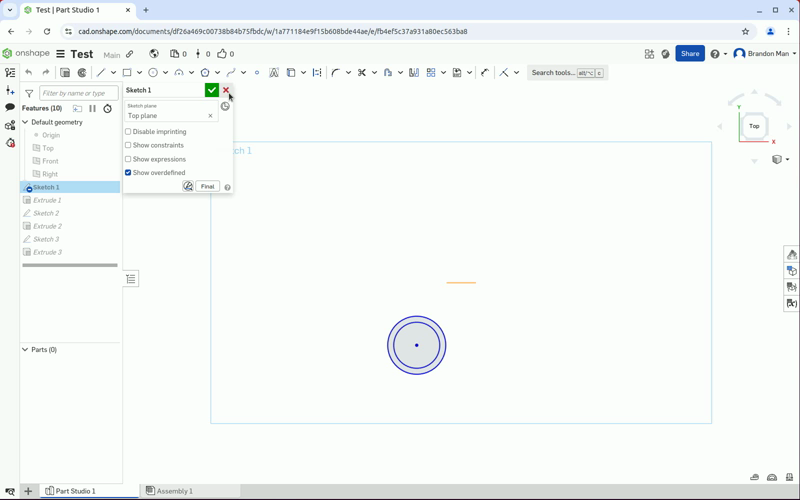
key(shift+s)
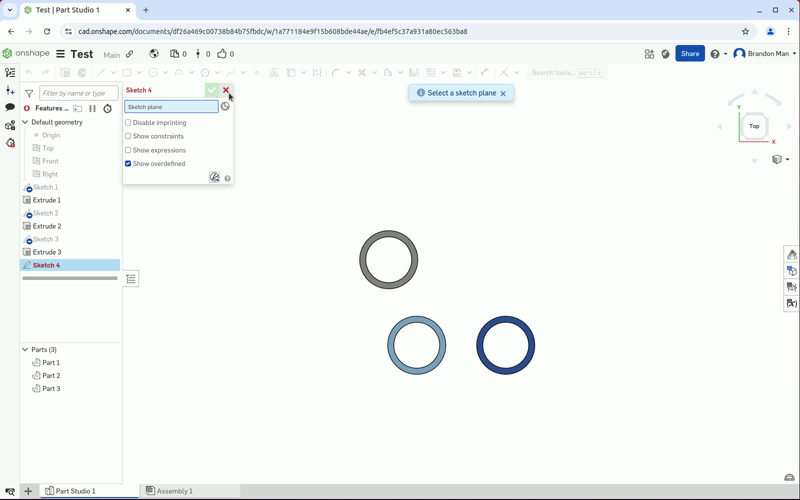
mouse_move(73, 150)
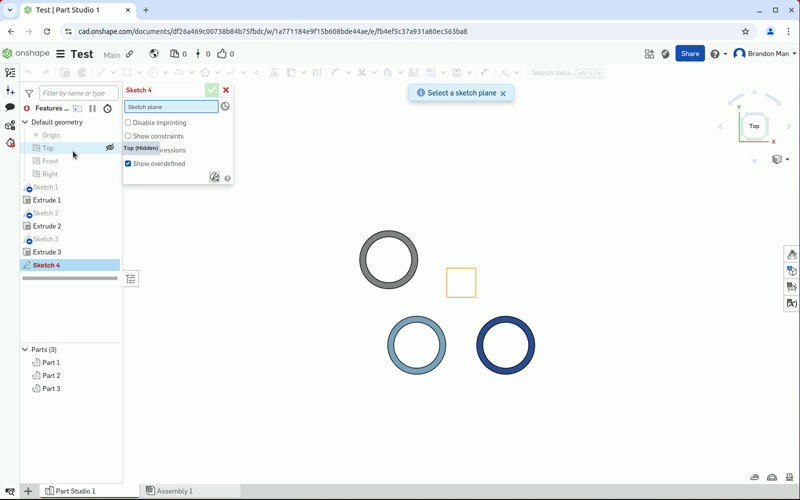
click(73, 150)
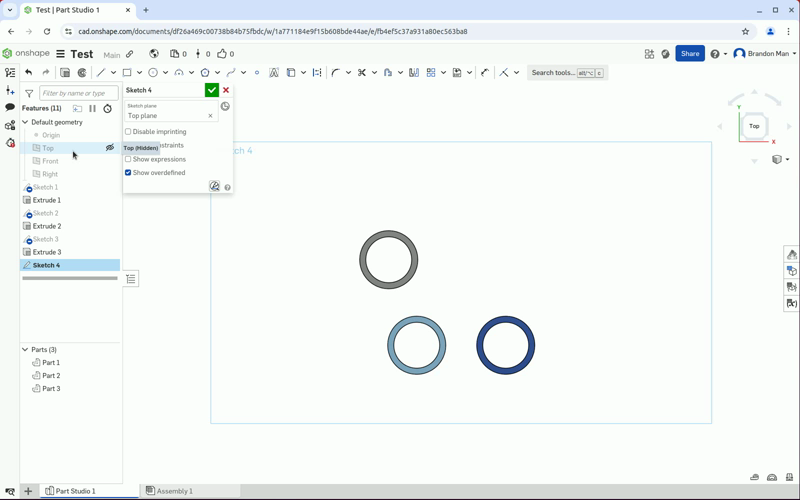
mouse_move(73, 352)
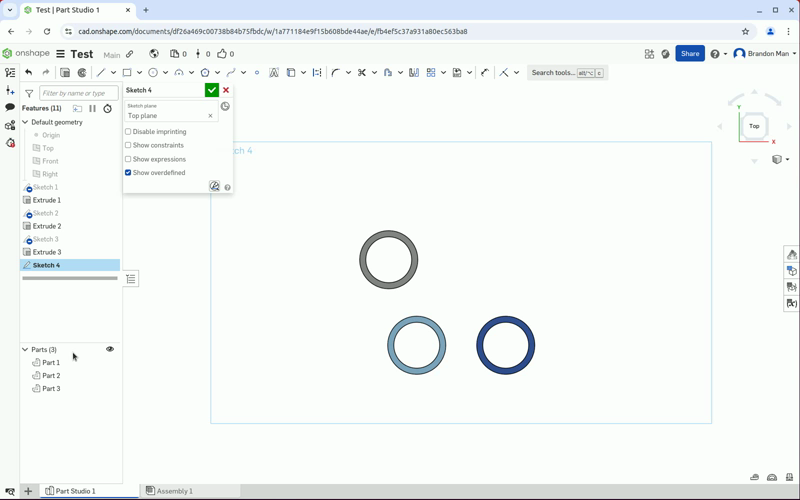
key(y)
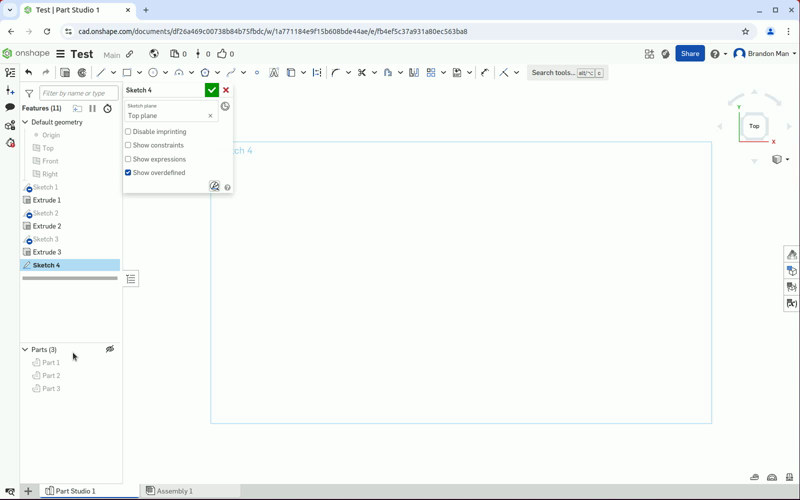
key(c)
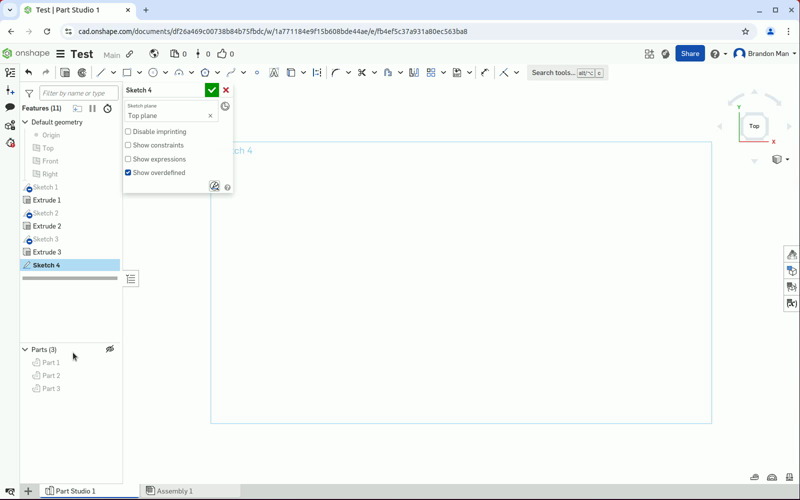
key_down(shift)
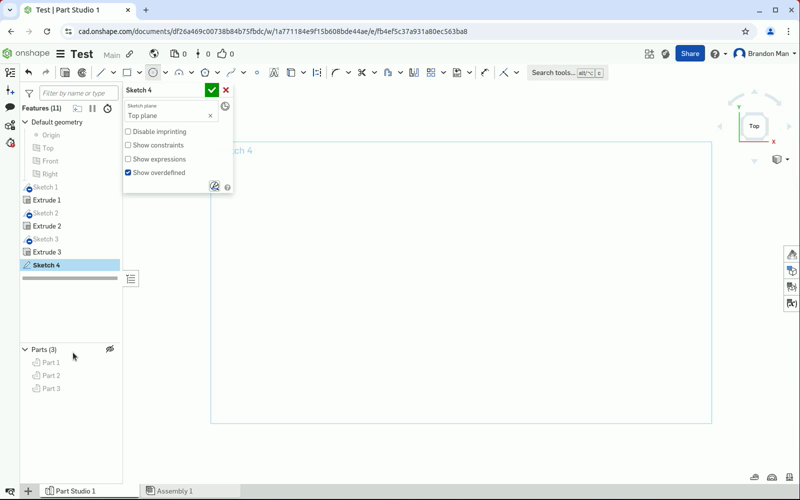
mouse_move(534, 259)
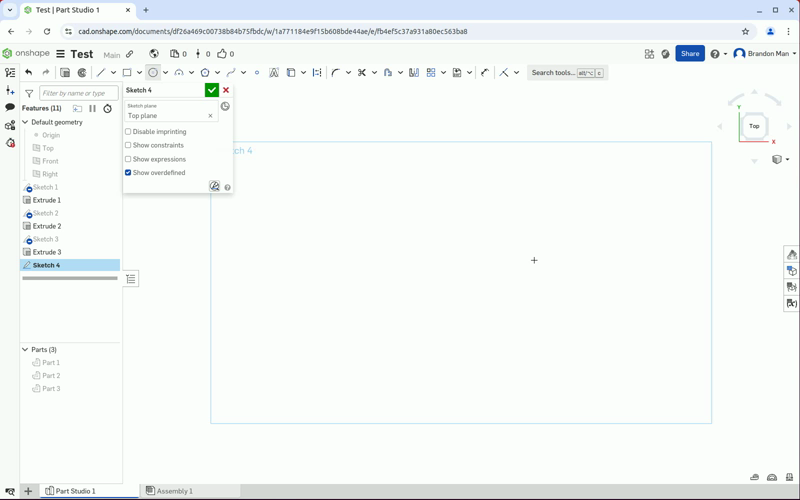
click(534, 259)
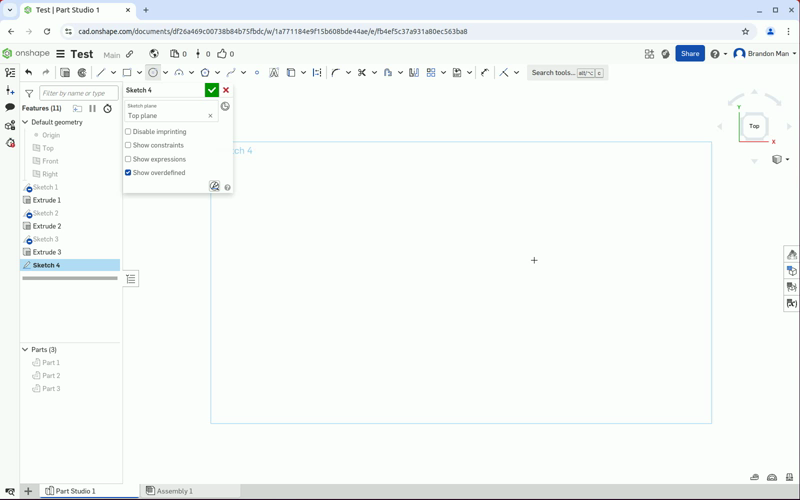
key_up(shift)
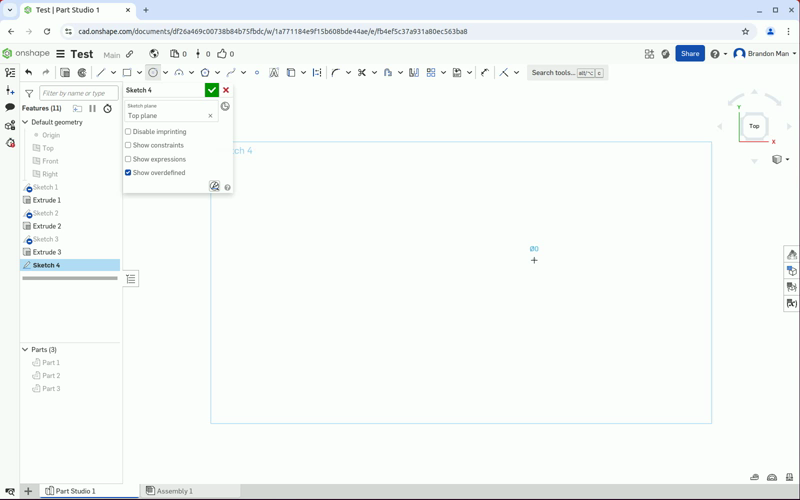
mouse_move(562, 259)
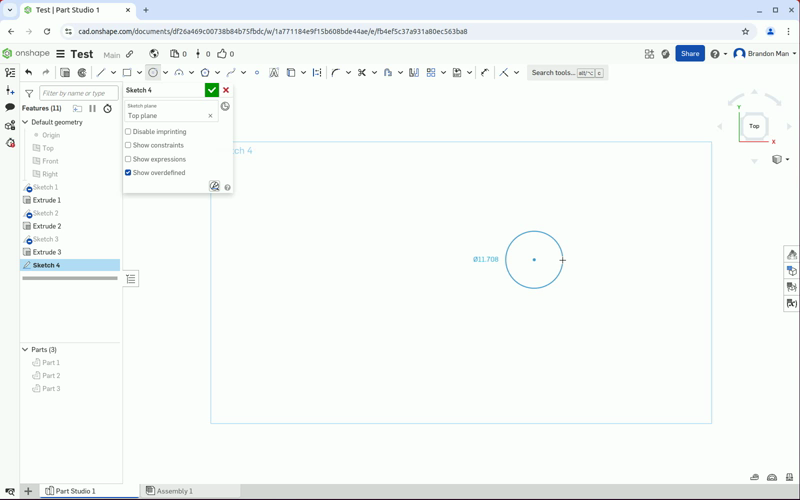
click(562, 259)
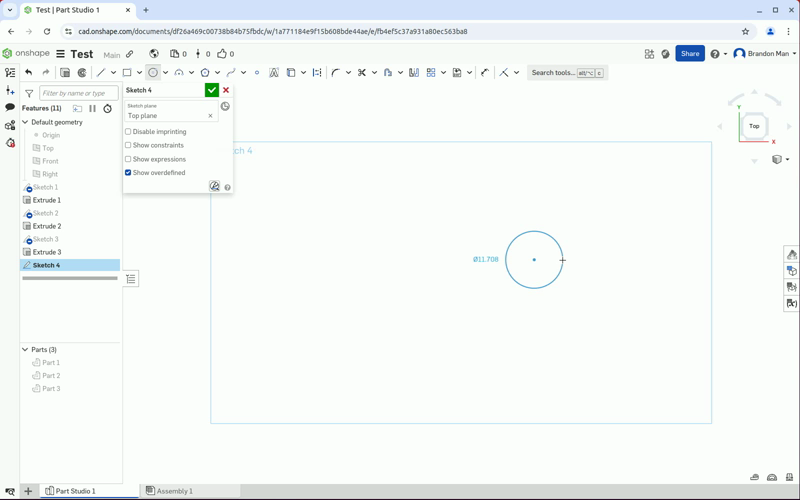
key(esc)
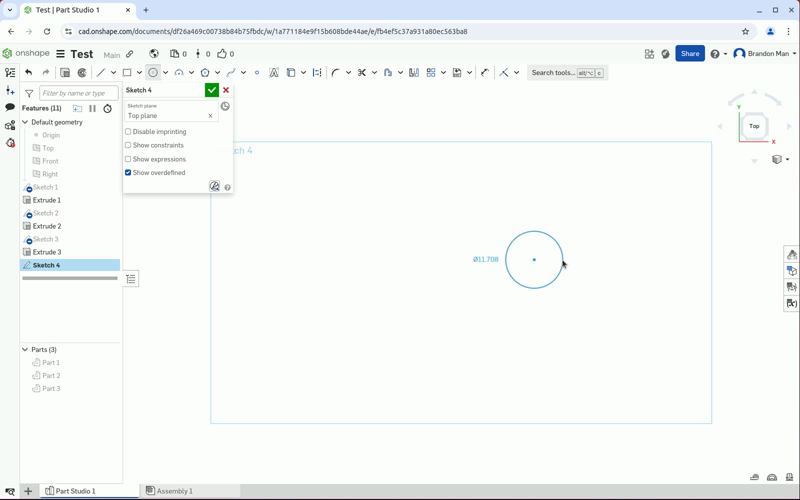
key(c)
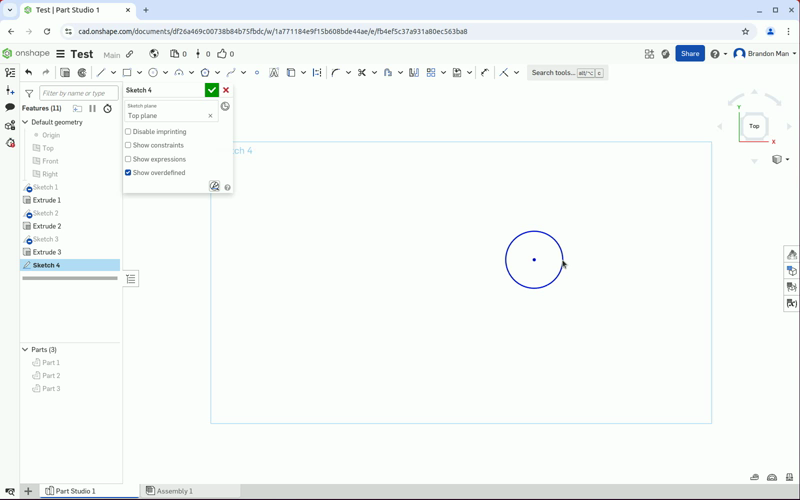
key_down(shift)
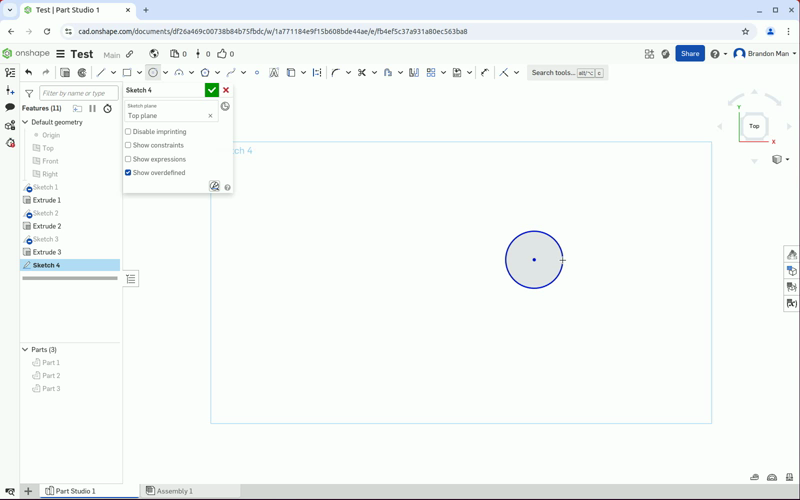
mouse_move(534, 259)
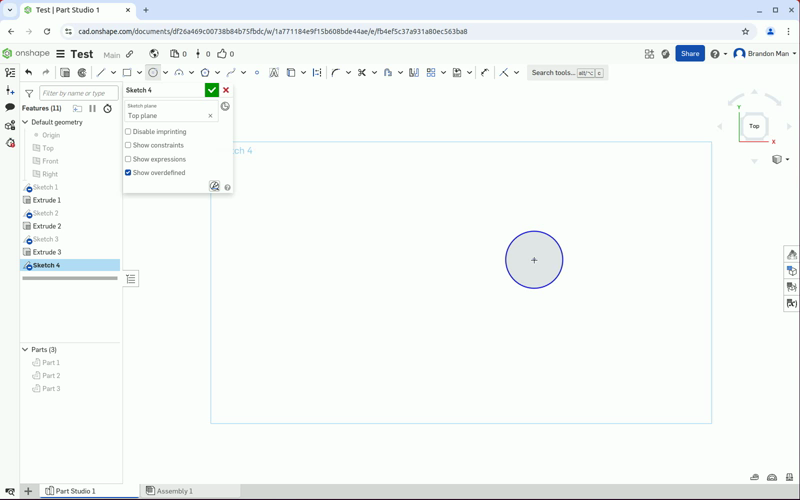
click(534, 259)
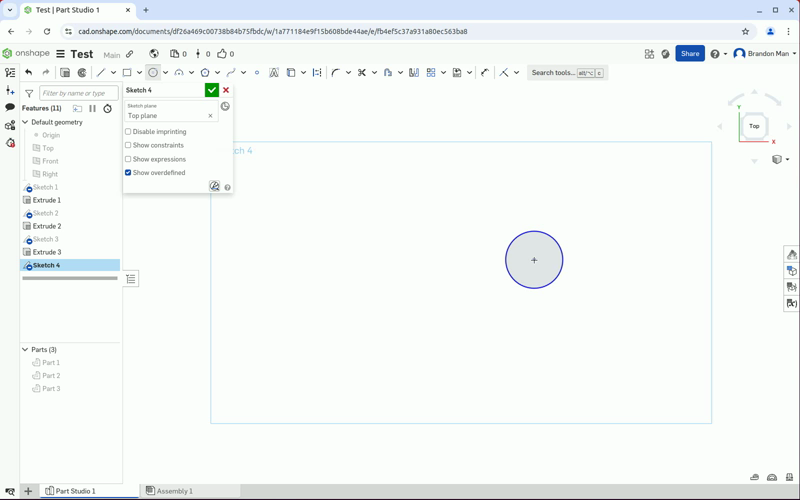
key_up(shift)
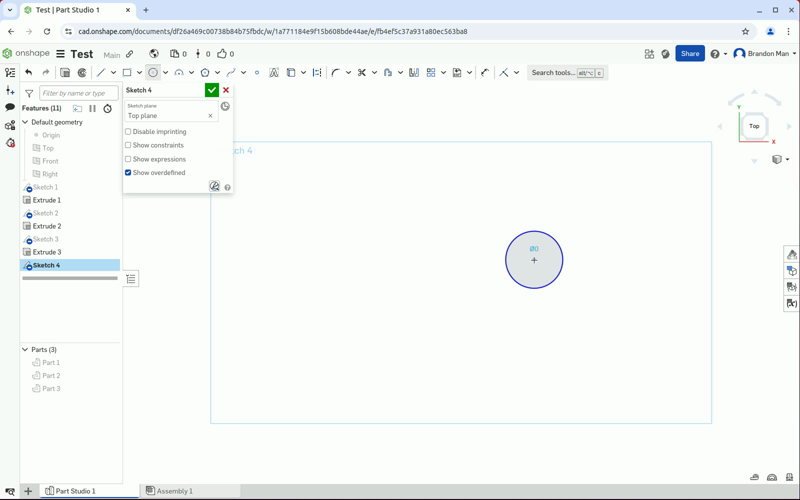
mouse_move(556, 259)
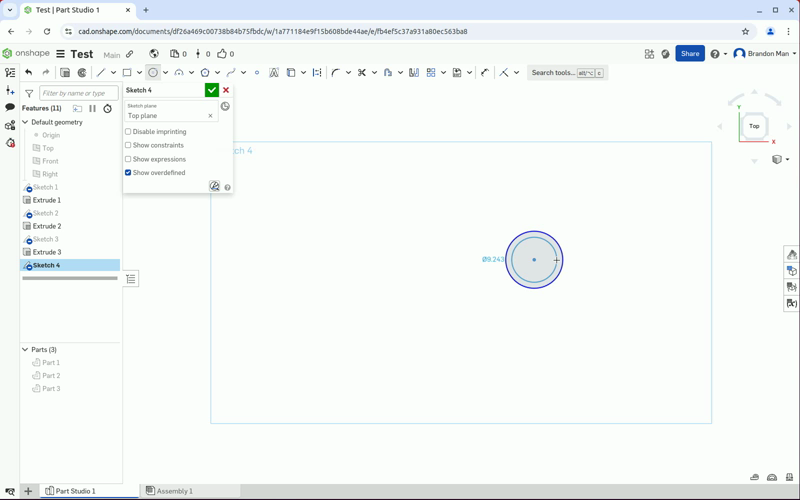
click(556, 259)
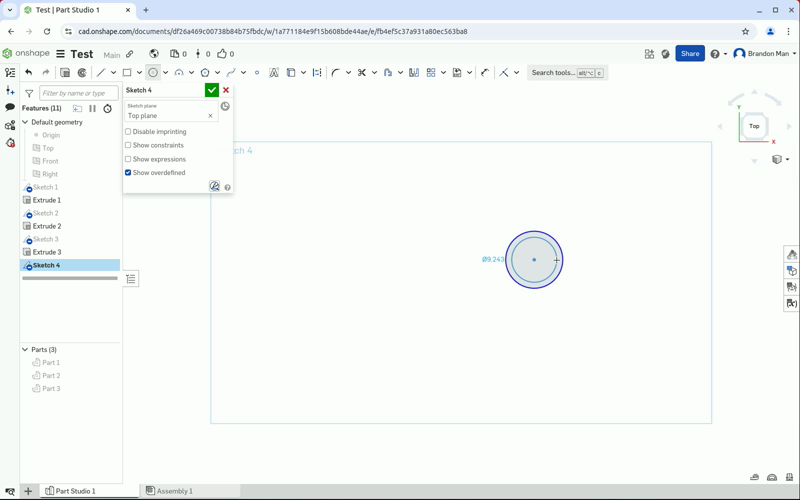
key(esc)
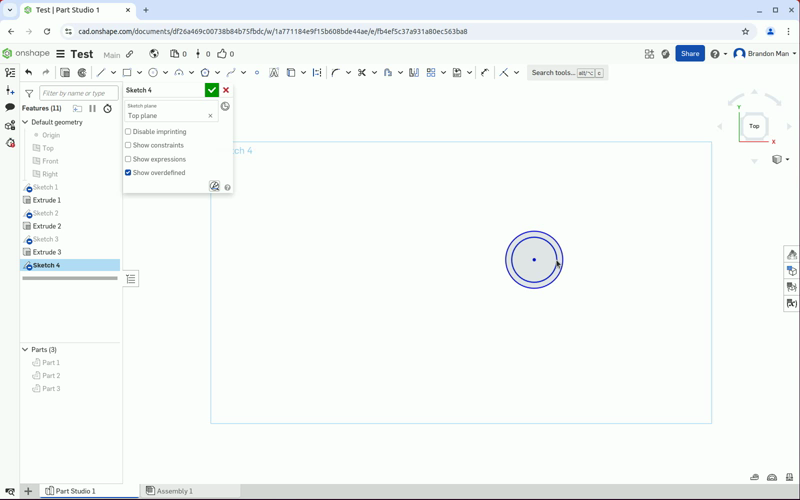
mouse_move(557, 244)
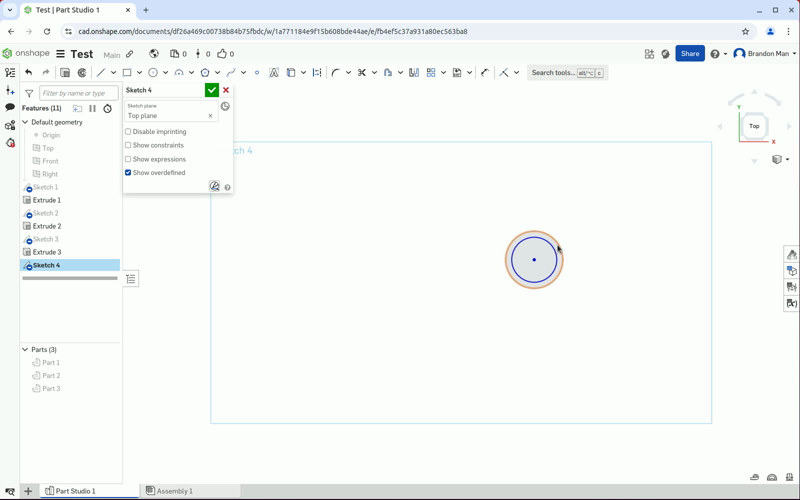
scroll(6)
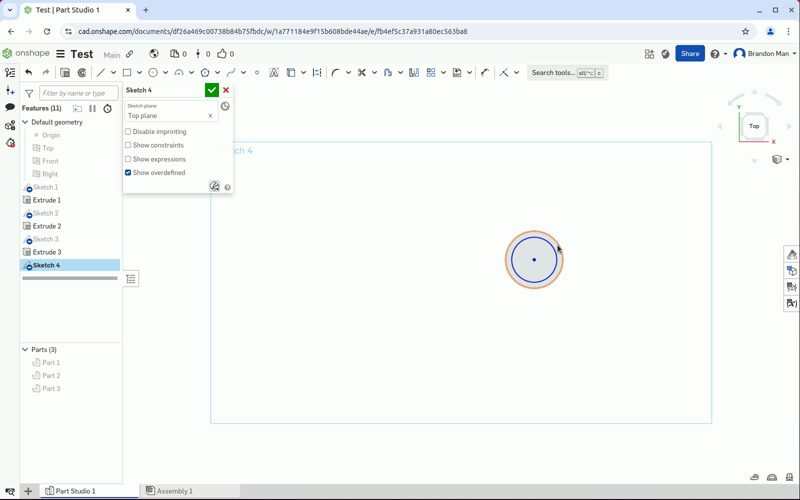
scroll(6)
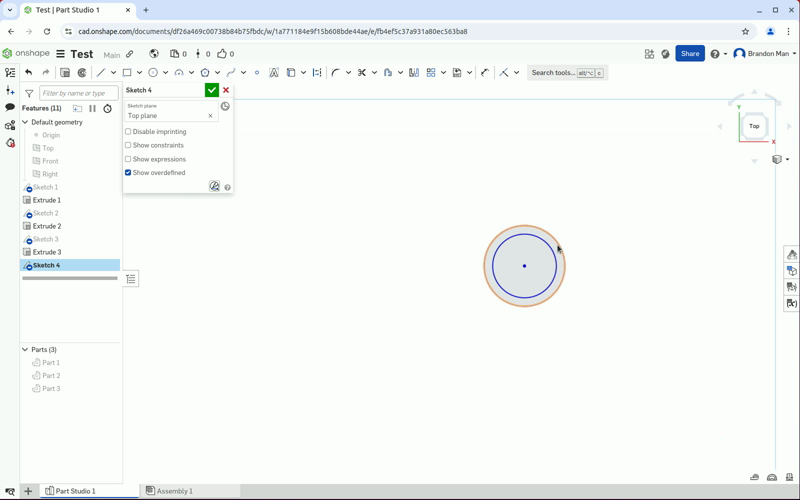
scroll(6)
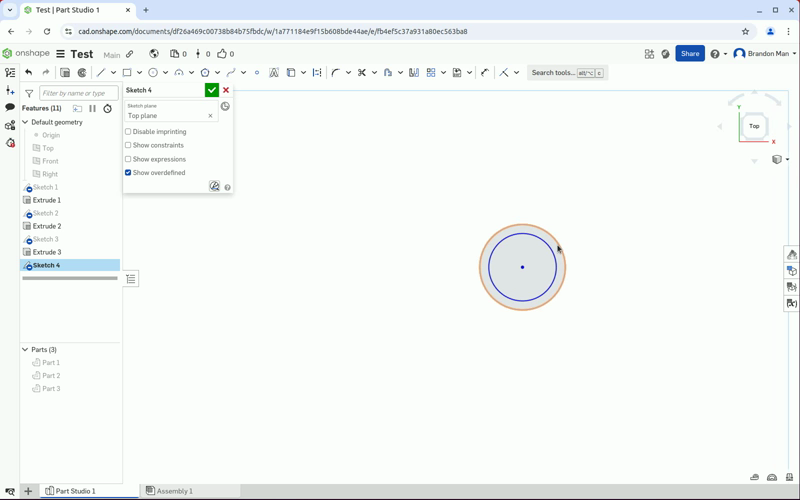
scroll(6)
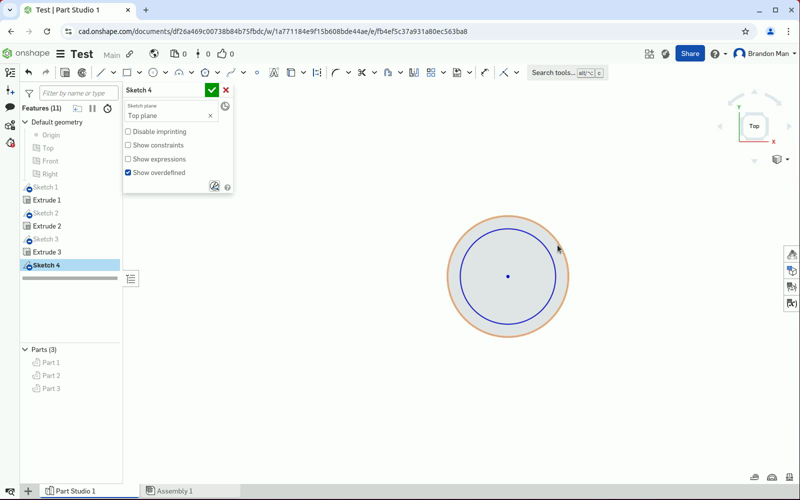
scroll(6)
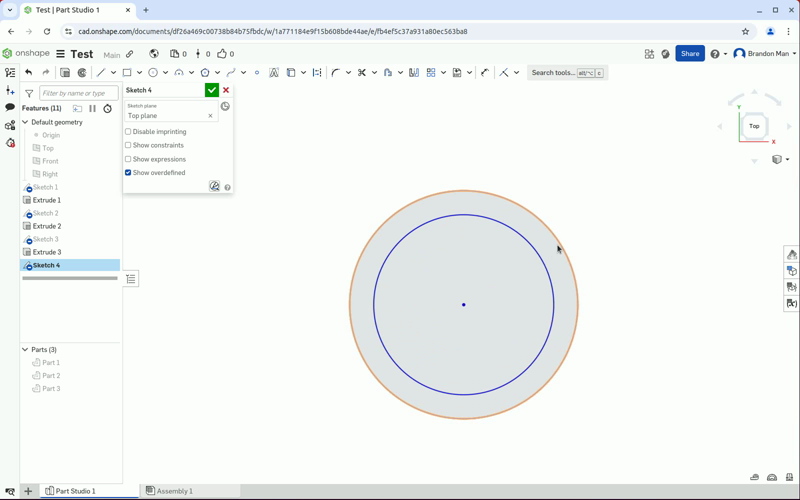
scroll(6)
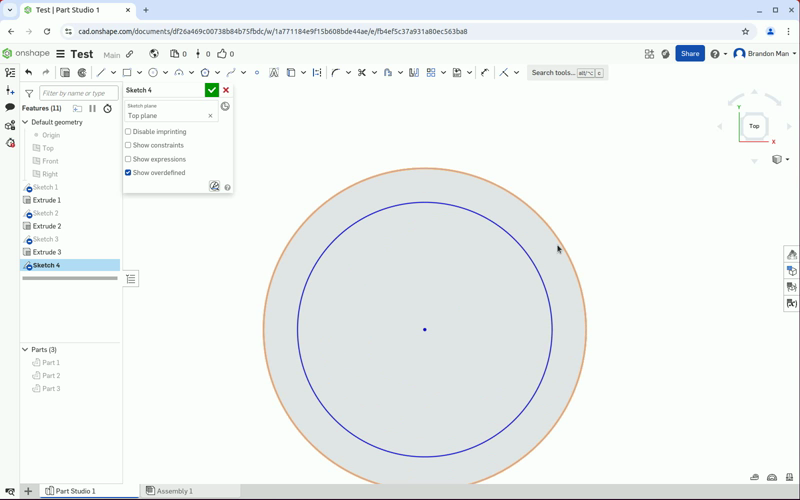
scroll(6)
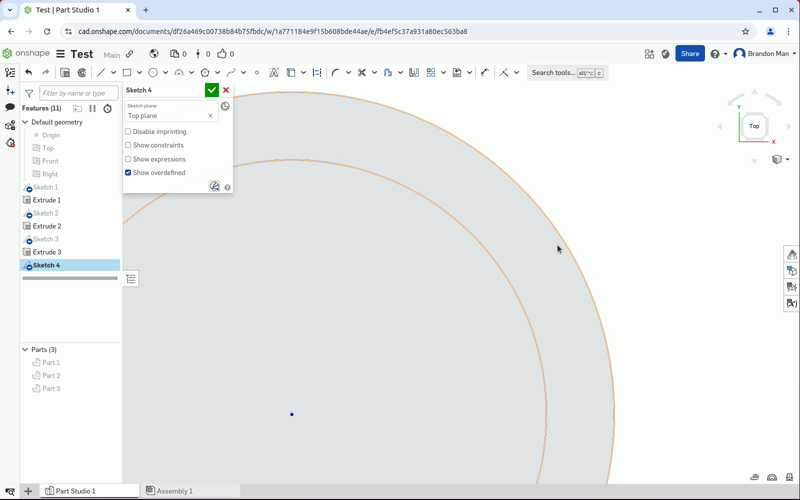
click(557, 244)
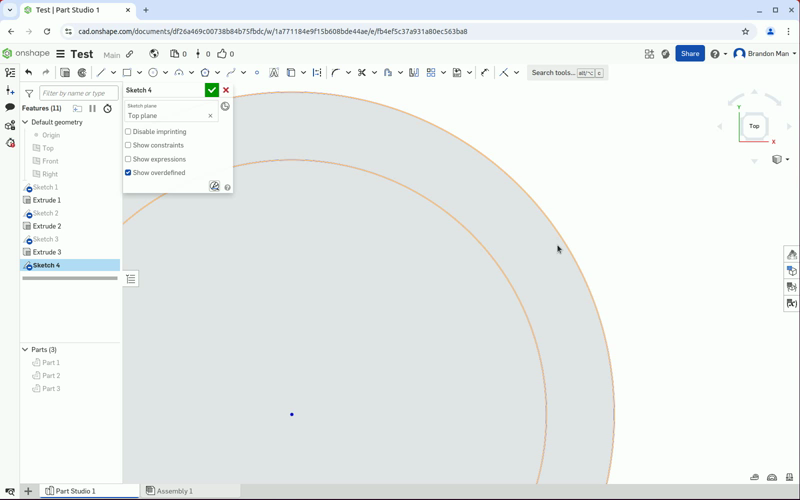
scroll(-6)
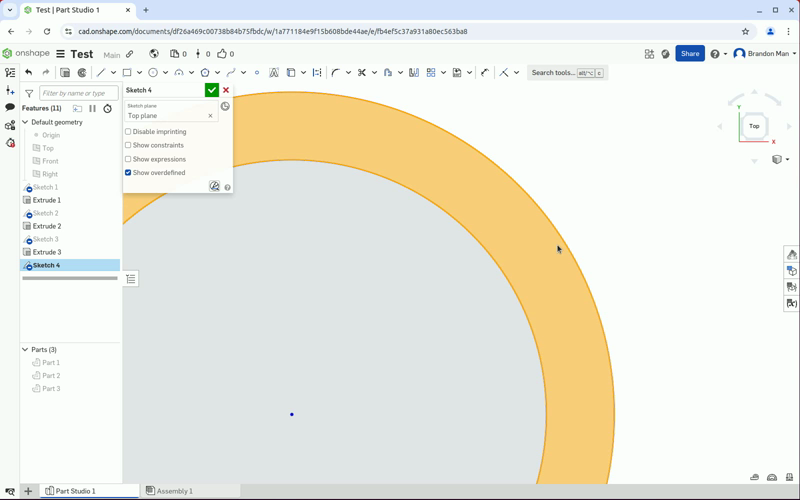
scroll(-6)
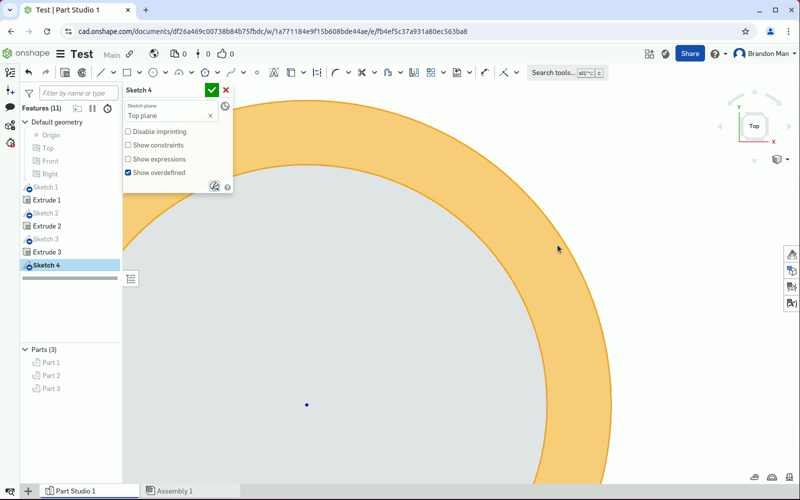
scroll(-6)
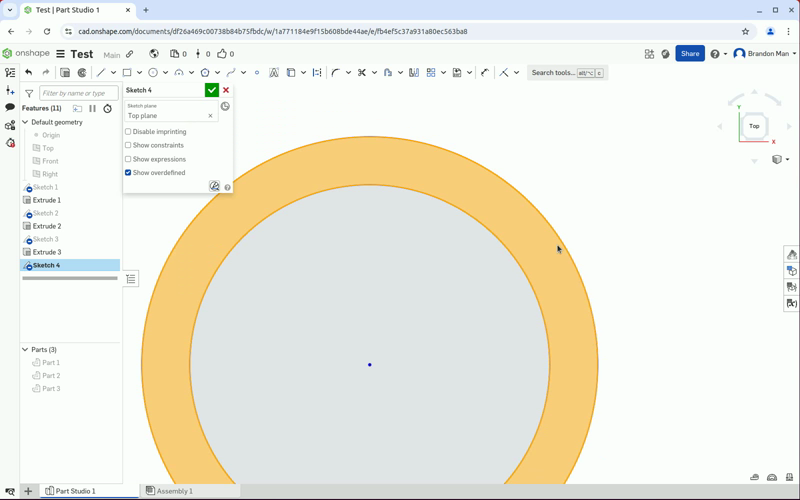
scroll(-6)
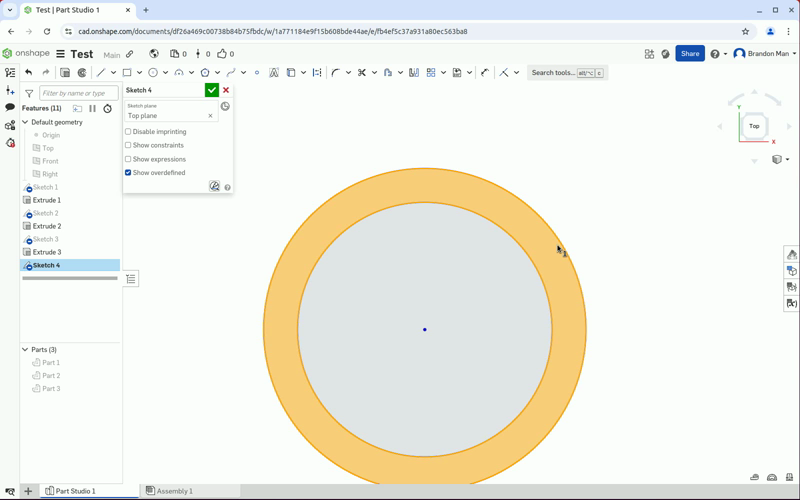
scroll(-6)
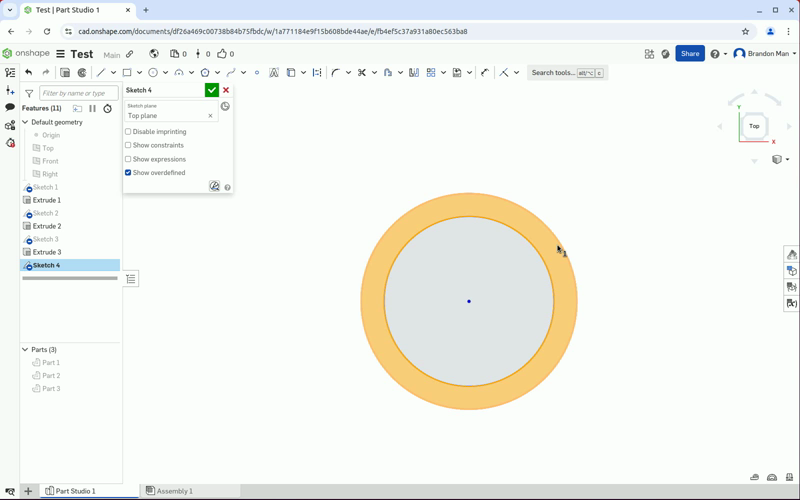
scroll(-6)
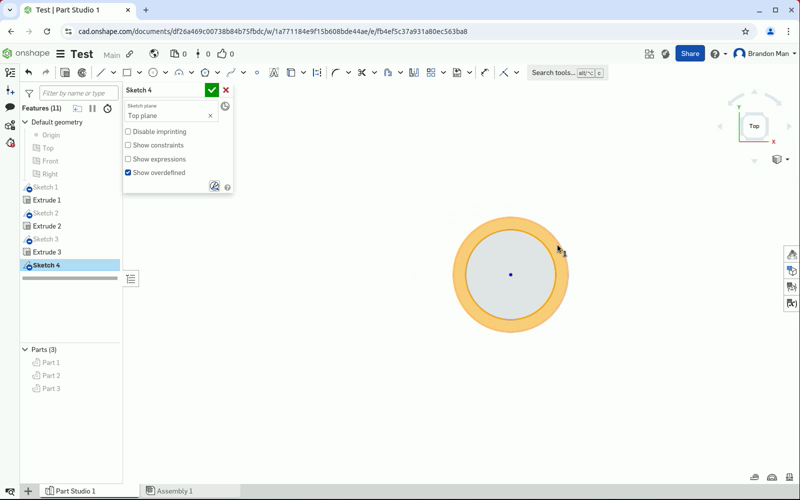
scroll(-6)
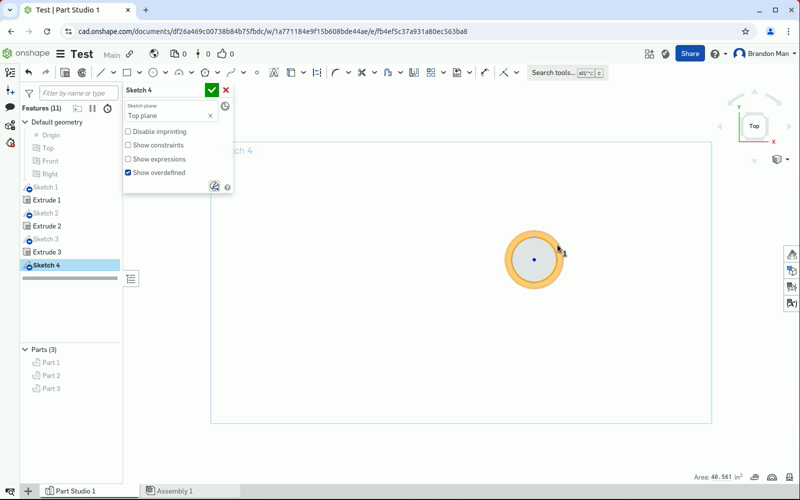
mouse_move(73, 352)
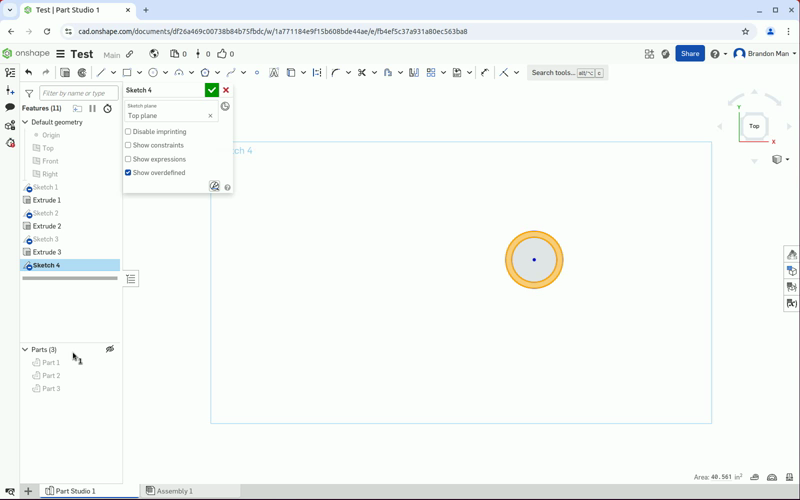
key(shift+y)
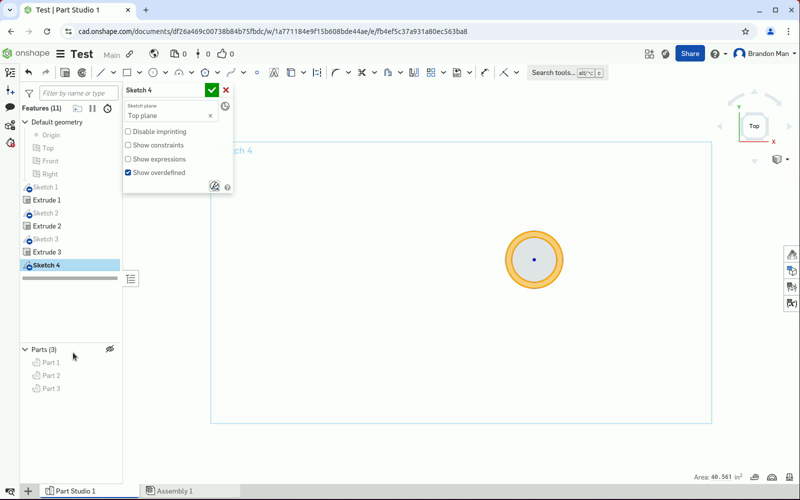
key(shift+e)
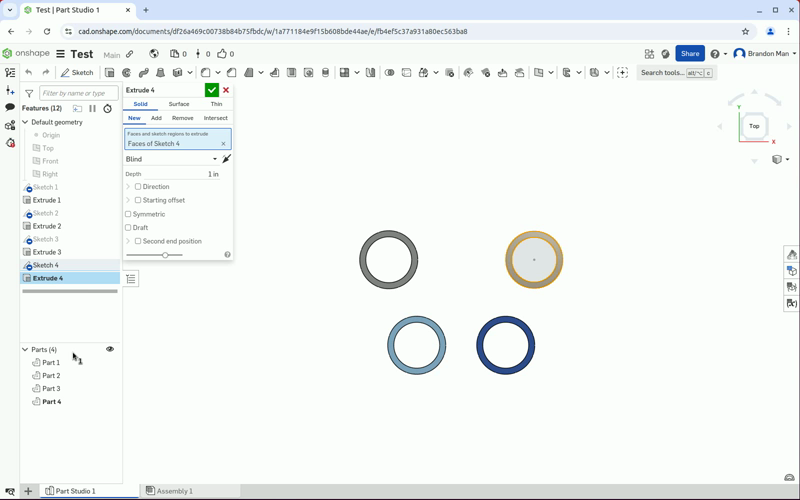
mouse_move(143, 106)
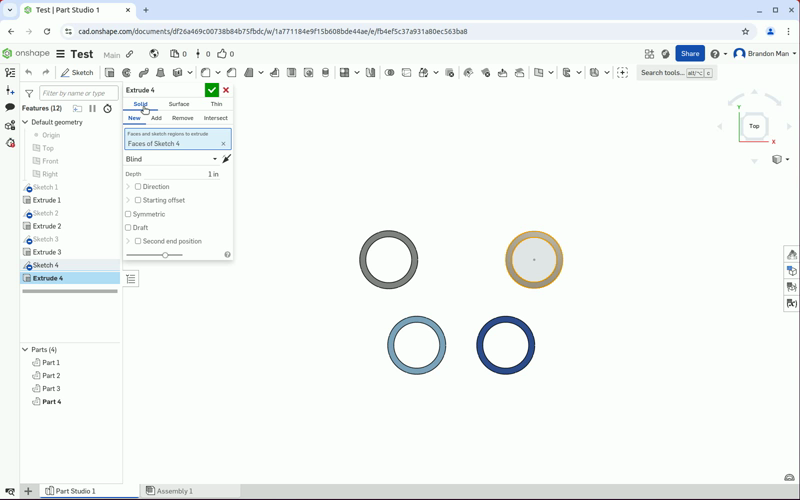
click(143, 106)
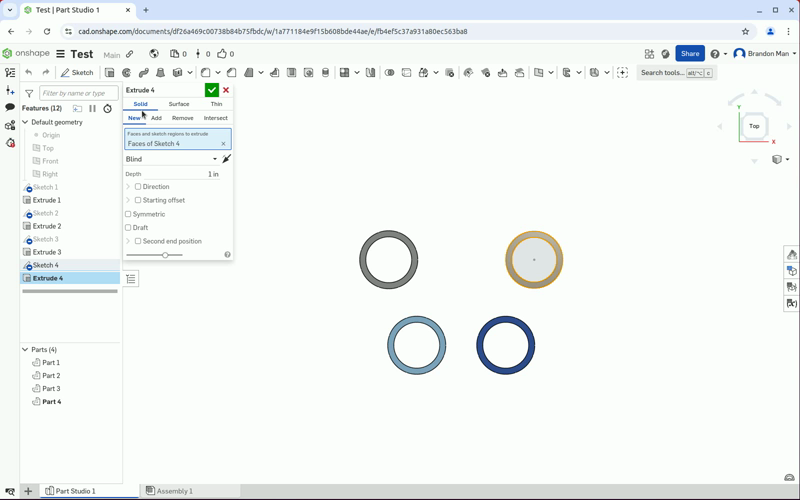
mouse_move(137, 120)
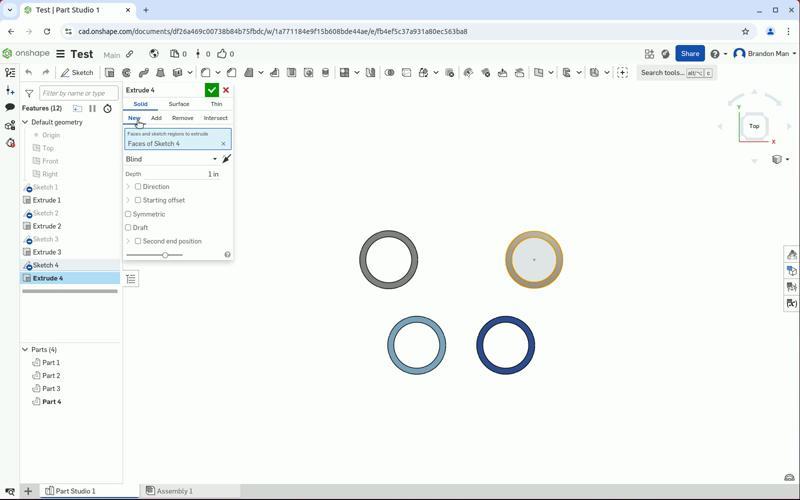
click(137, 120)
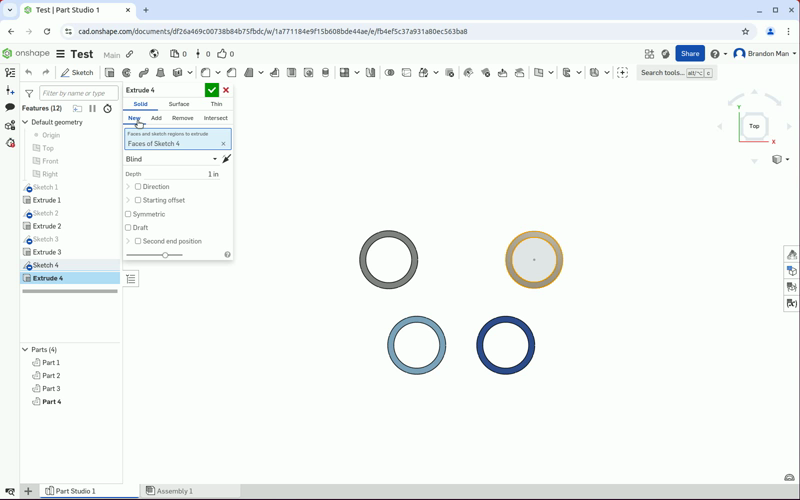
key(tab, 4)
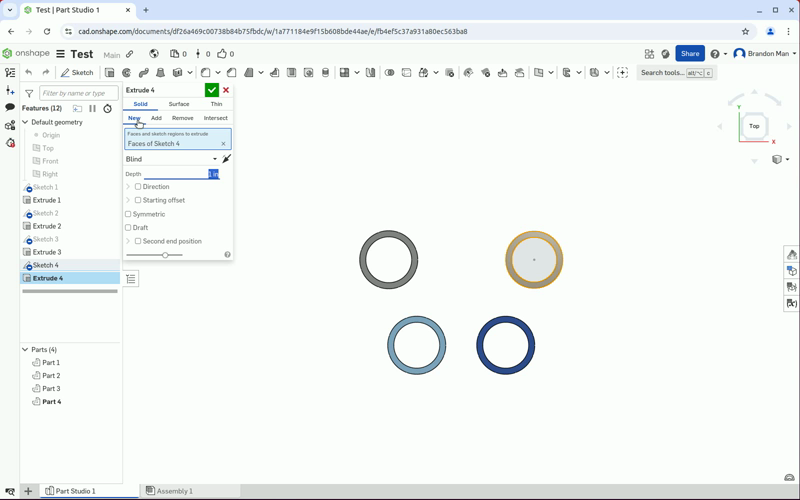
text(11.554)
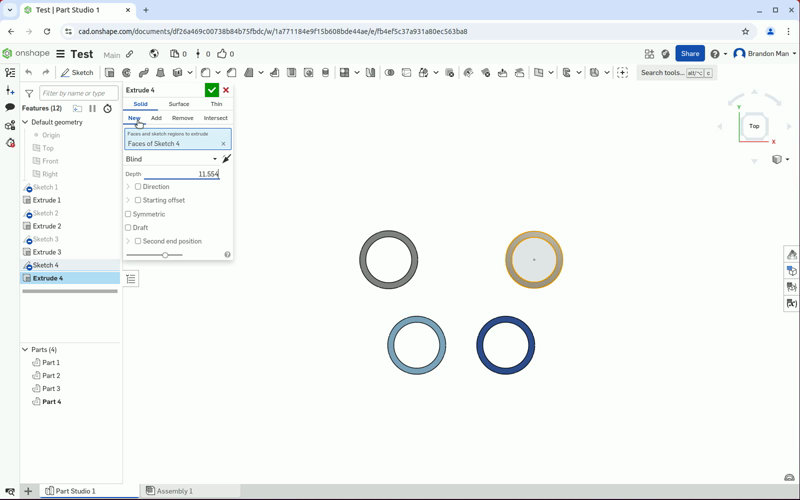
key(enter)
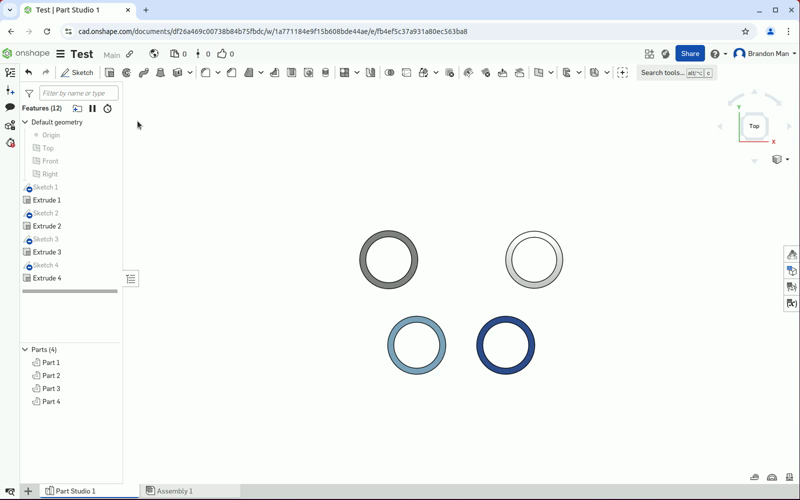
key(shift+h)
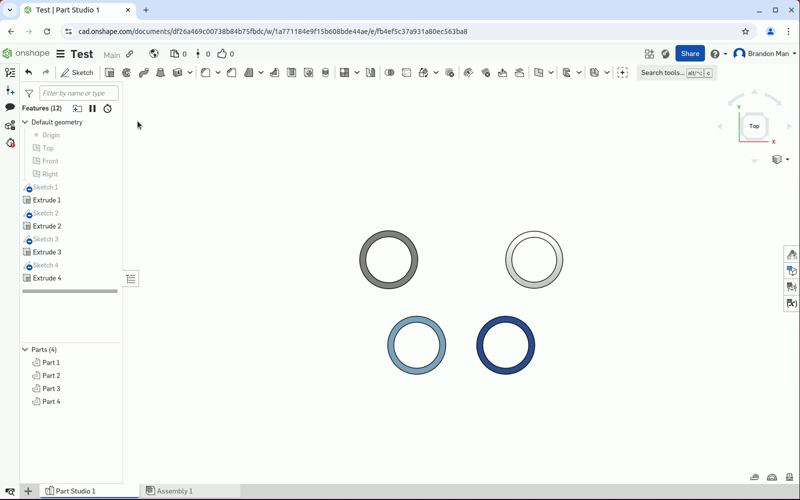
key(shift+h)
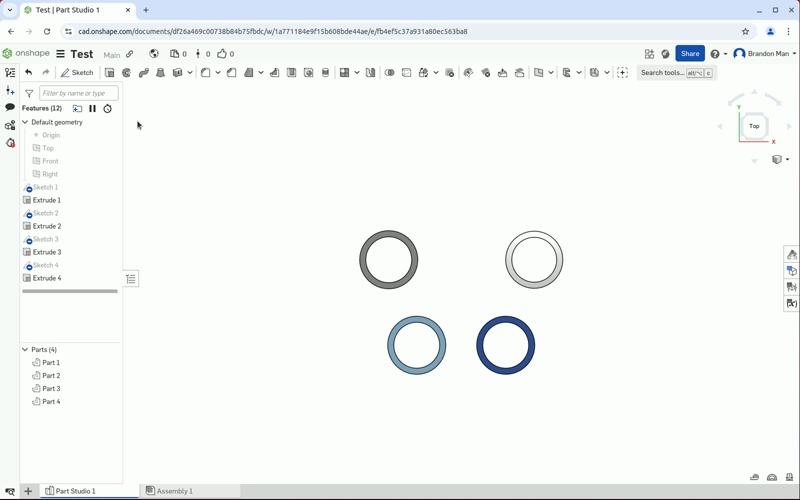
mouse_move(73, 189)
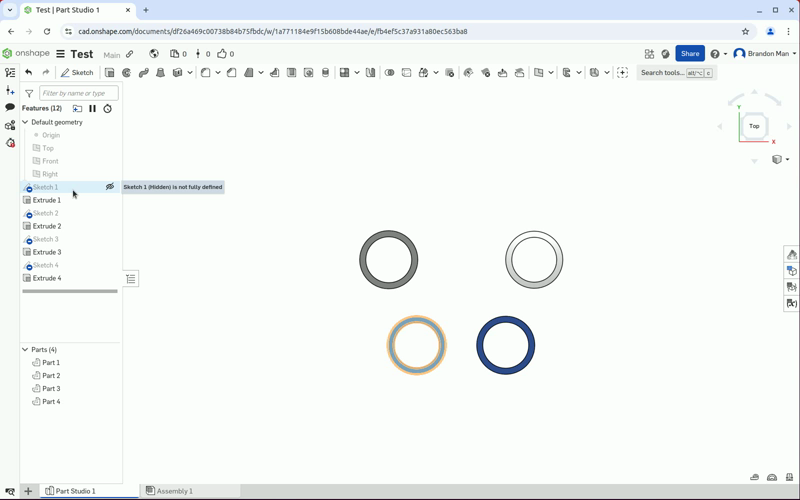
click(73, 189)
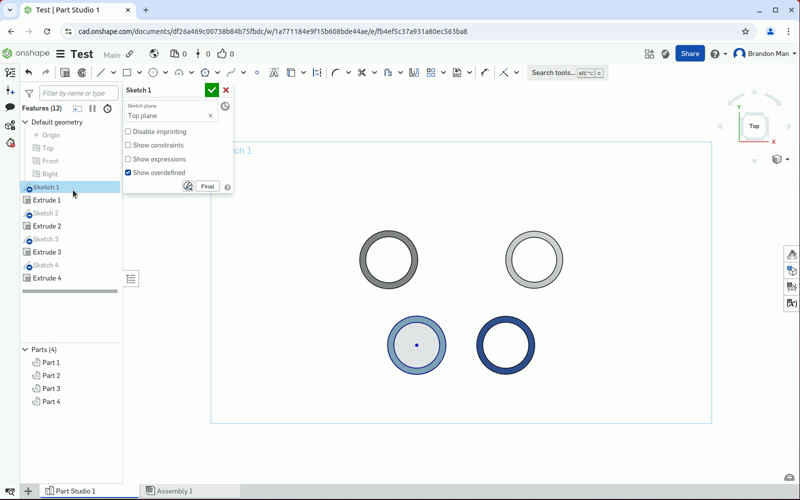
mouse_move(229, 92)
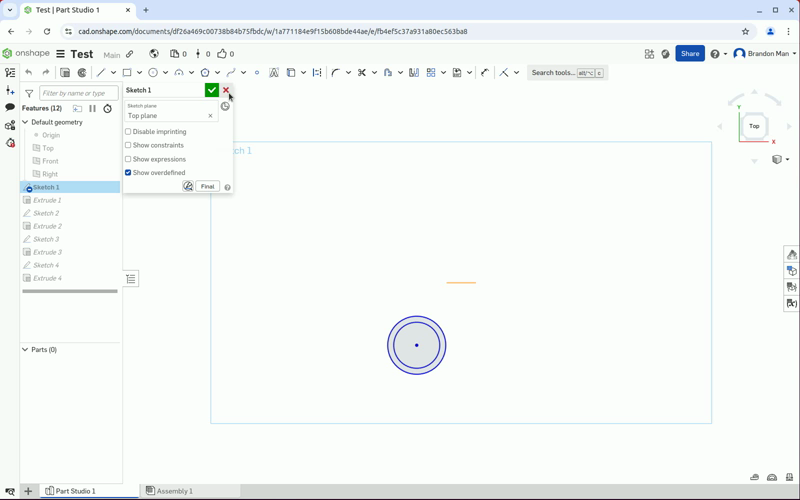
click(229, 92)
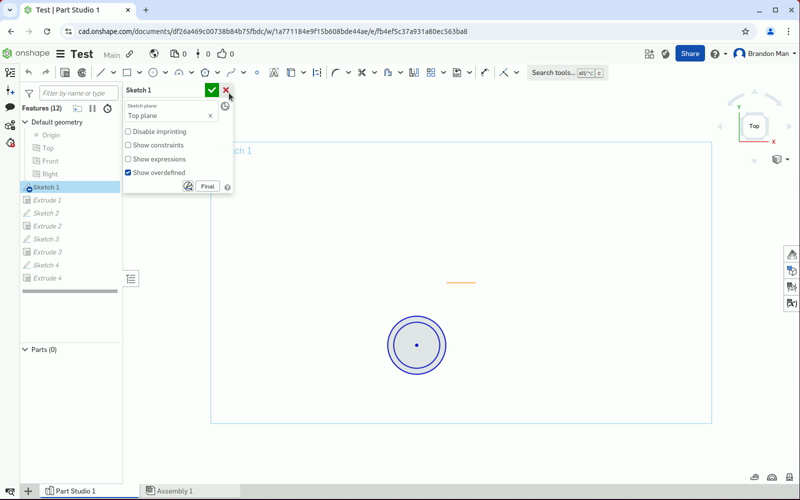
key(shift+s)
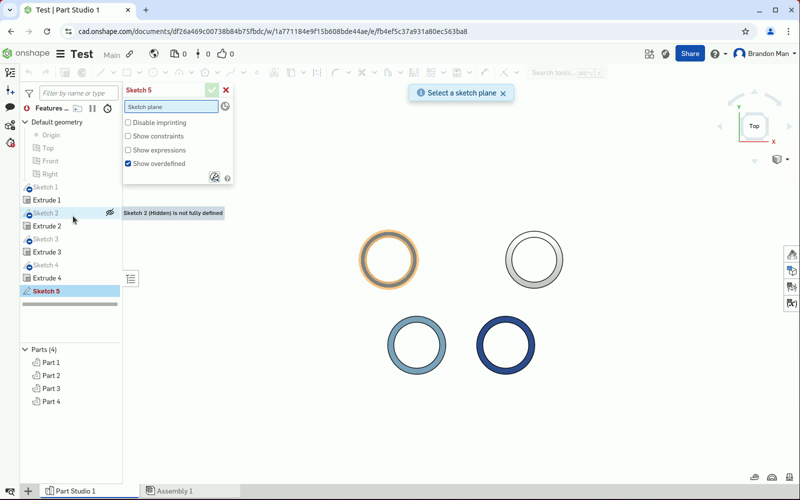
scroll(3)
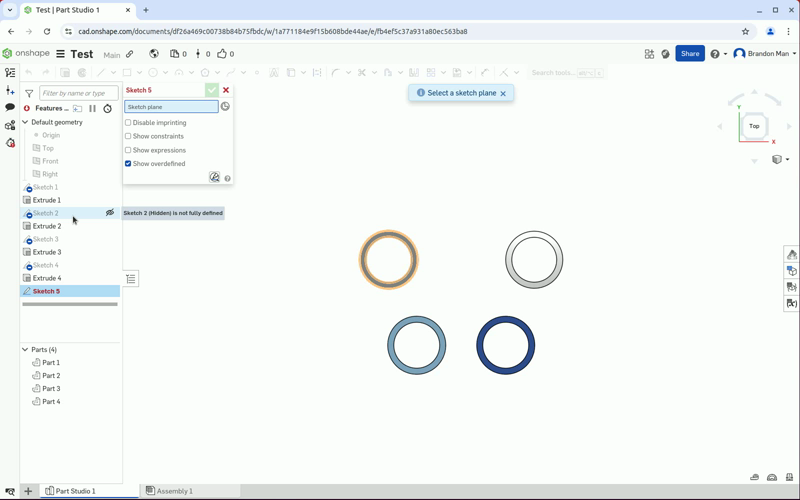
mouse_move(73, 150)
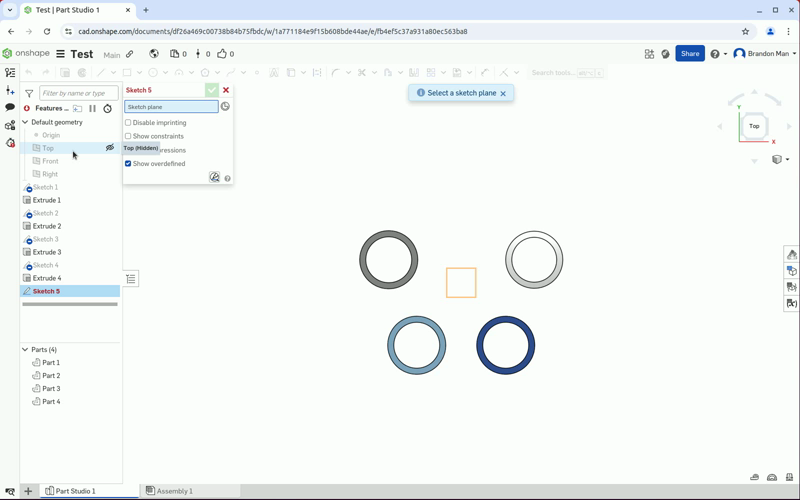
click(73, 150)
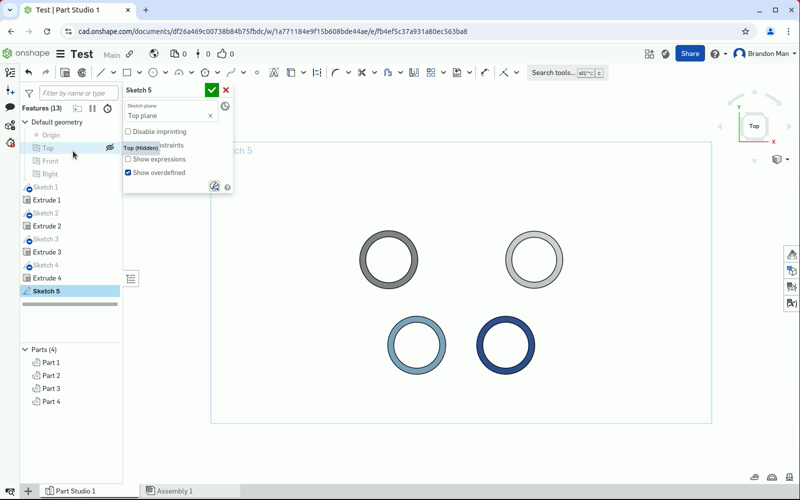
mouse_move(73, 352)
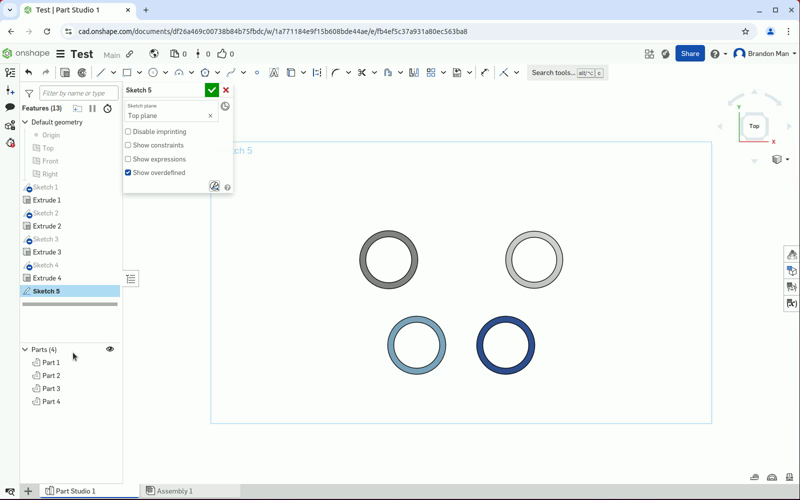
key(y)
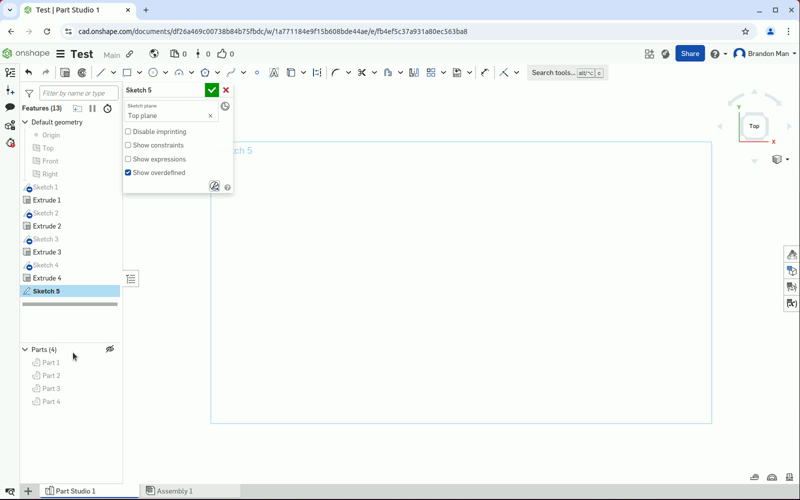
key(c)
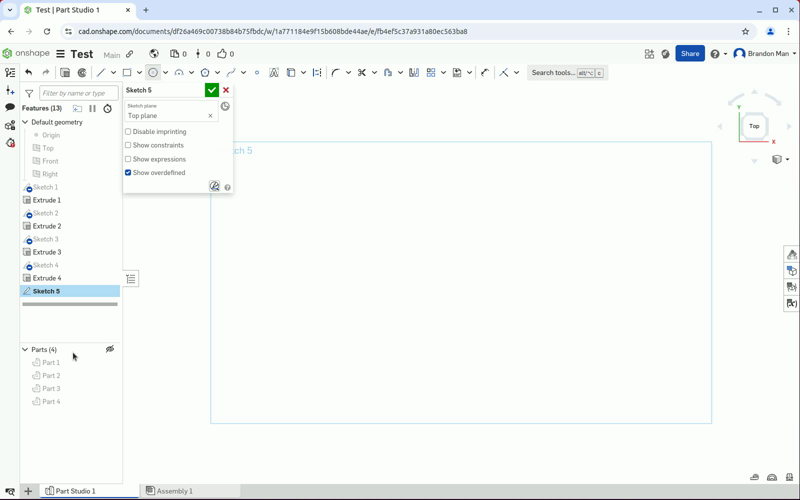
key_down(shift)
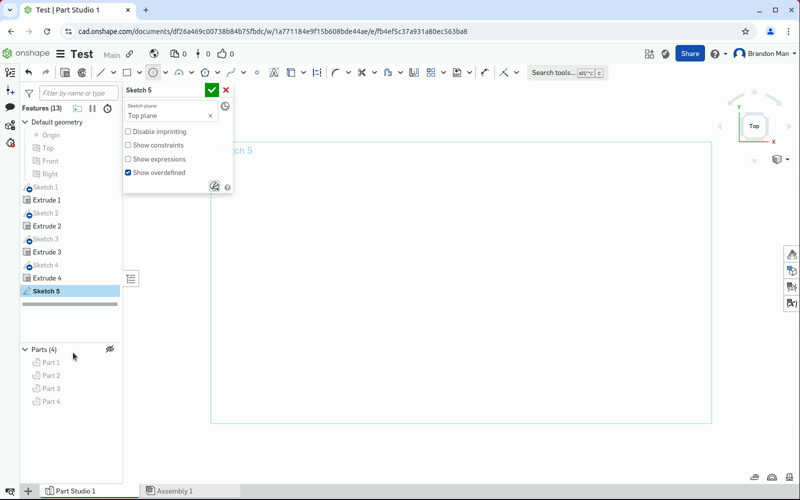
mouse_move(461, 206)
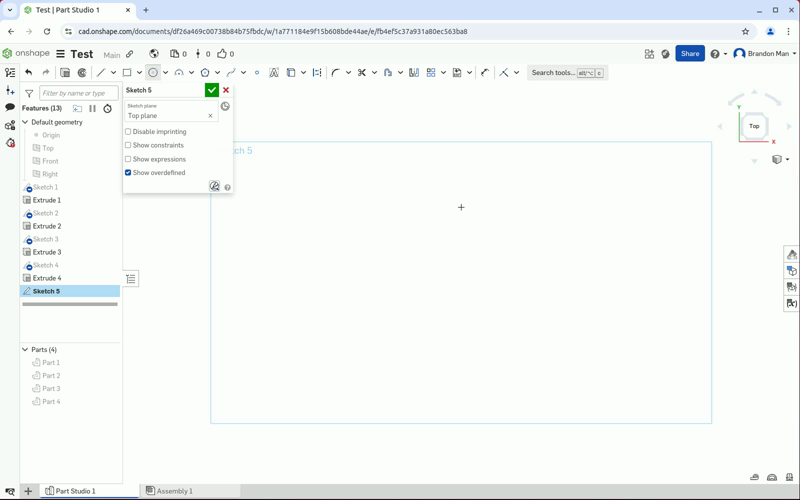
click(461, 206)
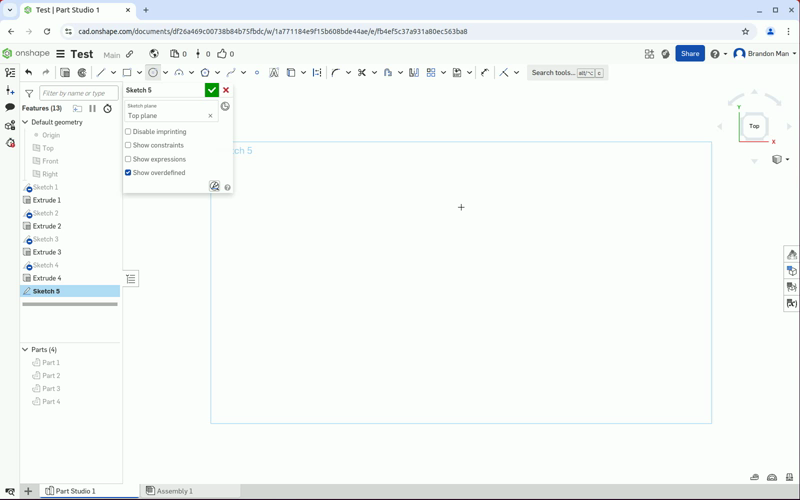
key_up(shift)
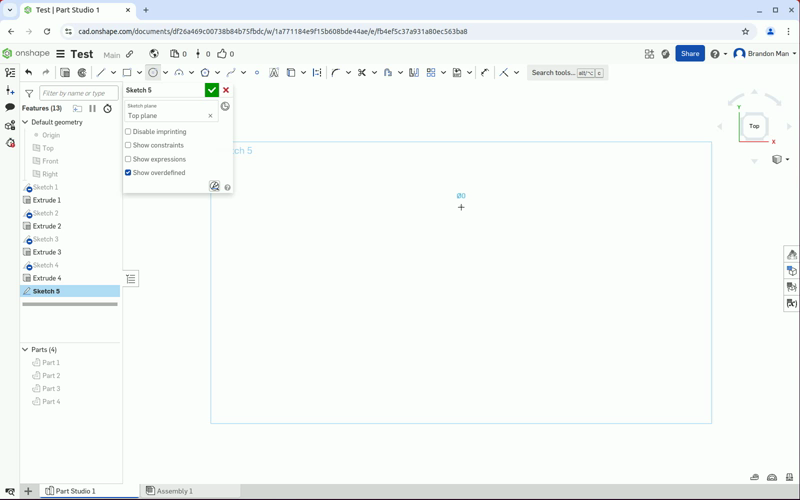
mouse_move(490, 206)
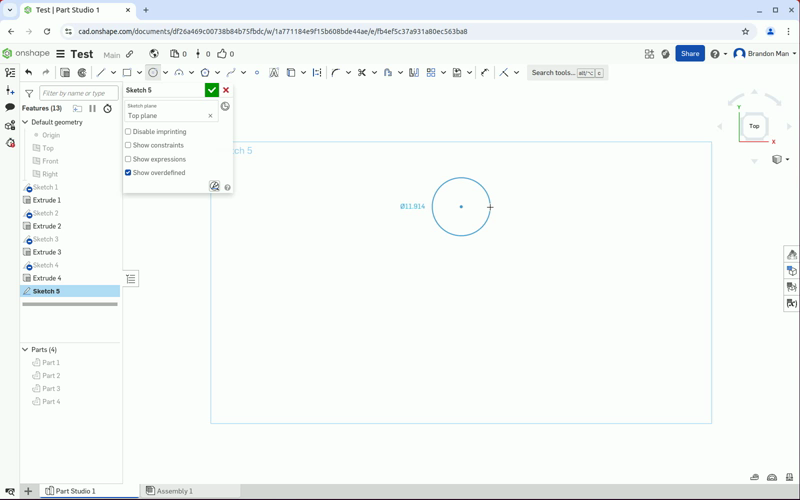
click(490, 206)
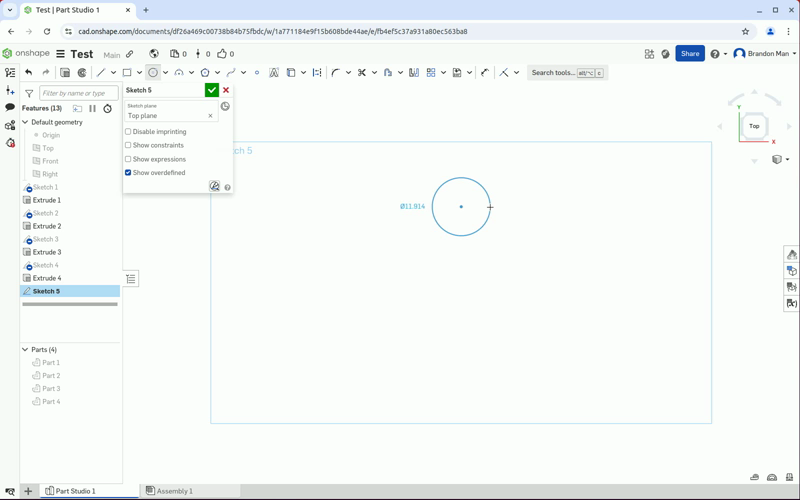
key(esc)
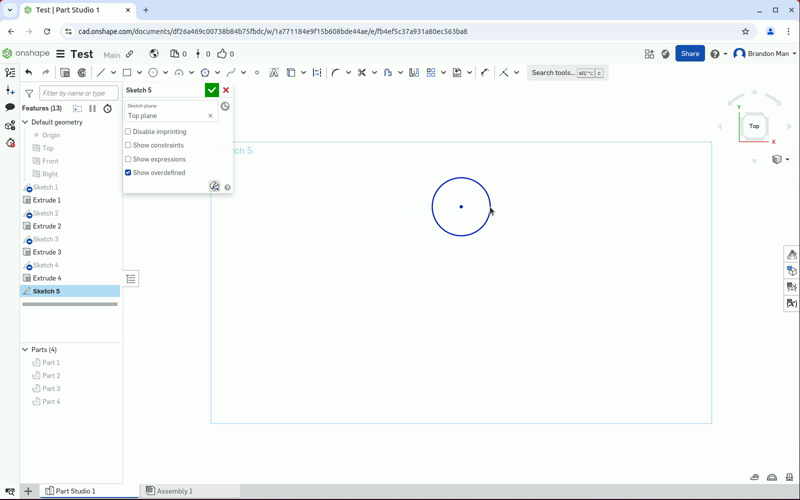
key(c)
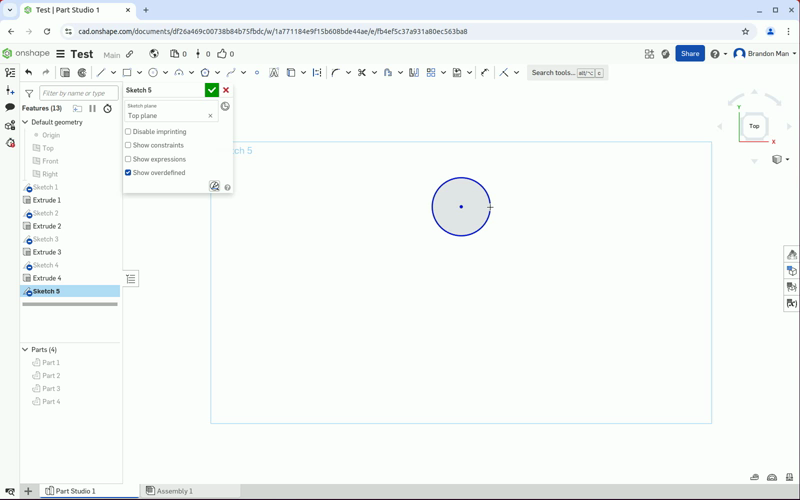
key_down(shift)
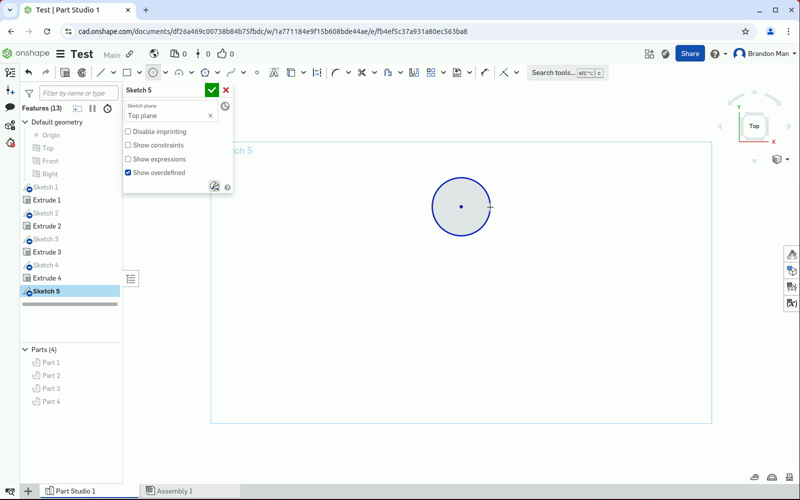
mouse_move(461, 206)
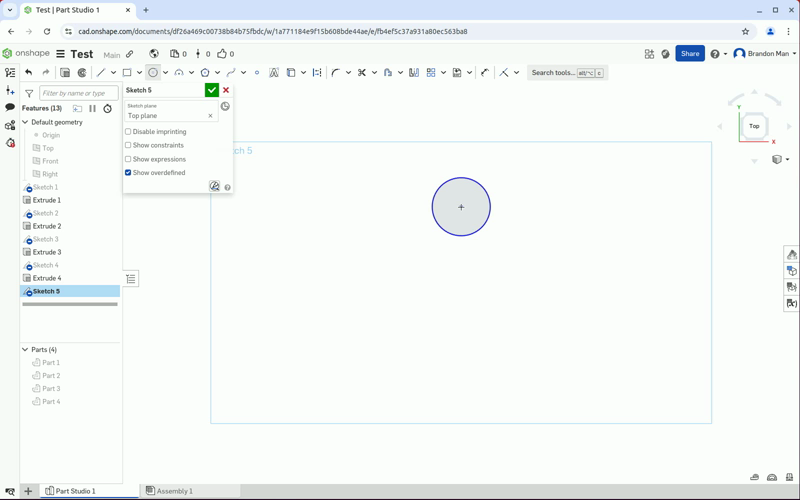
click(461, 206)
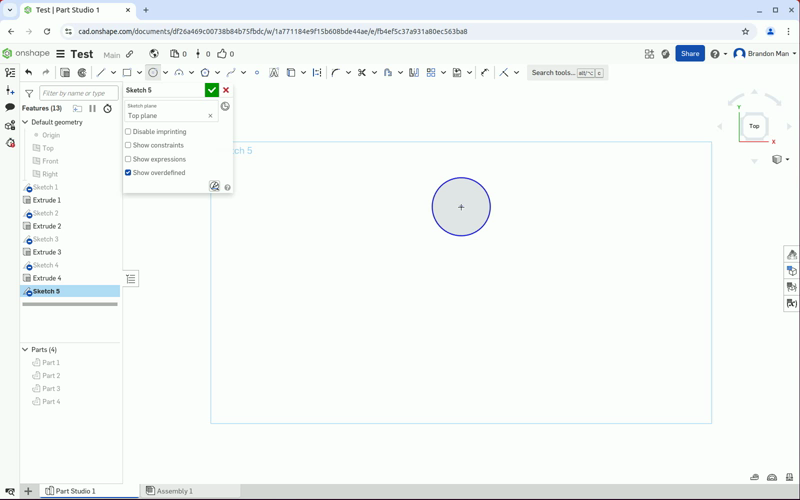
key_up(shift)
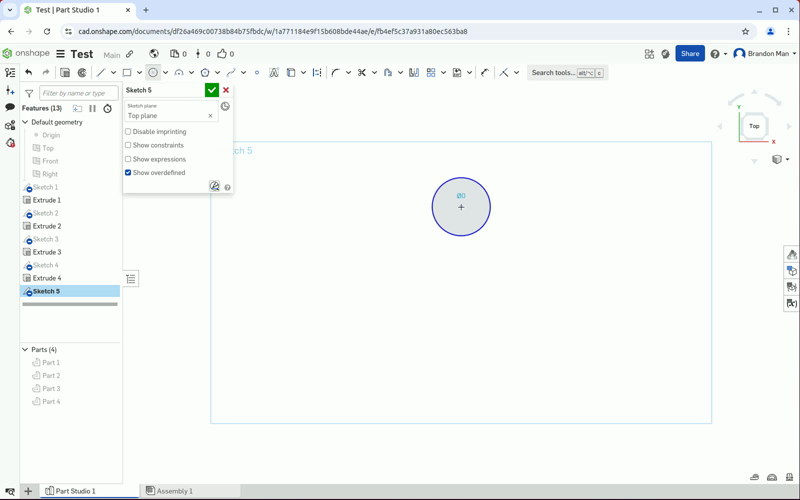
mouse_move(484, 206)
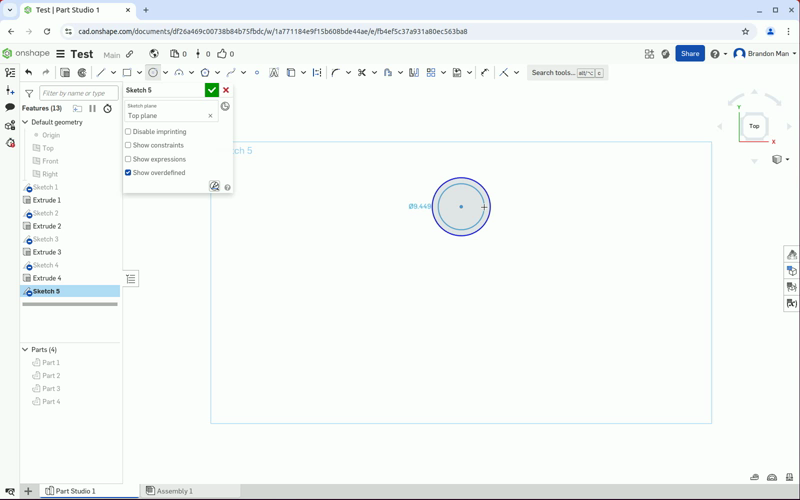
click(484, 206)
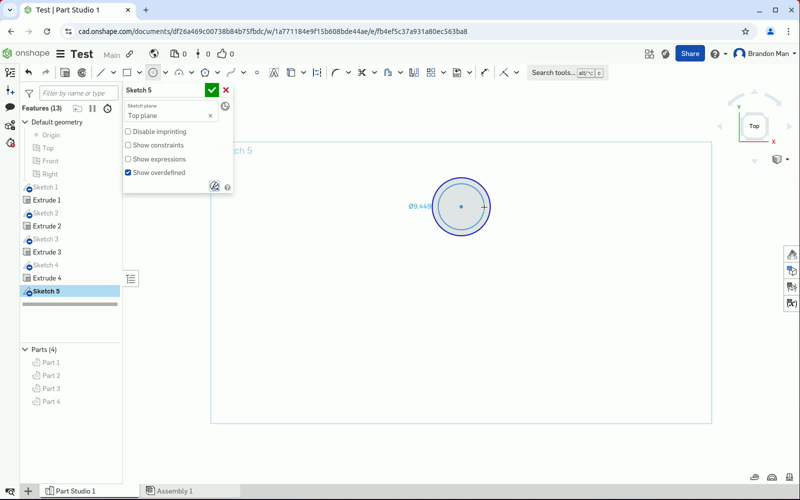
key(esc)
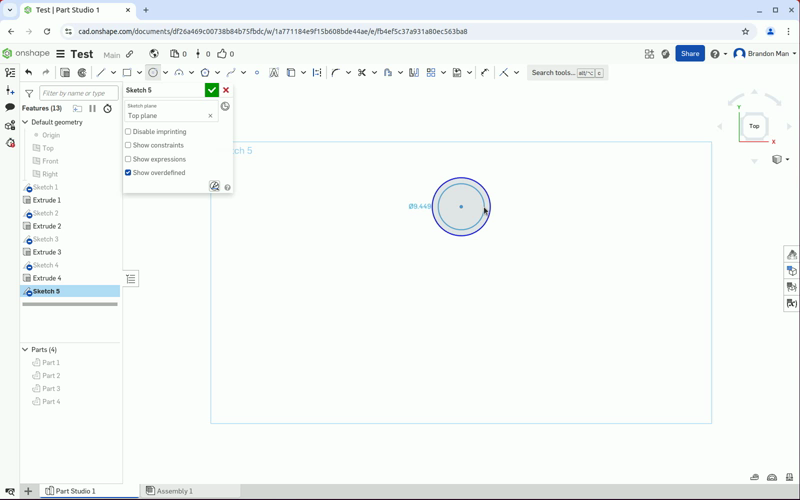
mouse_move(449, 227)
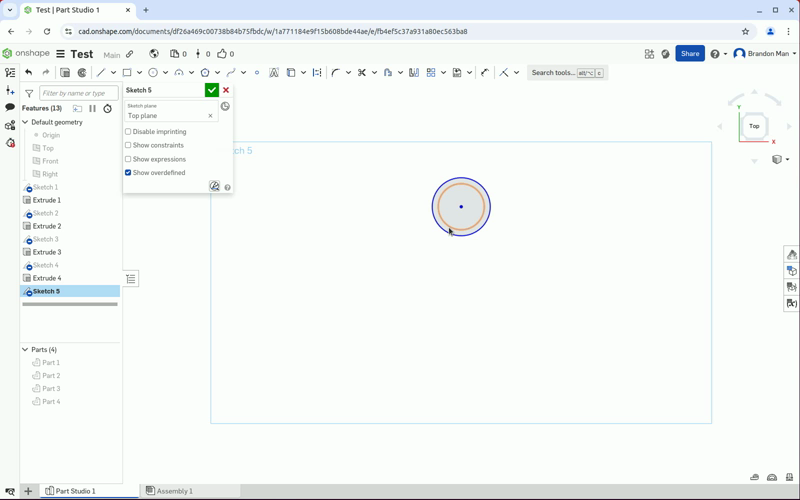
scroll(6)
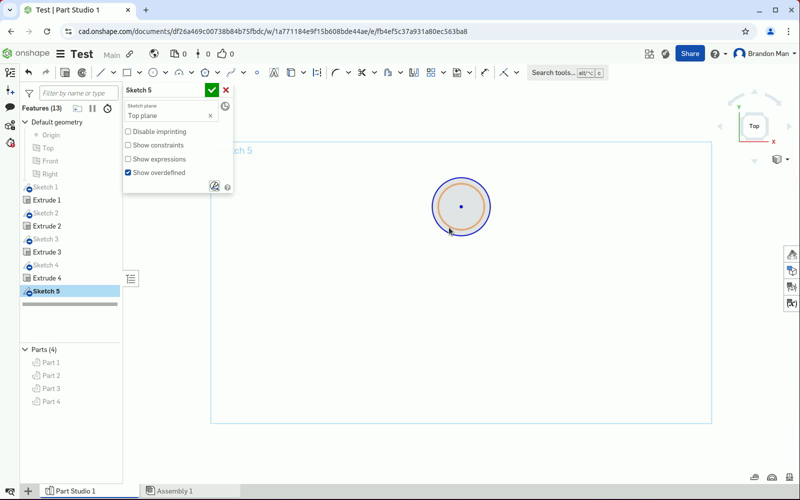
scroll(6)
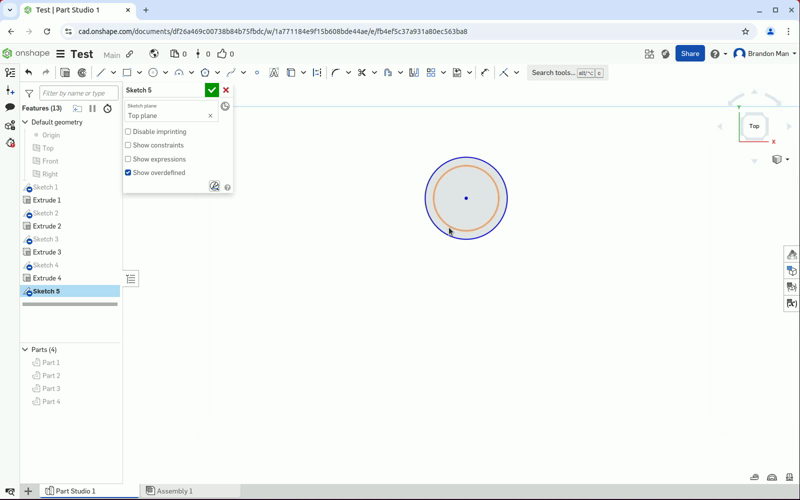
scroll(6)
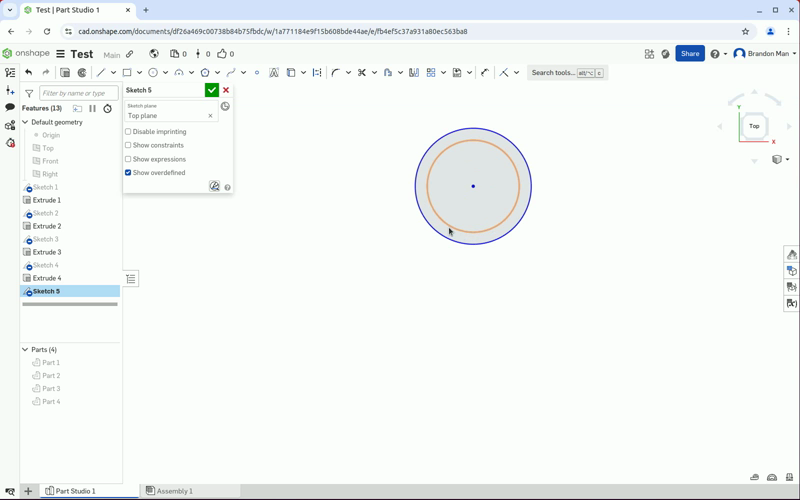
scroll(6)
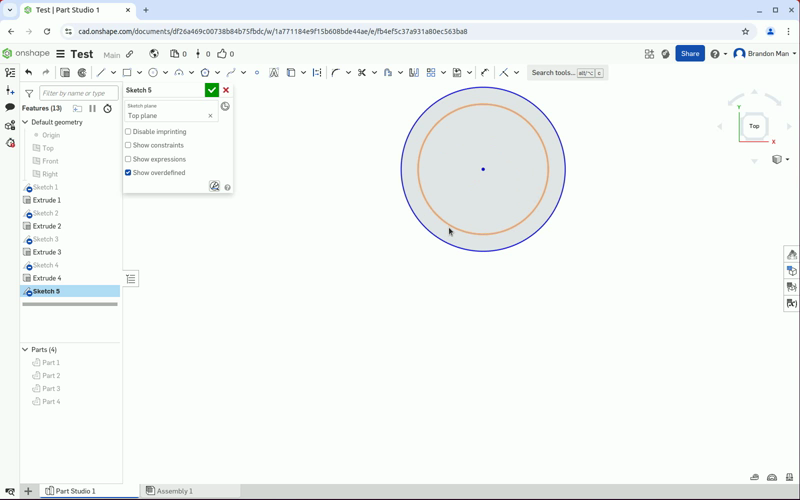
scroll(6)
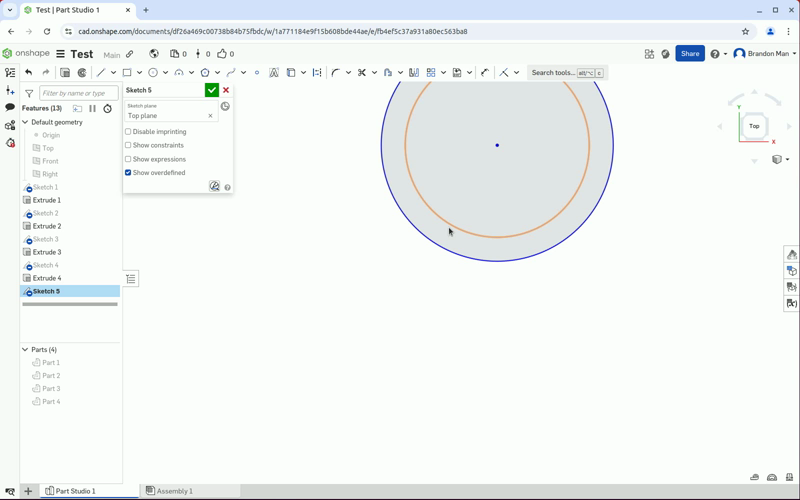
scroll(6)
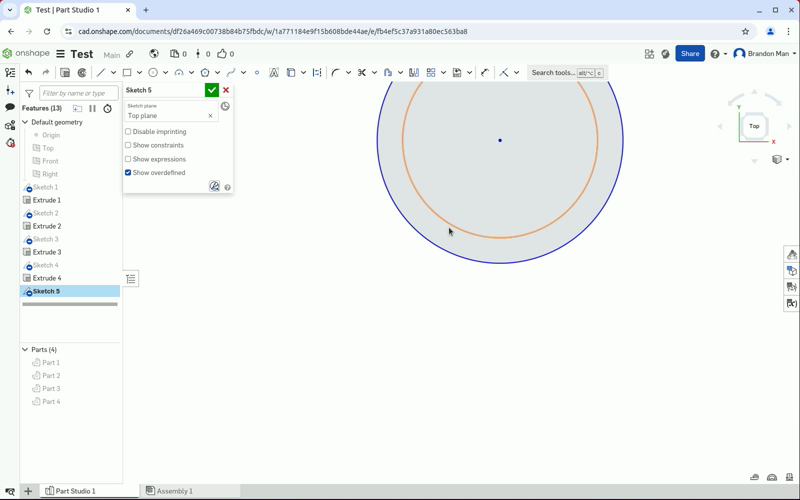
scroll(6)
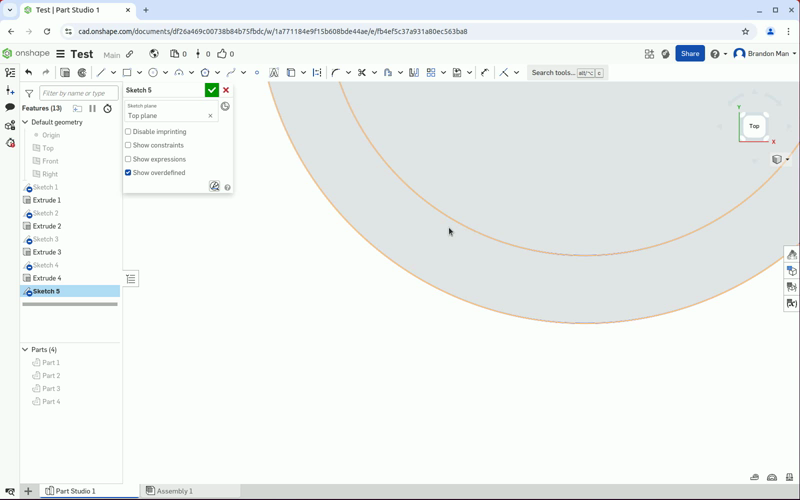
click(449, 227)
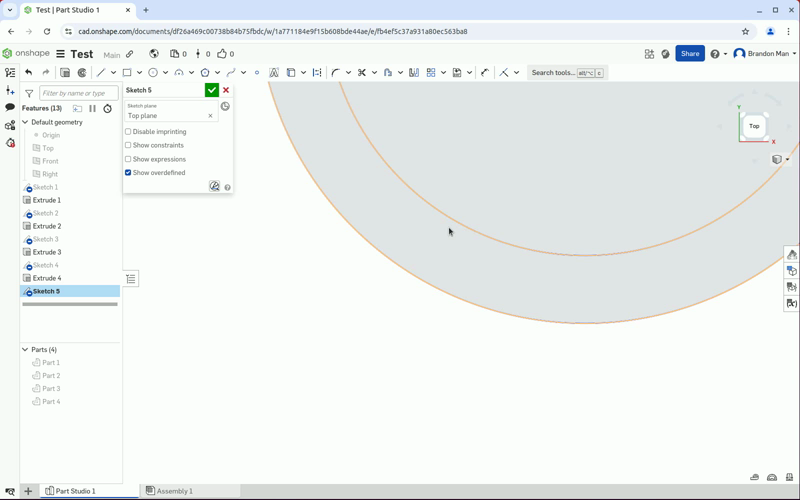
scroll(-6)
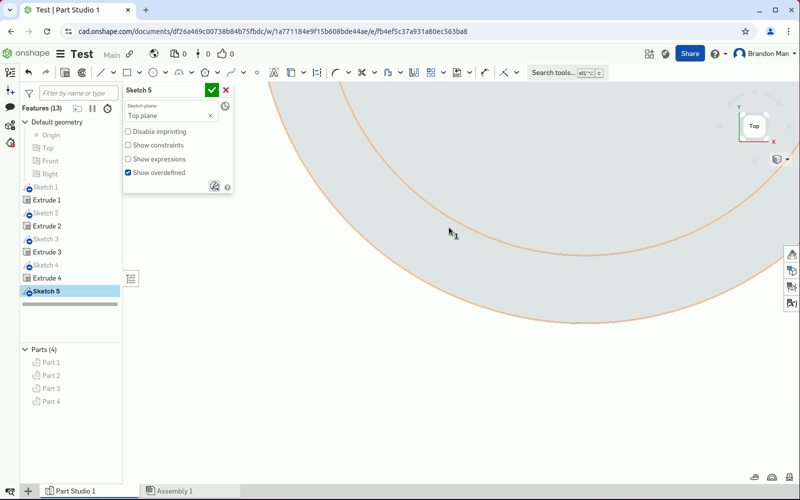
scroll(-6)
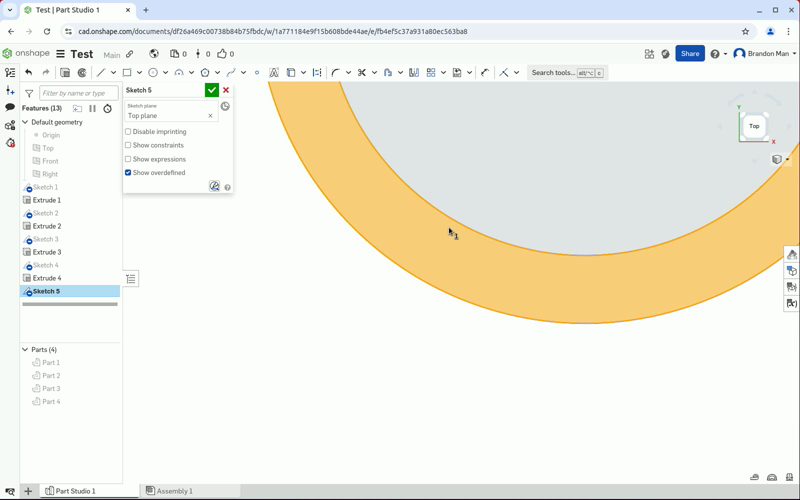
scroll(-6)
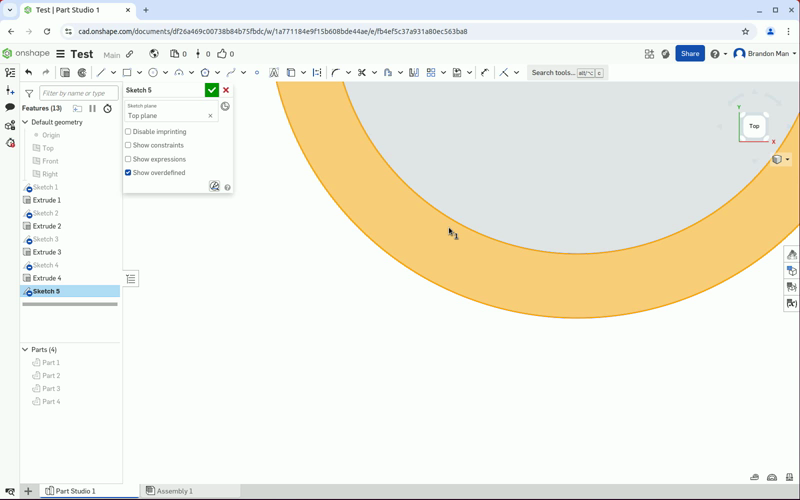
scroll(-6)
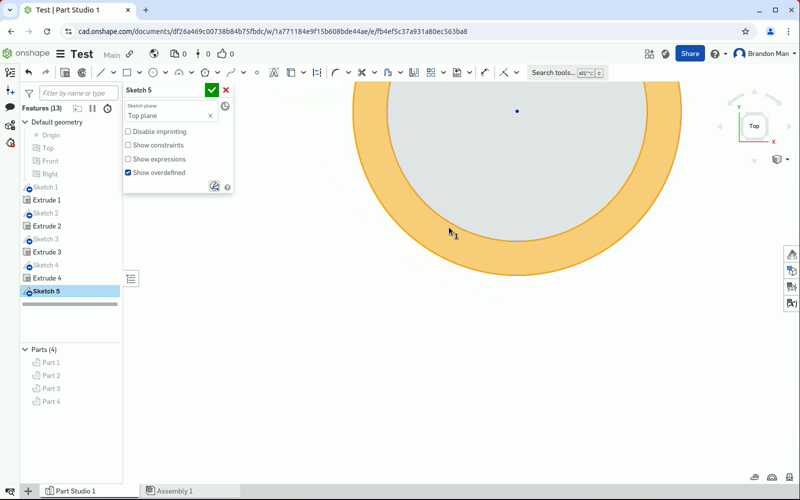
scroll(-6)
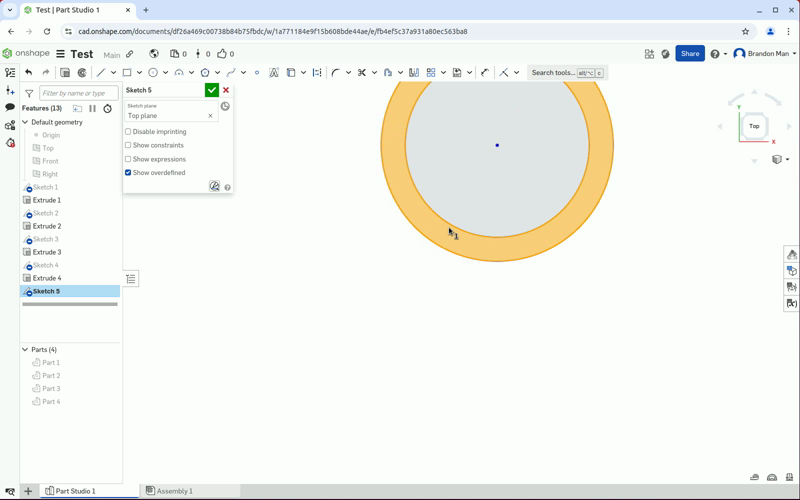
scroll(-6)
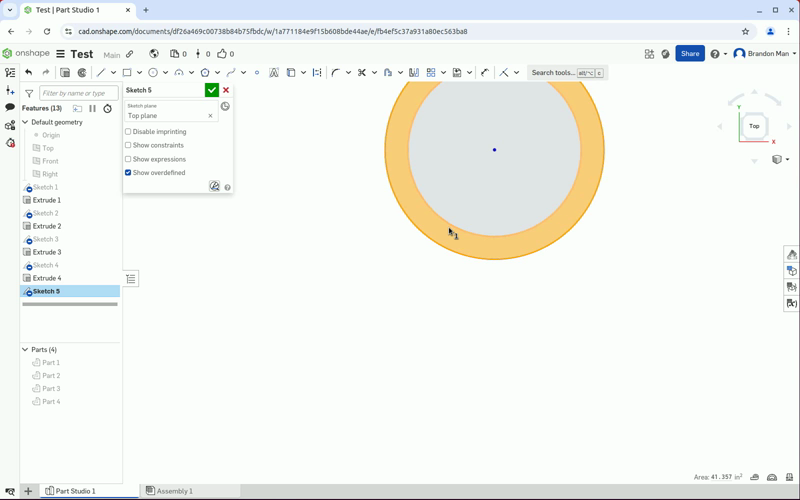
scroll(-6)
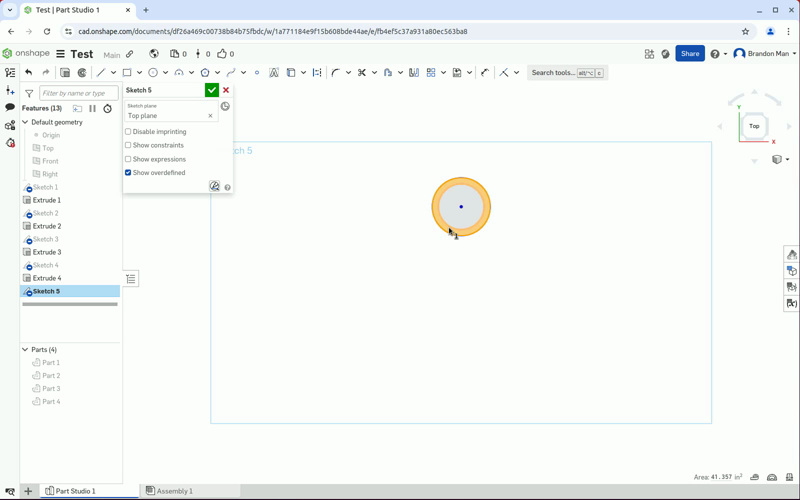
mouse_move(73, 352)
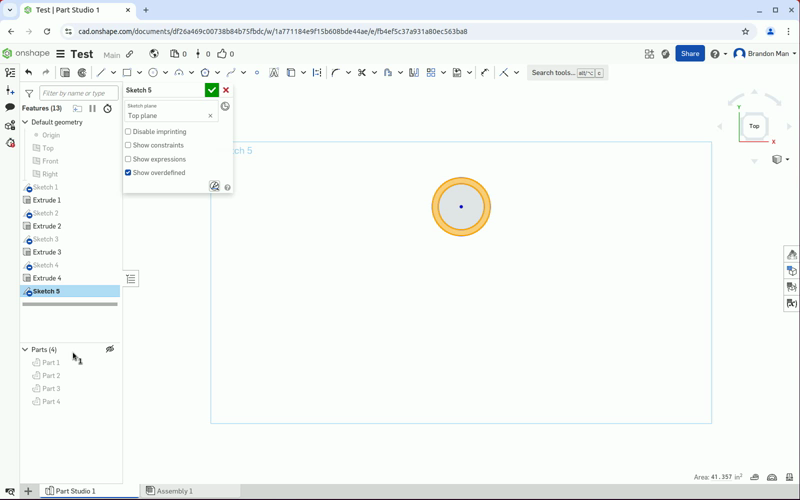
key(shift+y)
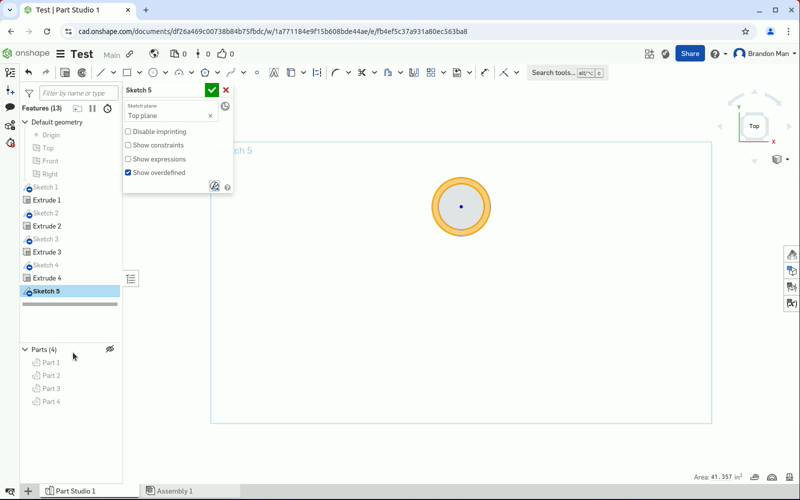
key(shift+e)
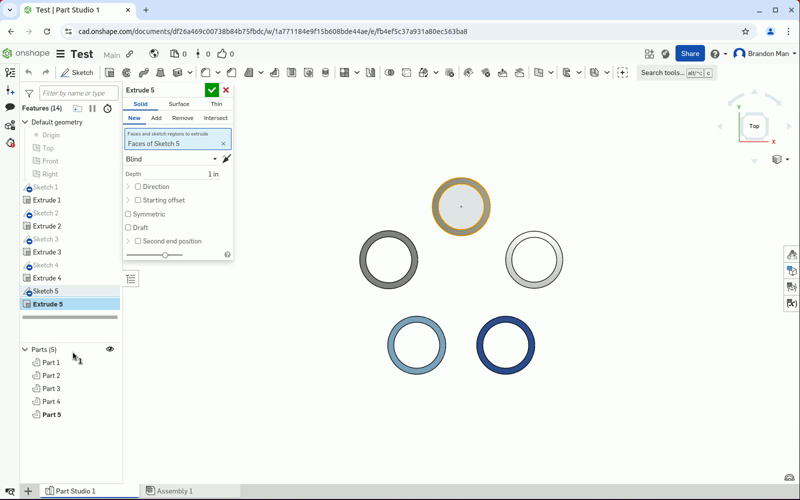
mouse_move(143, 106)
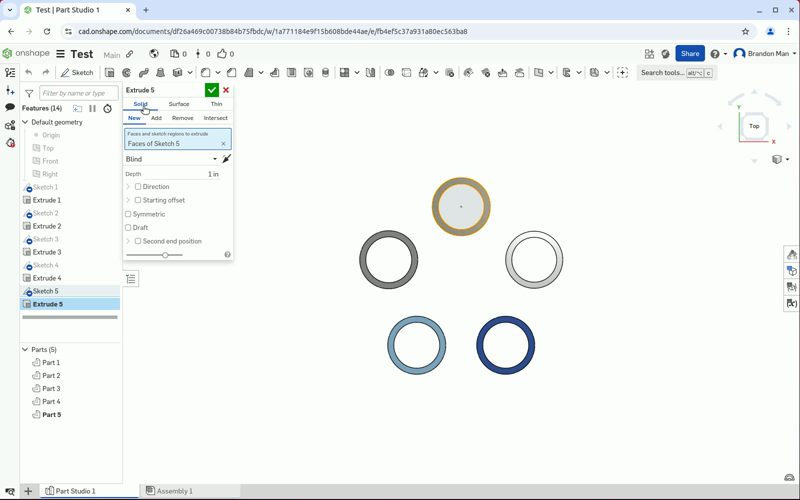
click(143, 106)
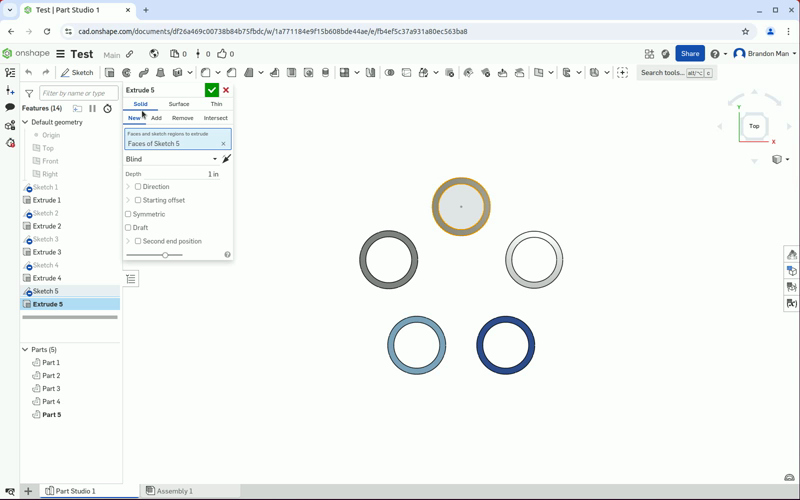
mouse_move(137, 120)
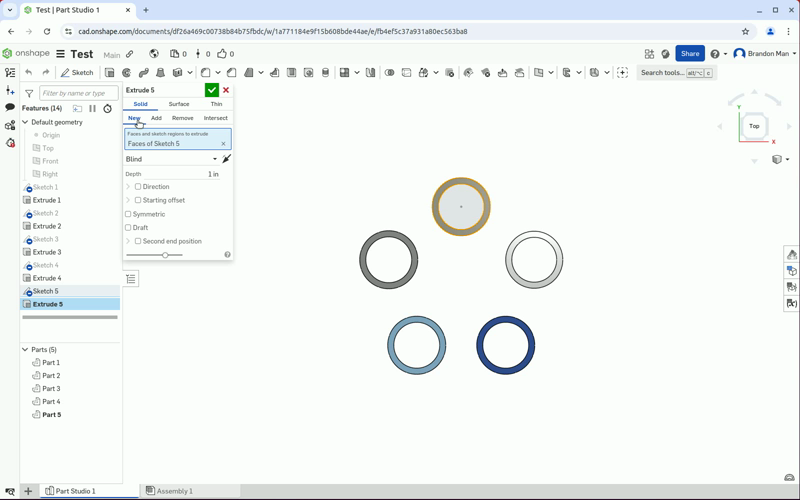
click(137, 120)
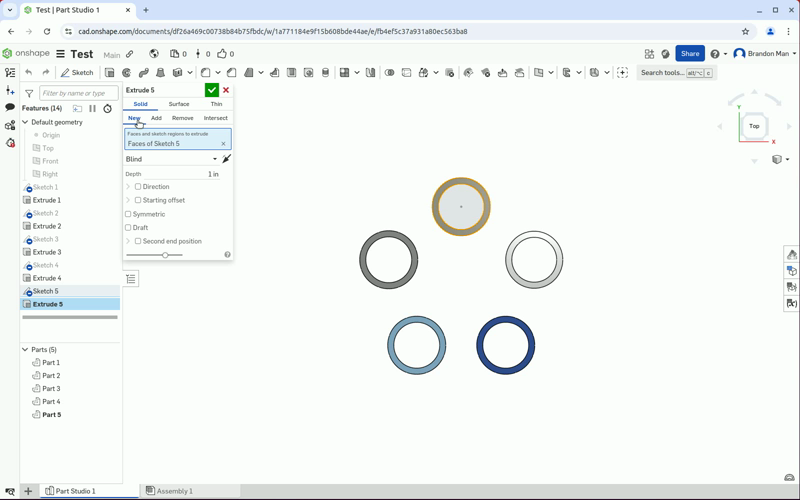
key(tab, 4)
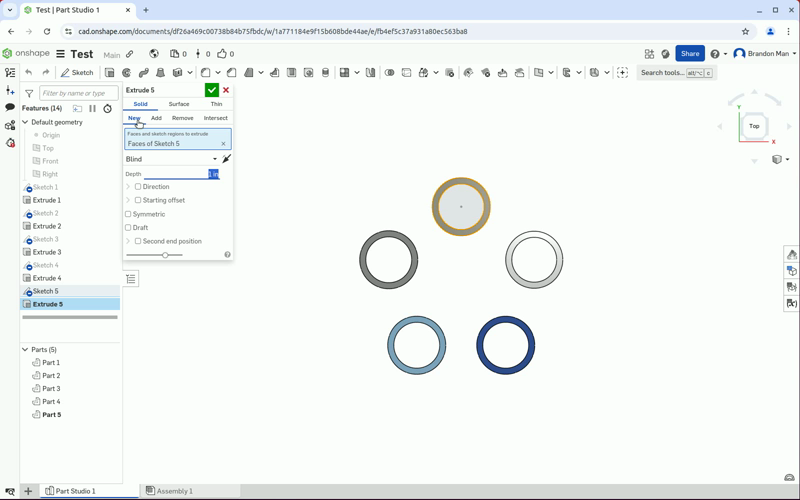
text(11.554)
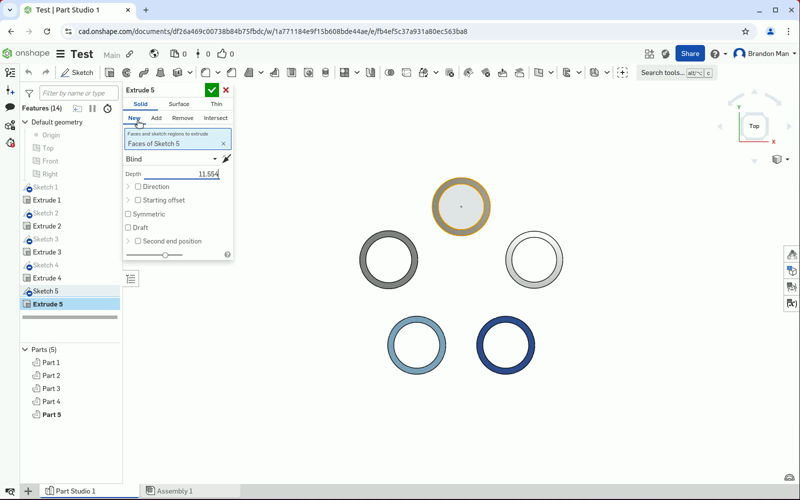
key(enter)
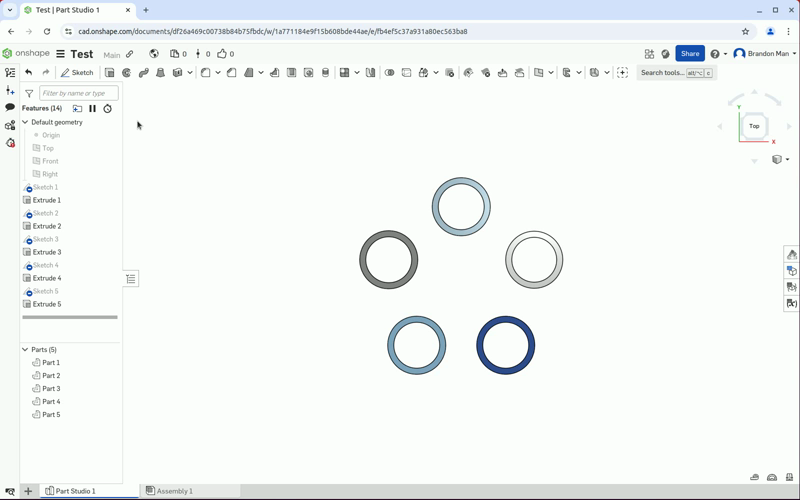
key(shift+h)
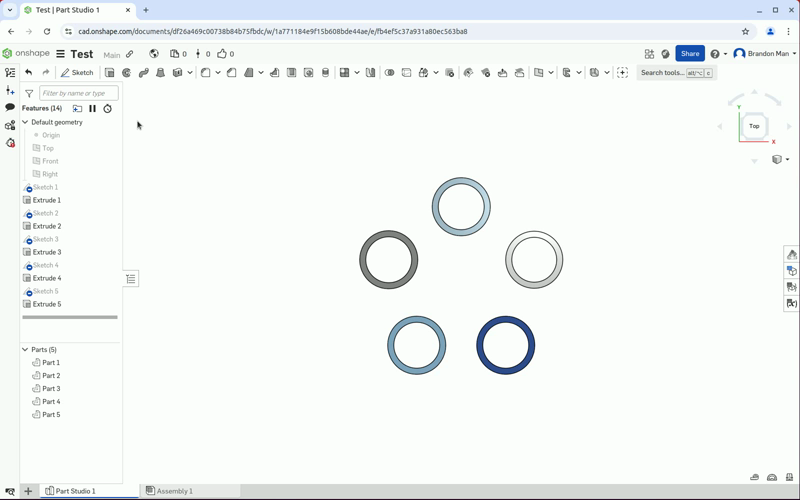
key(shift+h)
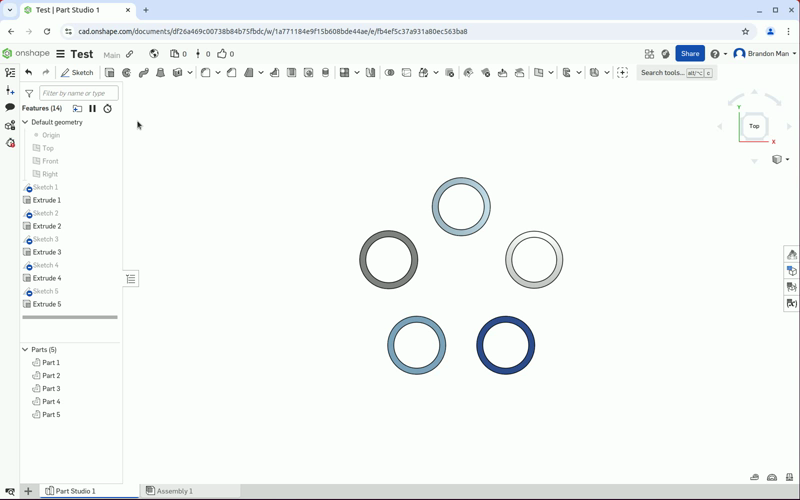
mouse_move(73, 189)
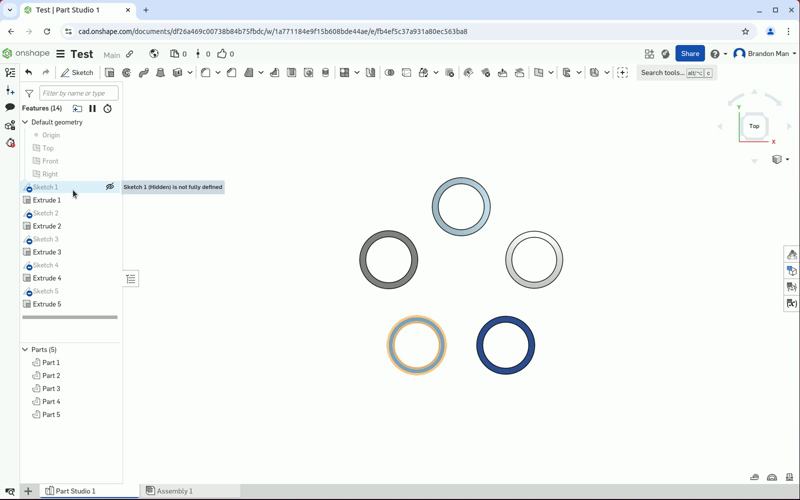
click(73, 189)
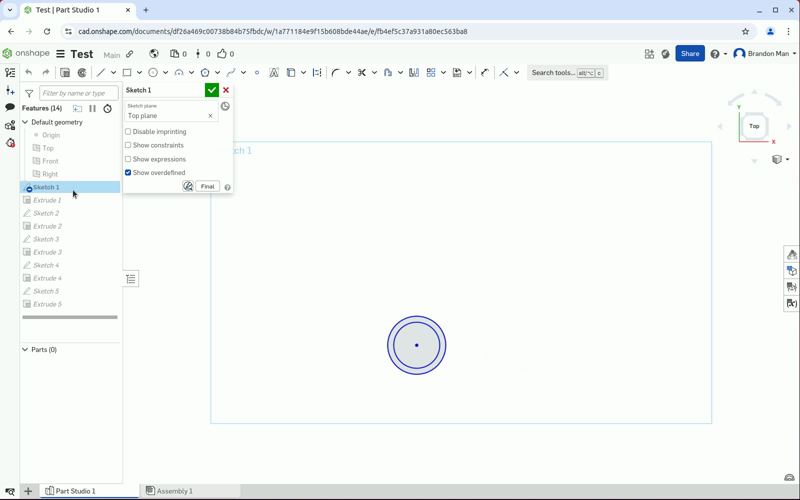
mouse_move(229, 92)
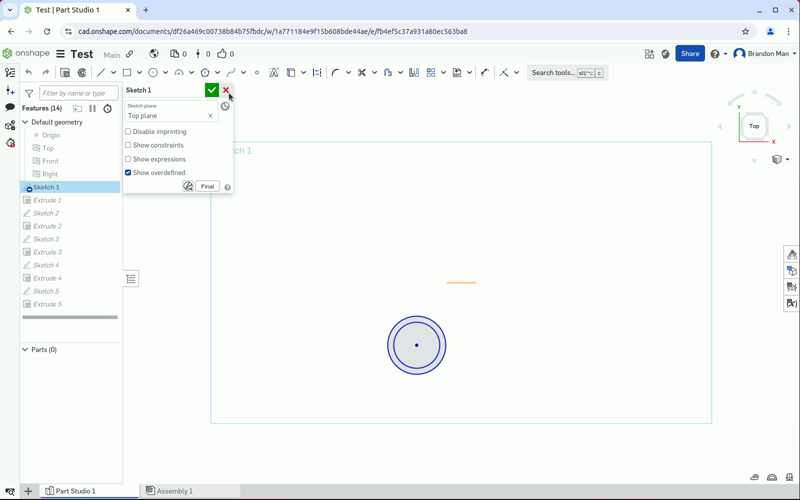
click(229, 92)
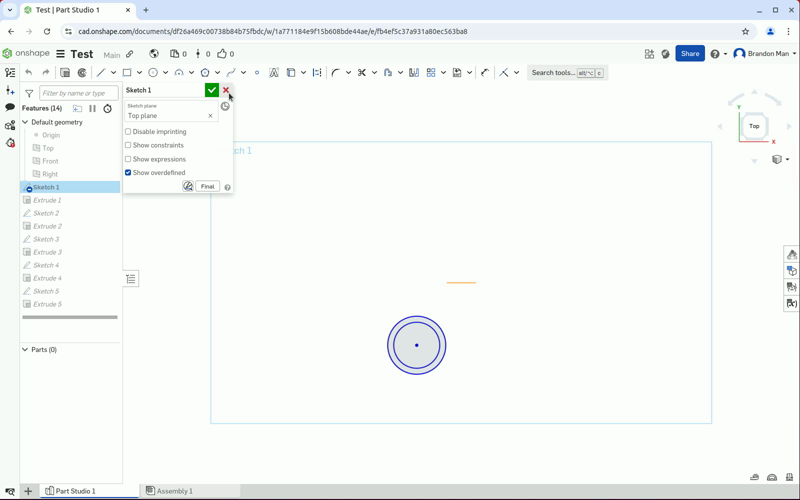
key(shift+s)
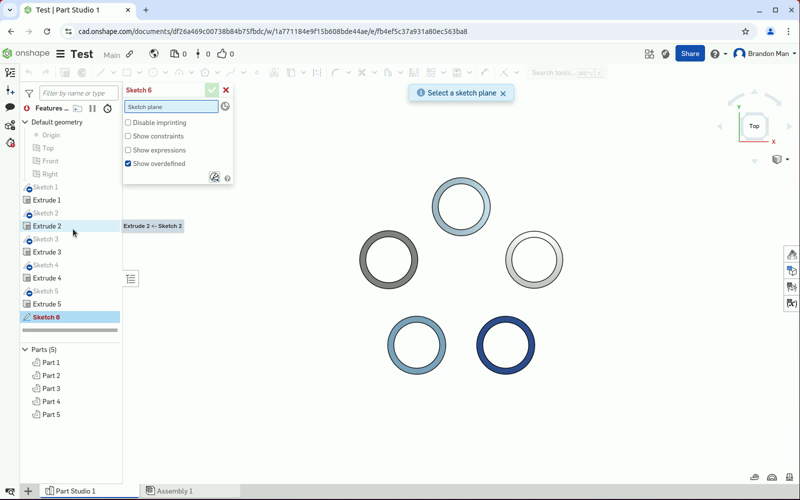
scroll(3)
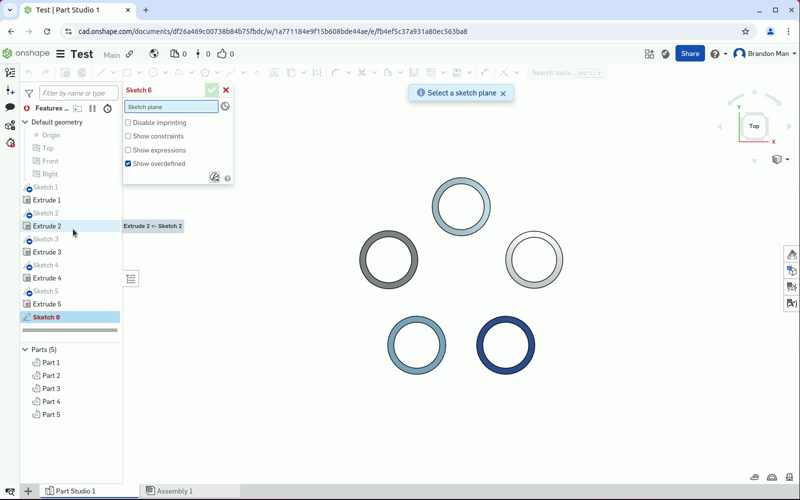
mouse_move(73, 150)
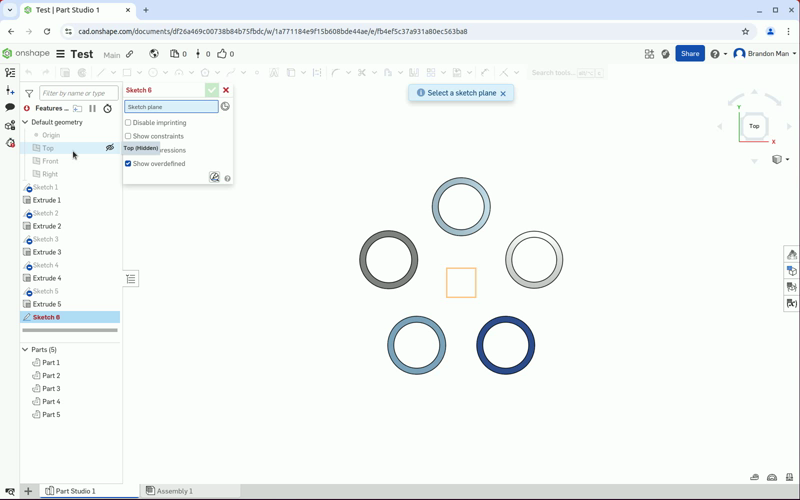
click(73, 150)
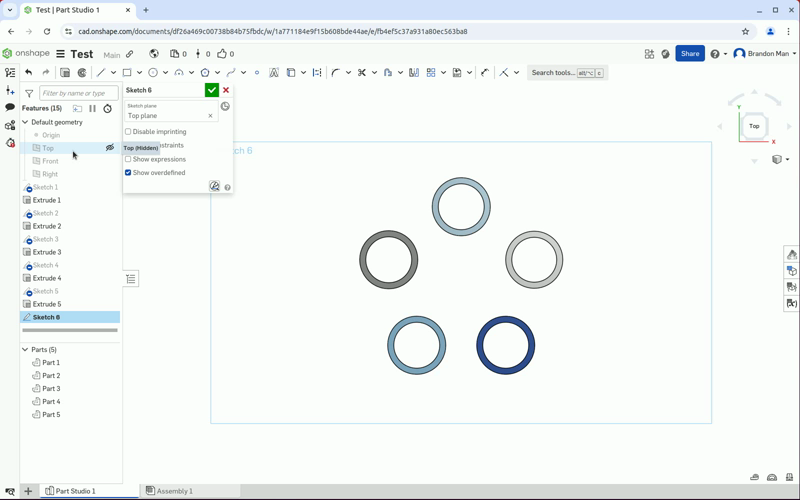
mouse_move(73, 352)
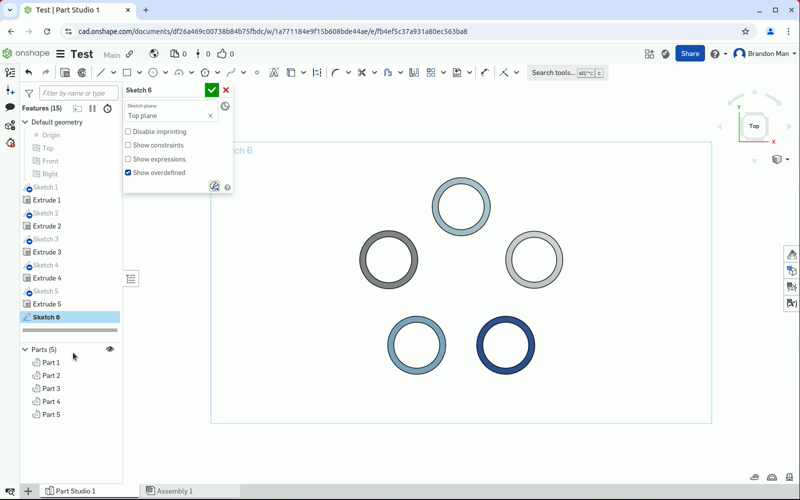
key(y)
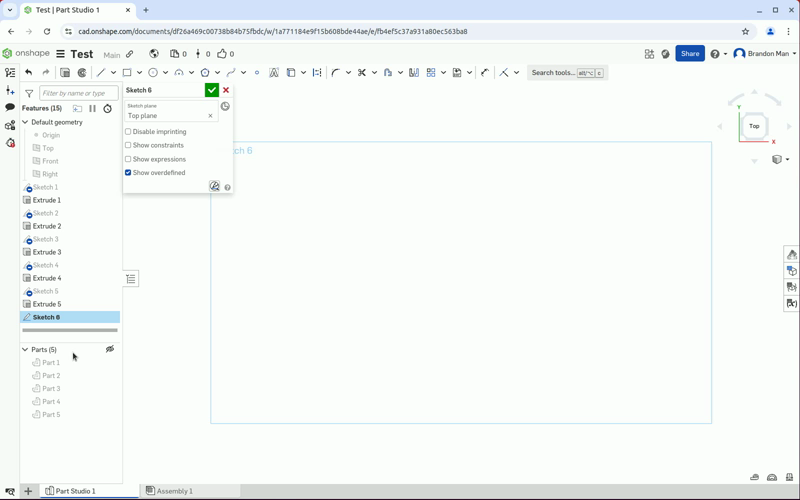
key(c)
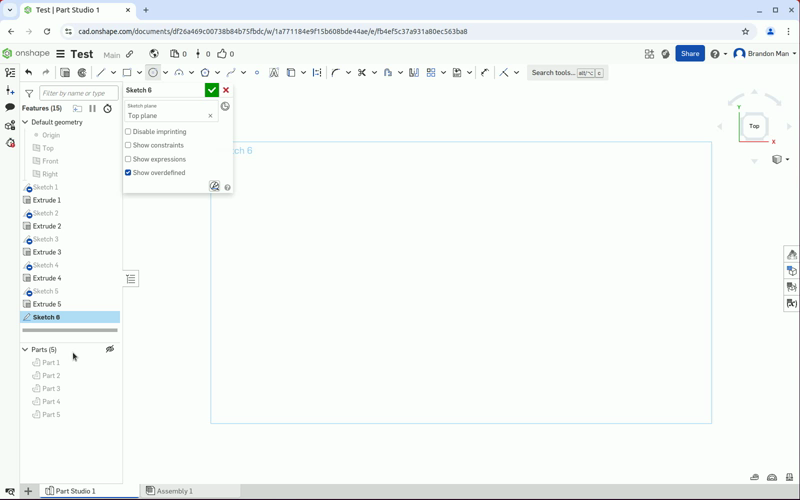
key_down(shift)
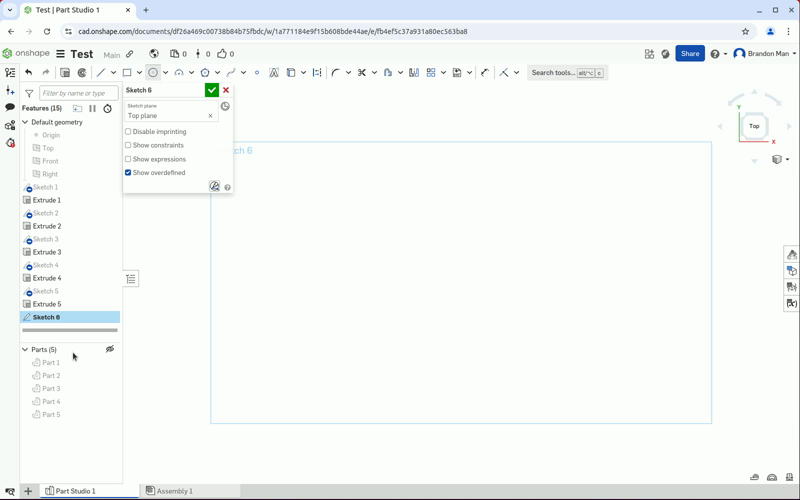
mouse_move(461, 282)
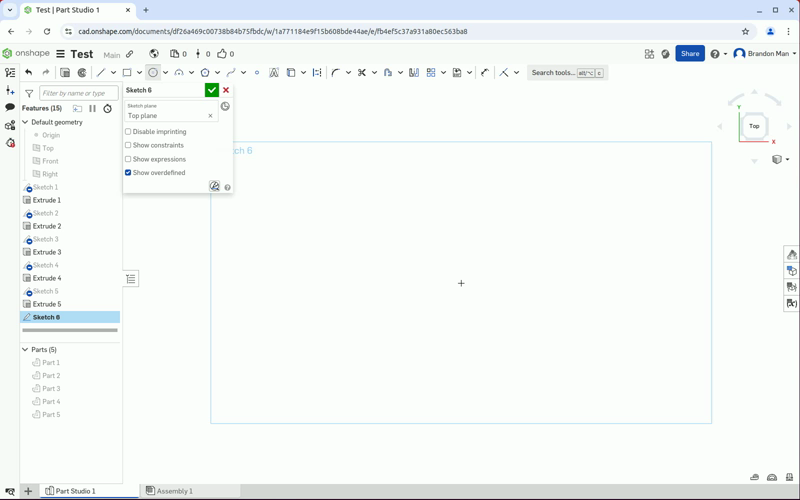
click(461, 282)
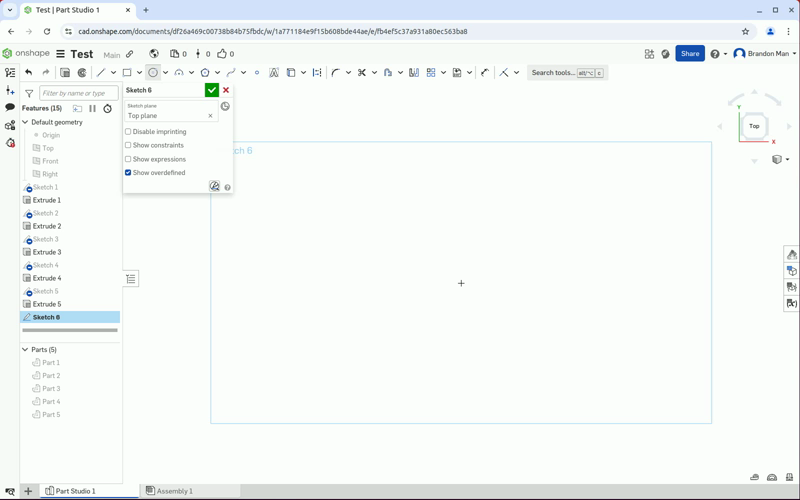
key_up(shift)
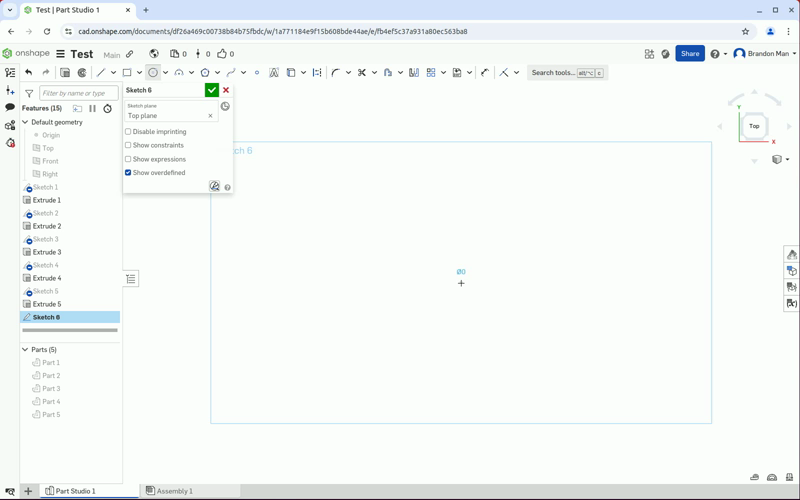
mouse_move(574, 282)
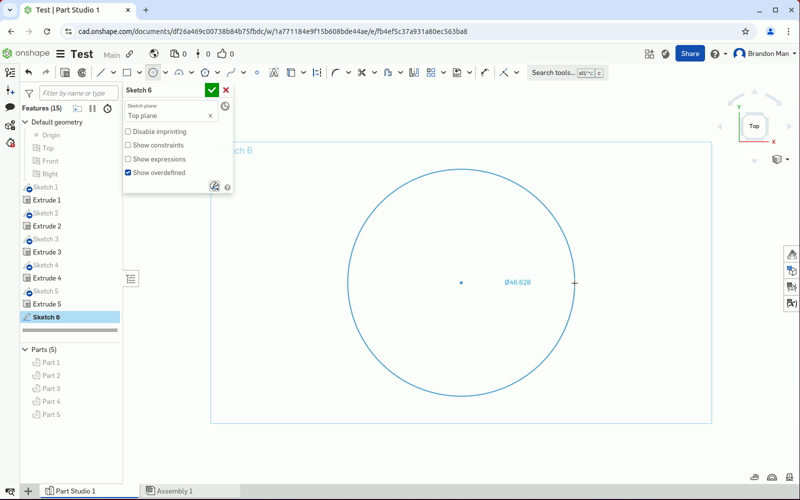
click(574, 282)
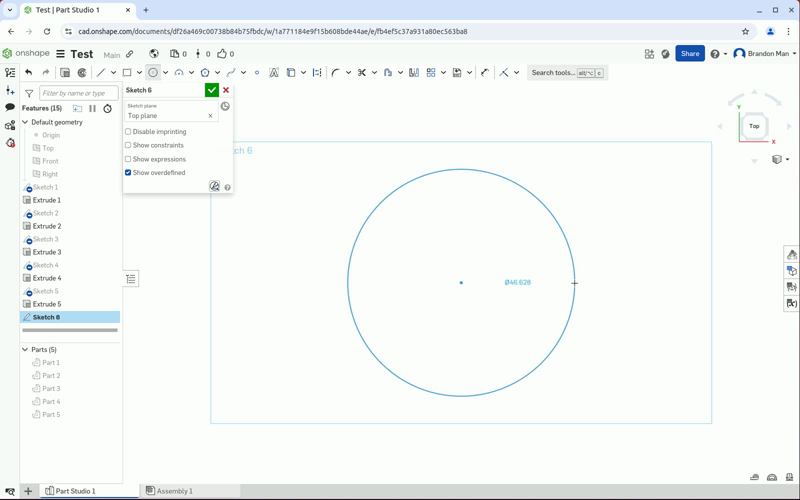
key(esc)
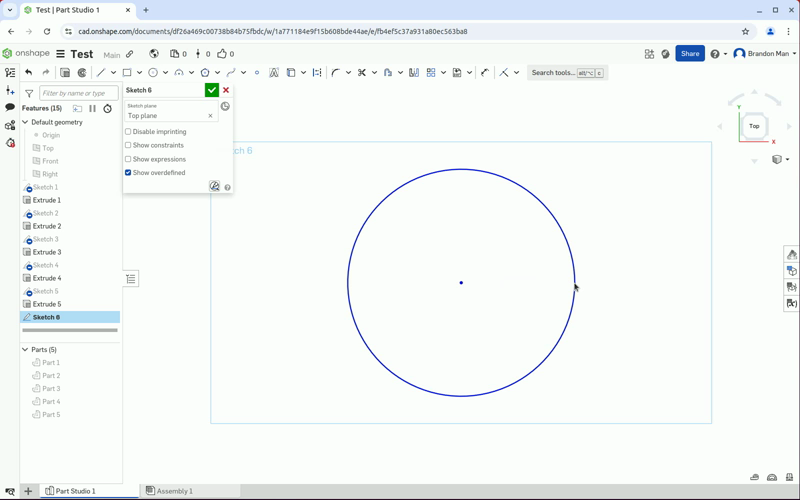
key(c)
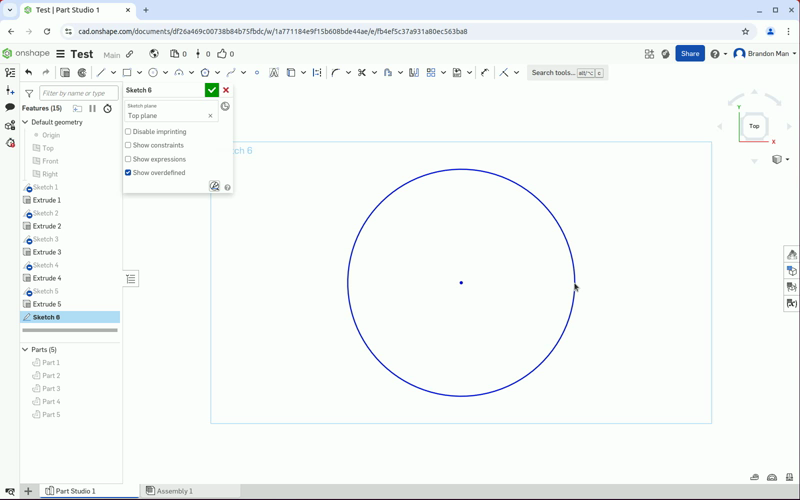
key_down(shift)
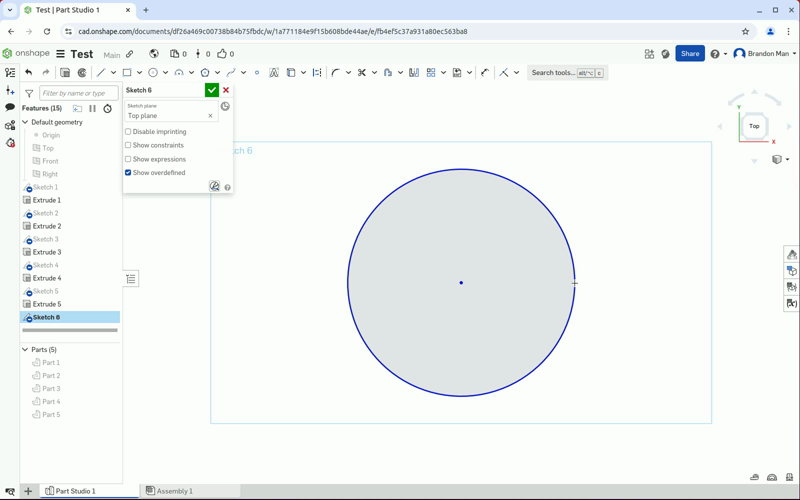
mouse_move(388, 259)
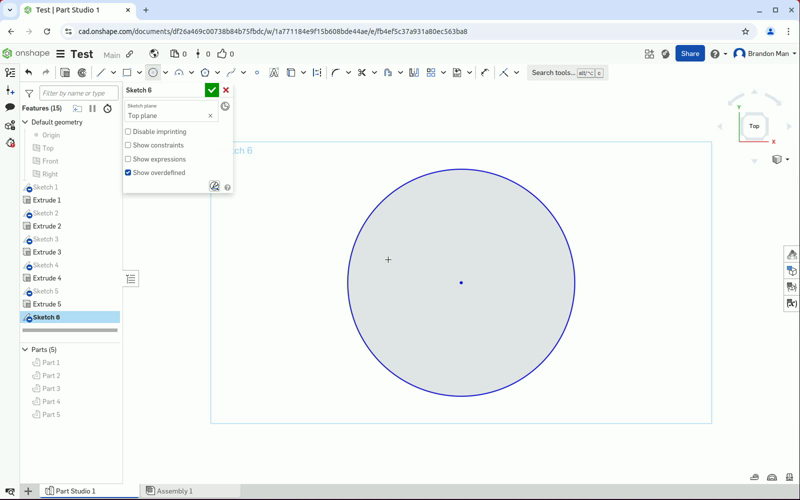
click(388, 259)
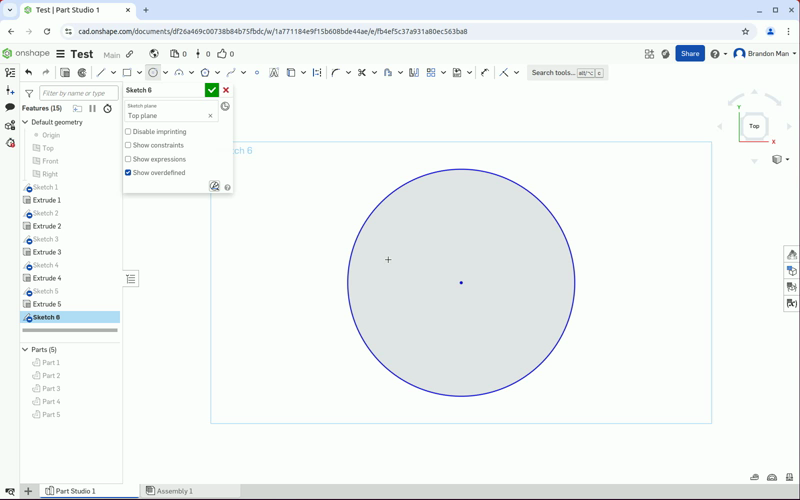
key_up(shift)
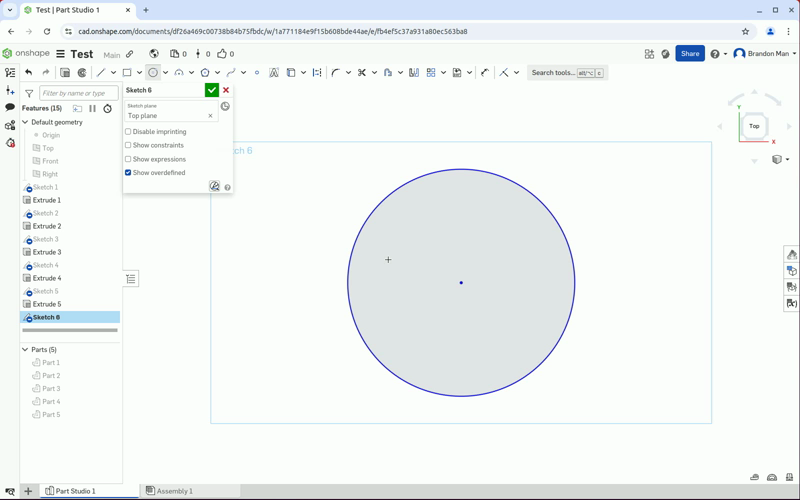
mouse_move(416, 259)
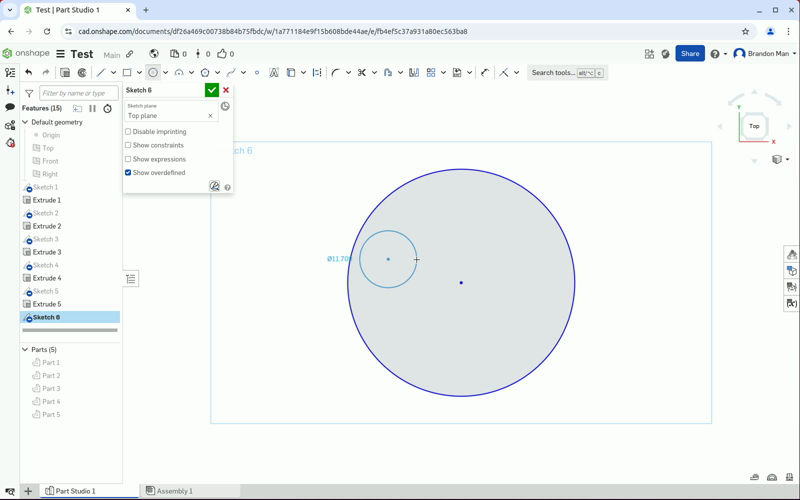
click(416, 259)
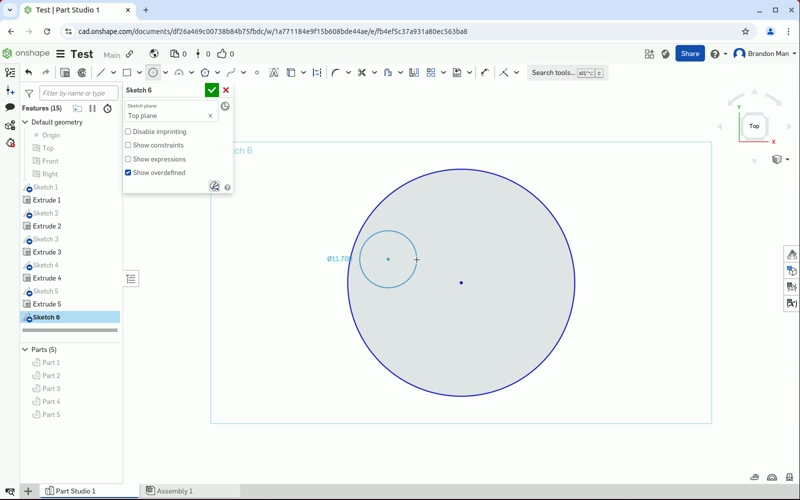
key(esc)
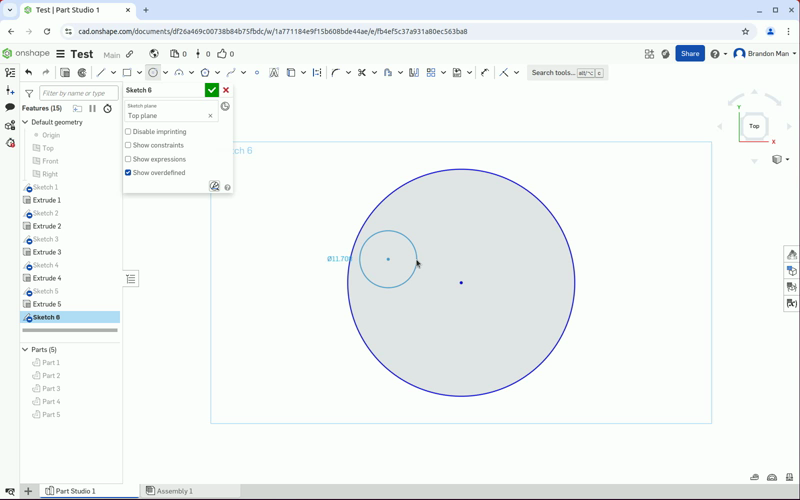
key(c)
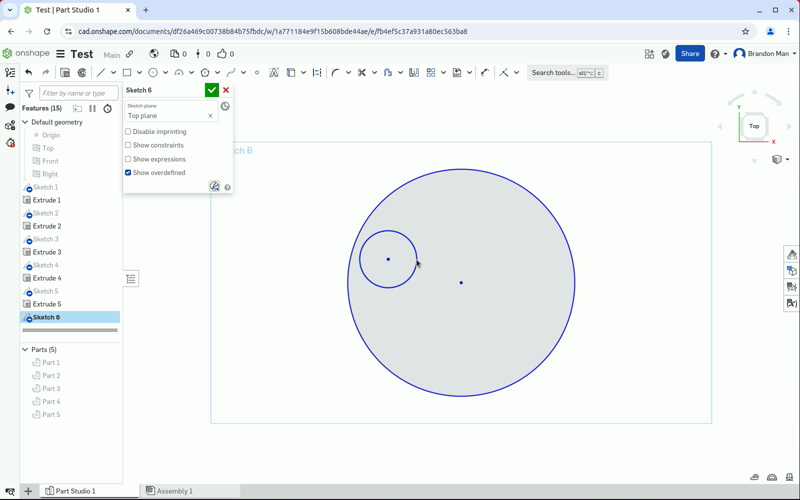
key_down(shift)
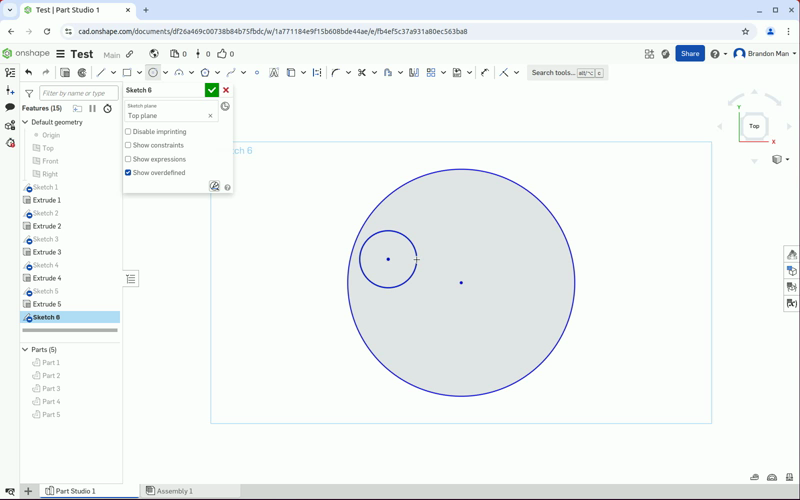
mouse_move(416, 344)
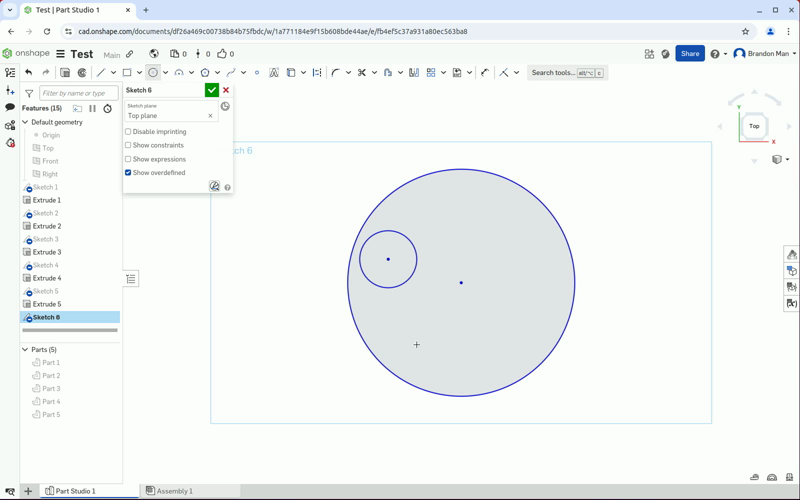
click(416, 344)
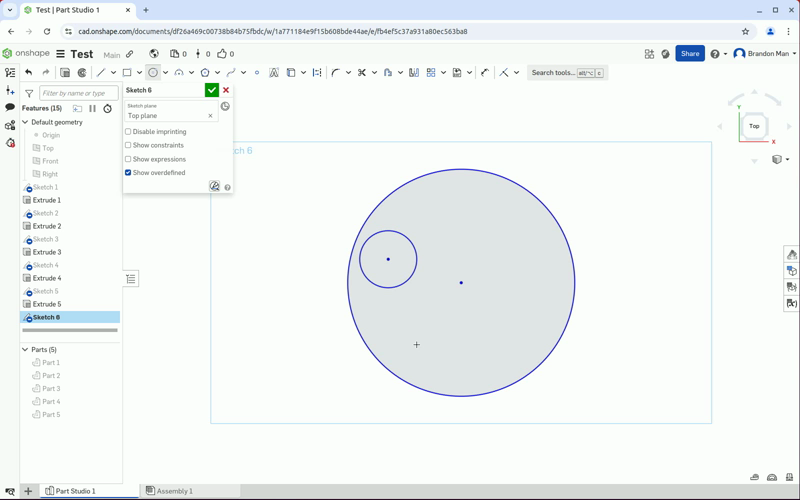
key_up(shift)
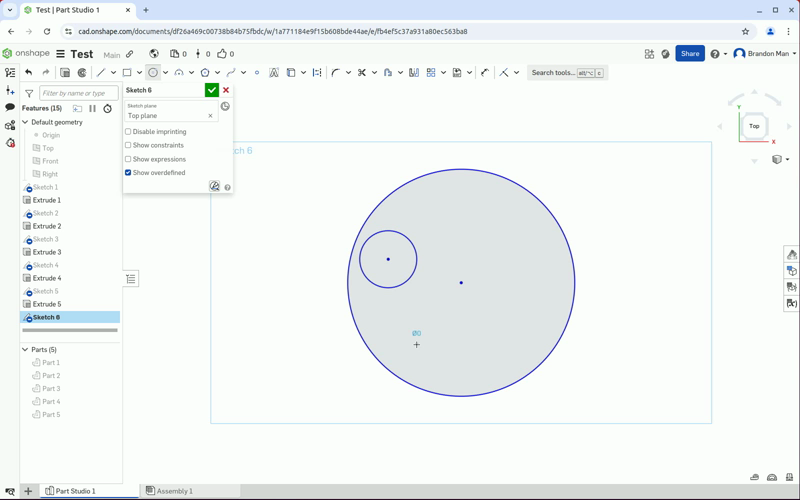
mouse_move(444, 344)
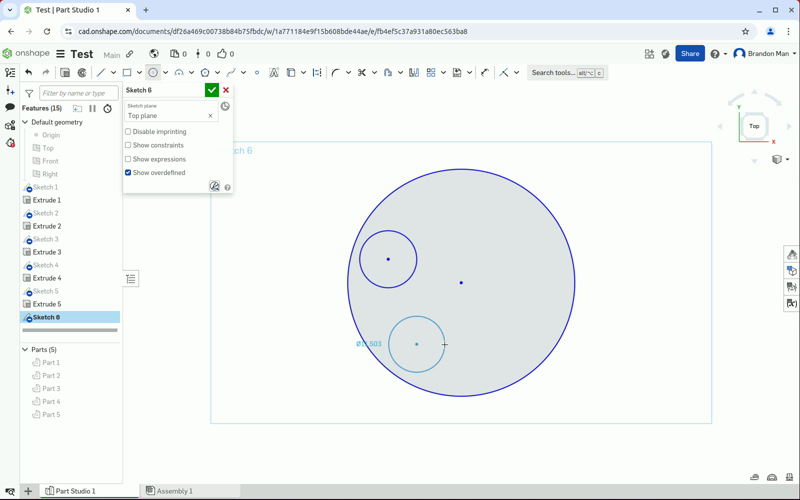
click(444, 344)
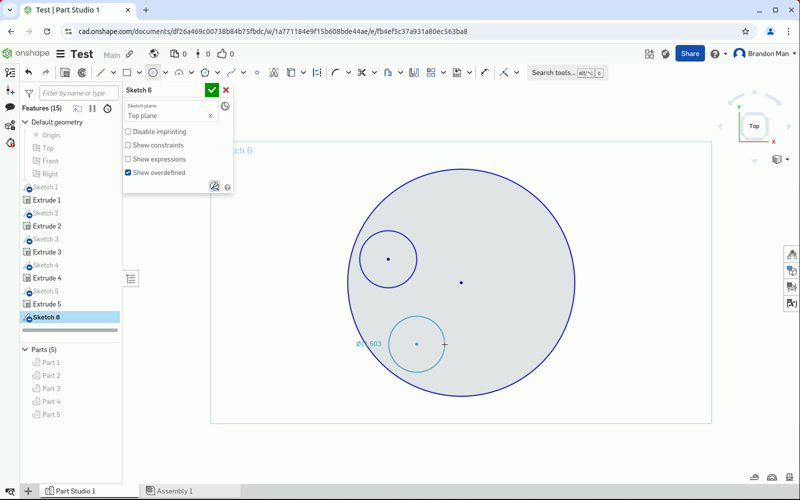
key(esc)
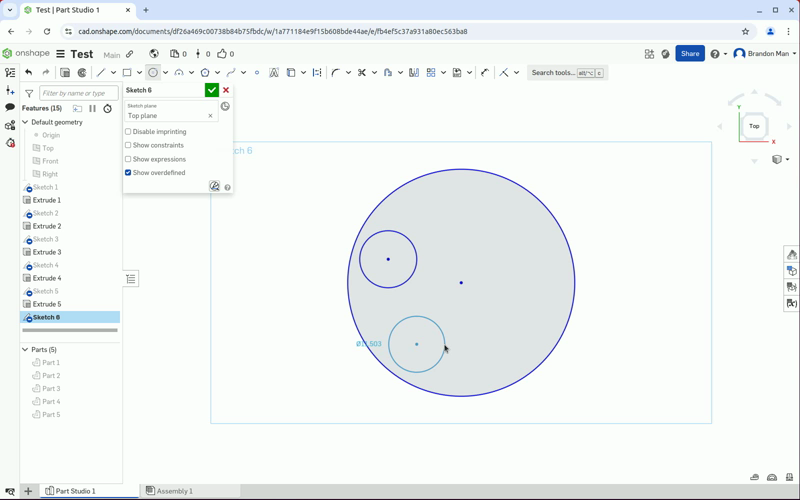
key(c)
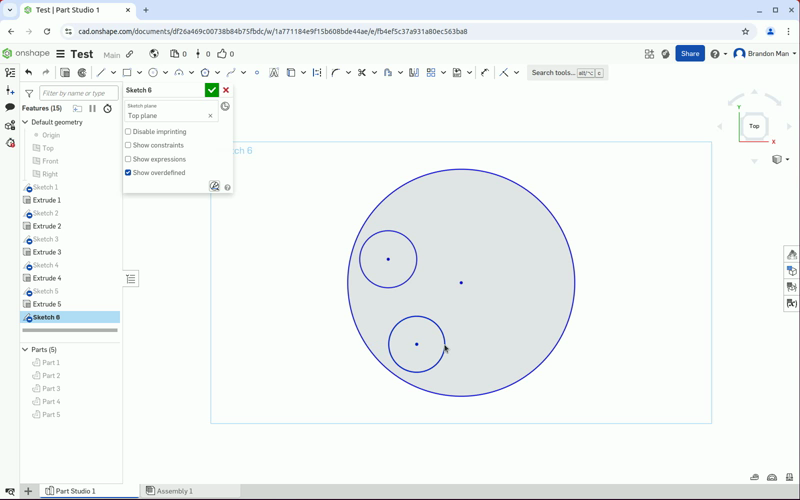
key_down(shift)
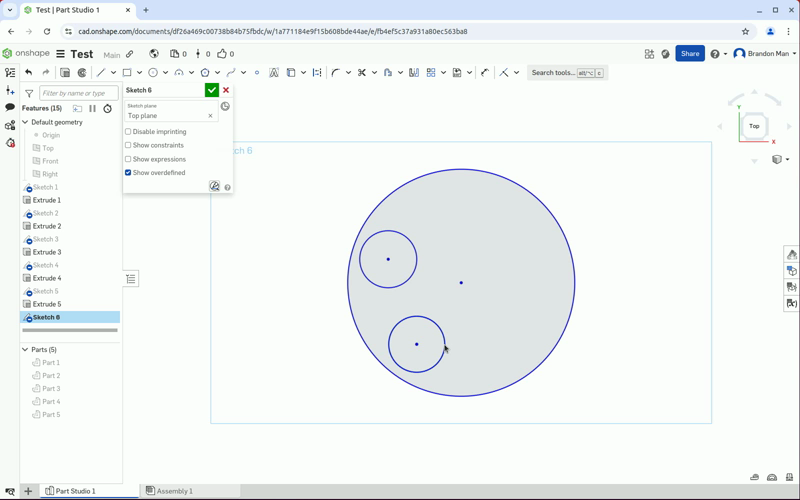
mouse_move(461, 207)
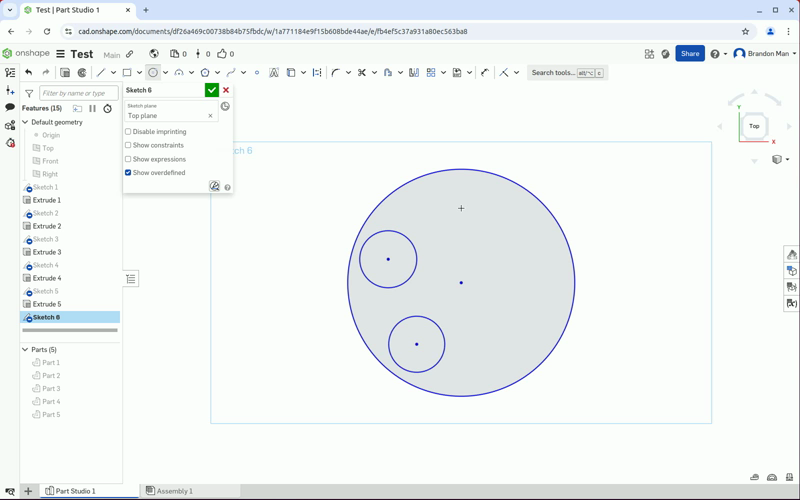
click(461, 207)
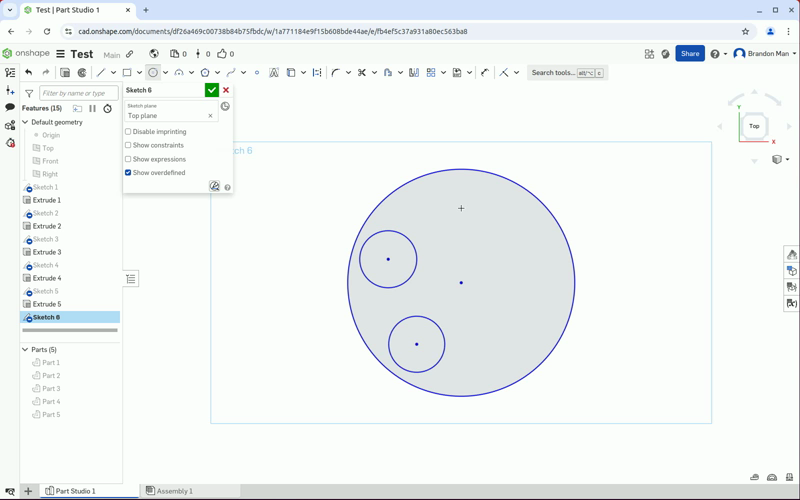
key_up(shift)
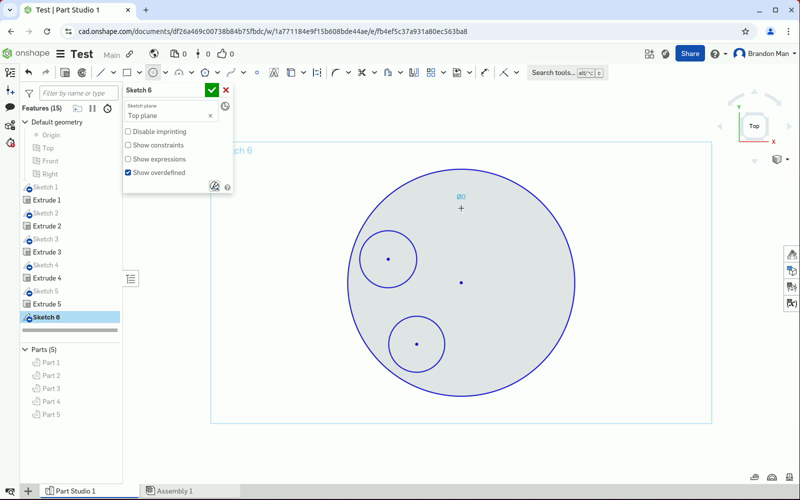
mouse_move(489, 207)
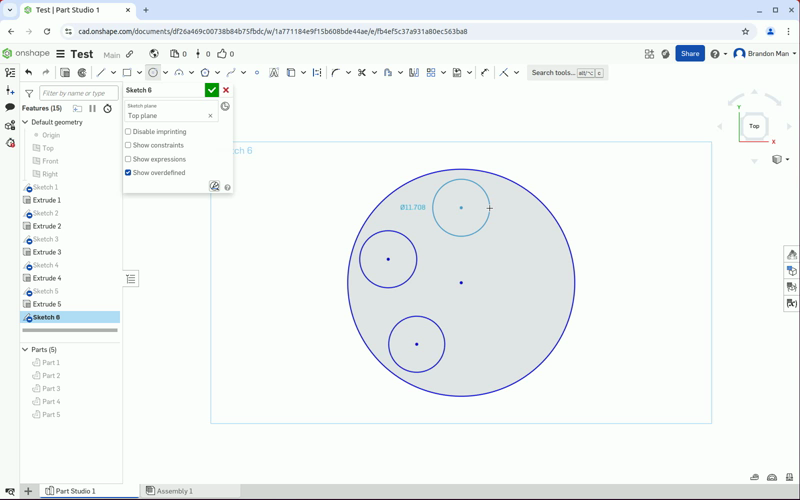
click(489, 207)
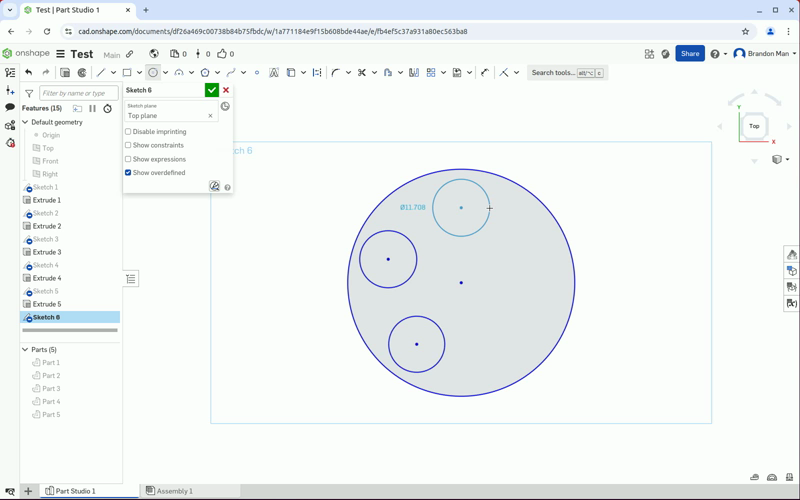
key(esc)
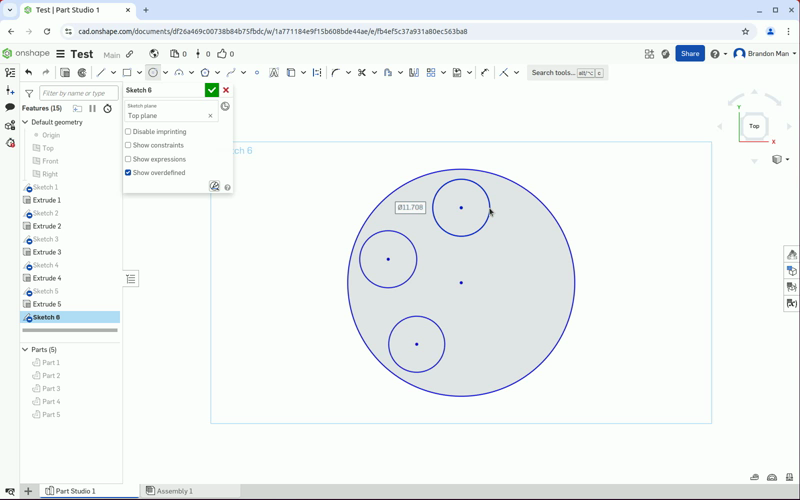
key(c)
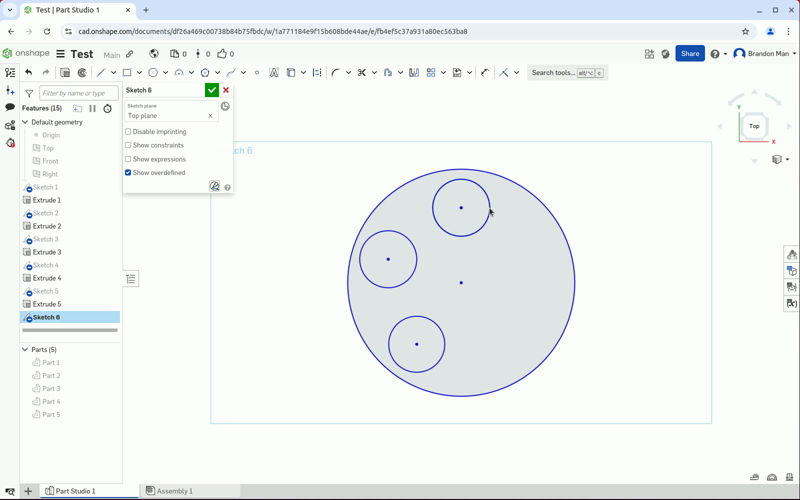
key_down(shift)
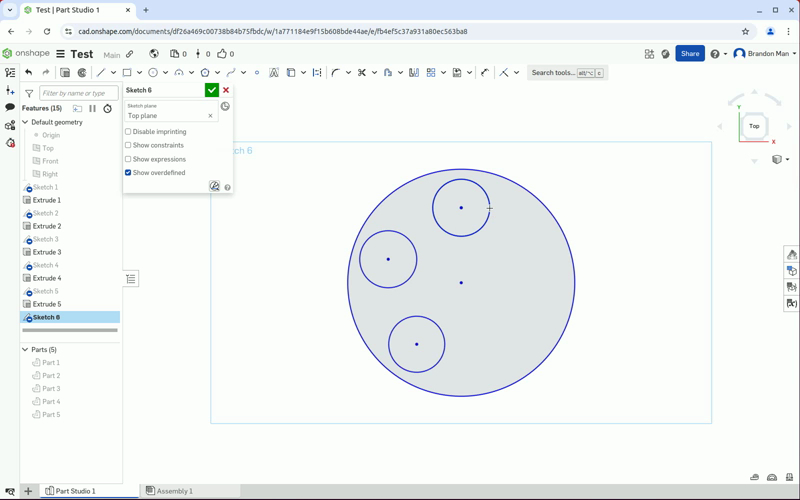
mouse_move(503, 344)
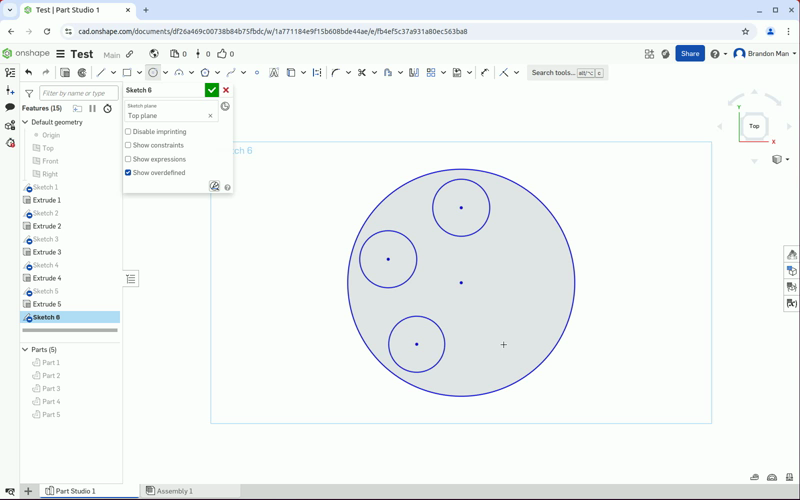
click(503, 344)
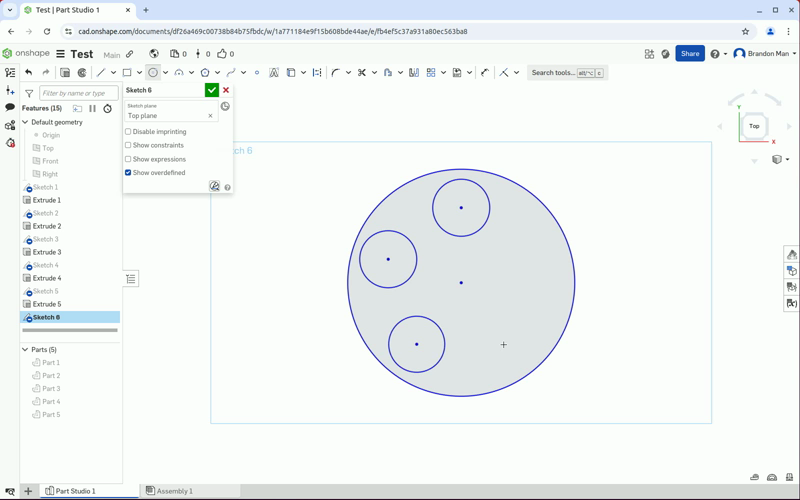
key_up(shift)
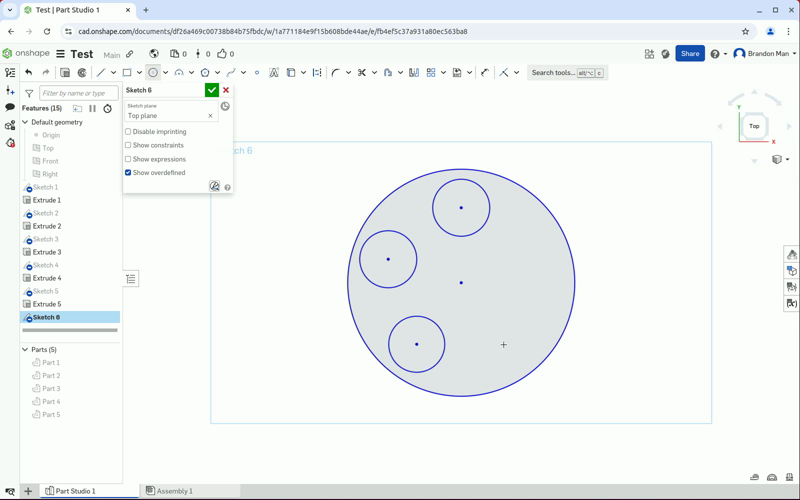
mouse_move(531, 344)
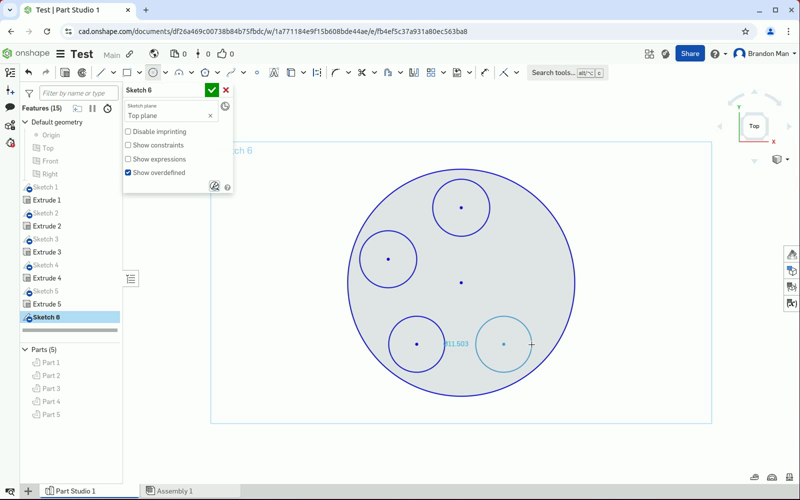
click(531, 344)
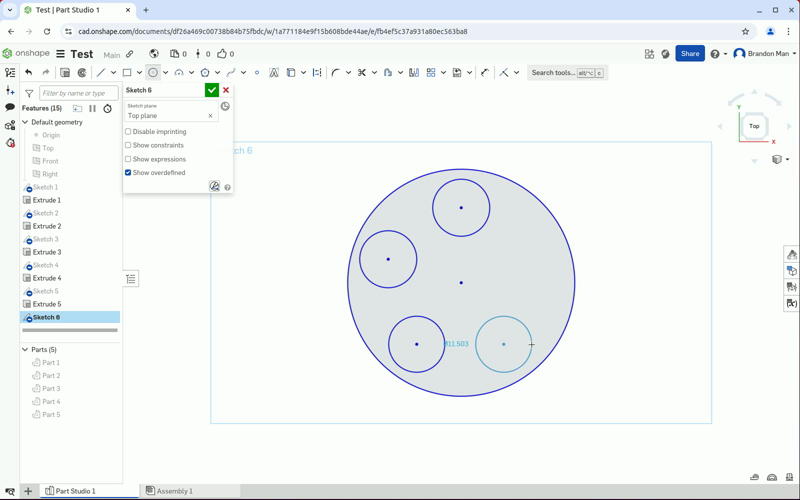
key(esc)
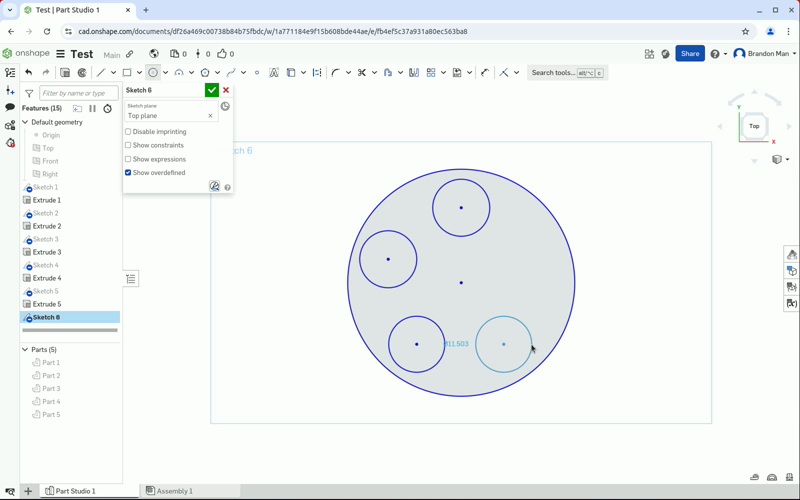
key(c)
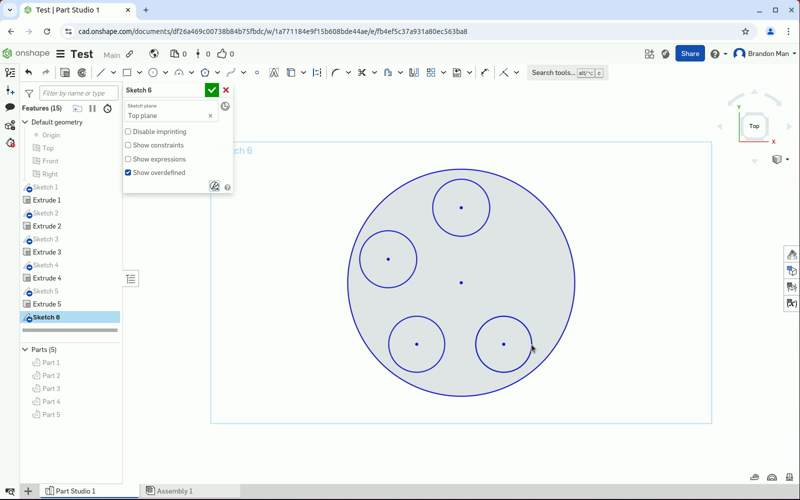
key_down(shift)
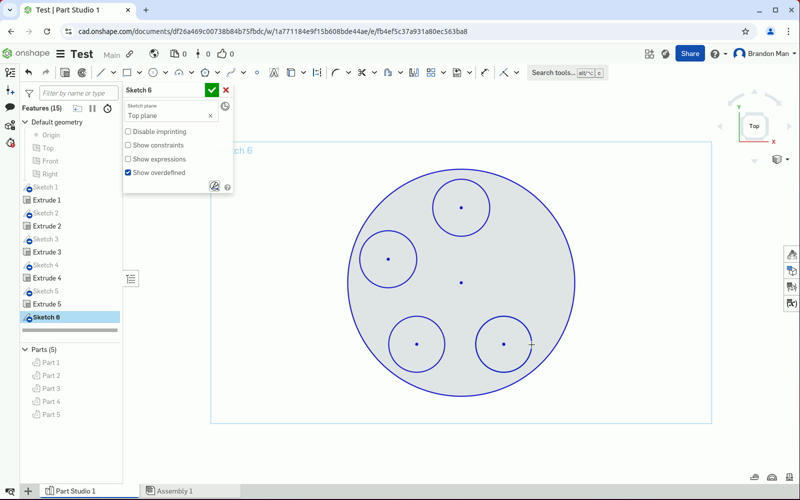
mouse_move(532, 259)
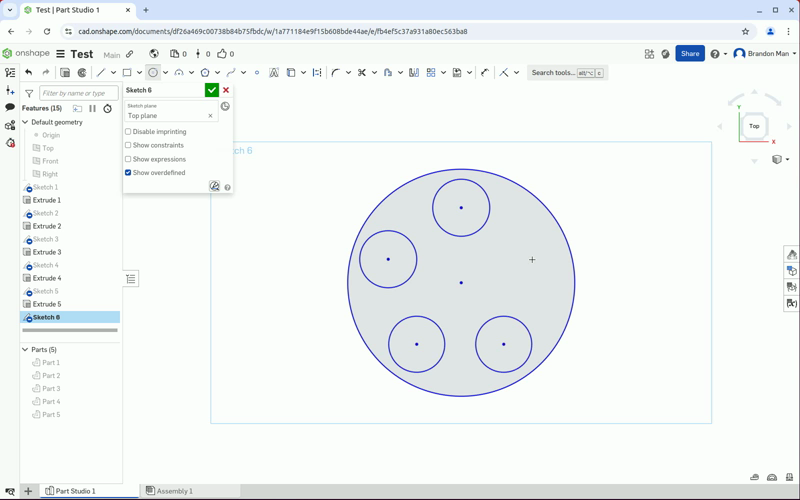
click(532, 259)
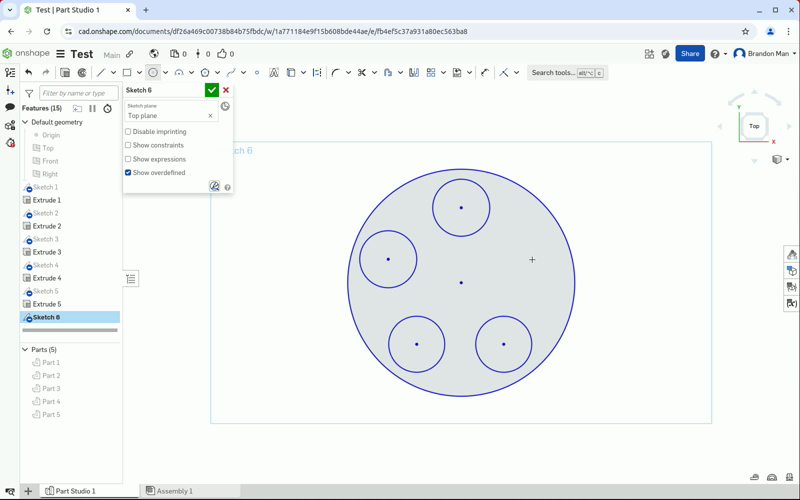
key_up(shift)
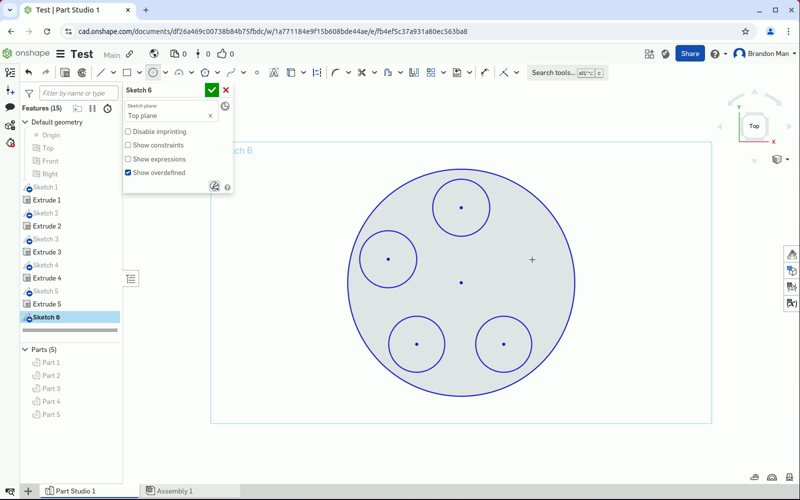
mouse_move(560, 259)
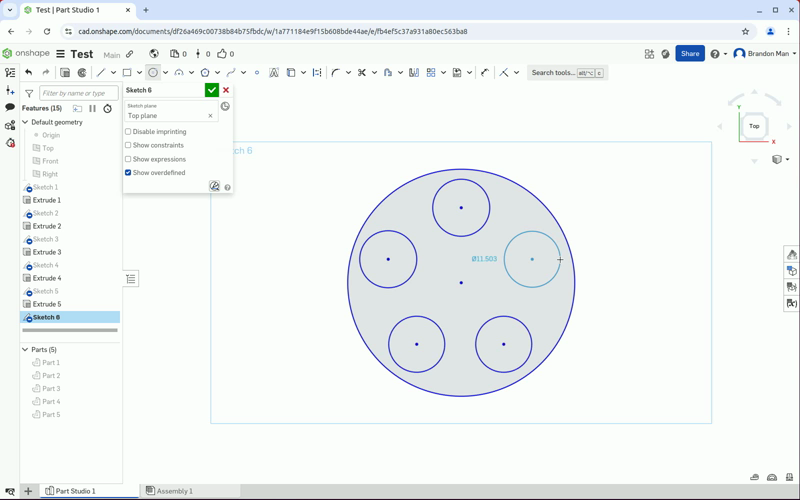
click(560, 259)
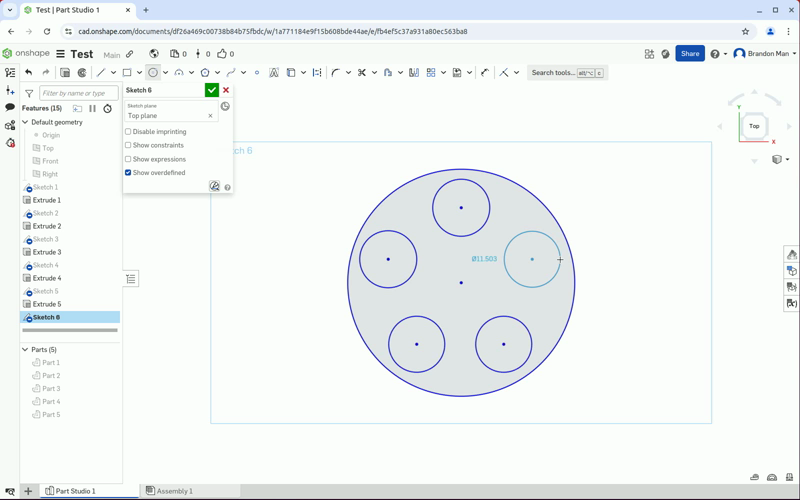
key(esc)
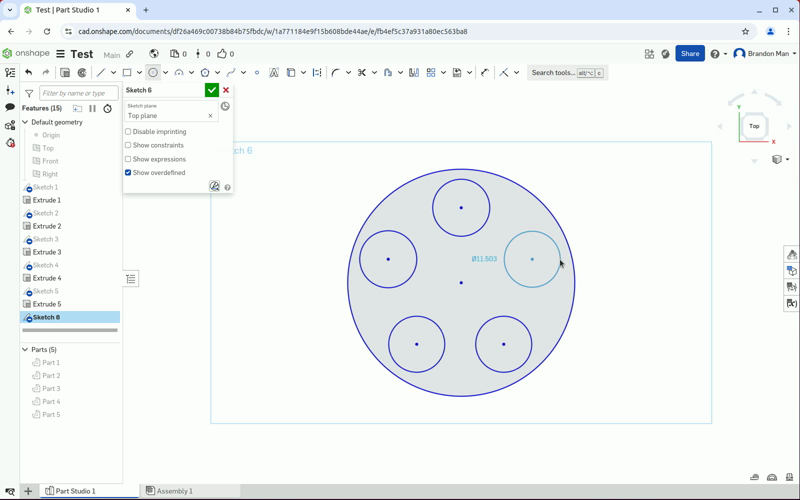
mouse_move(449, 259)
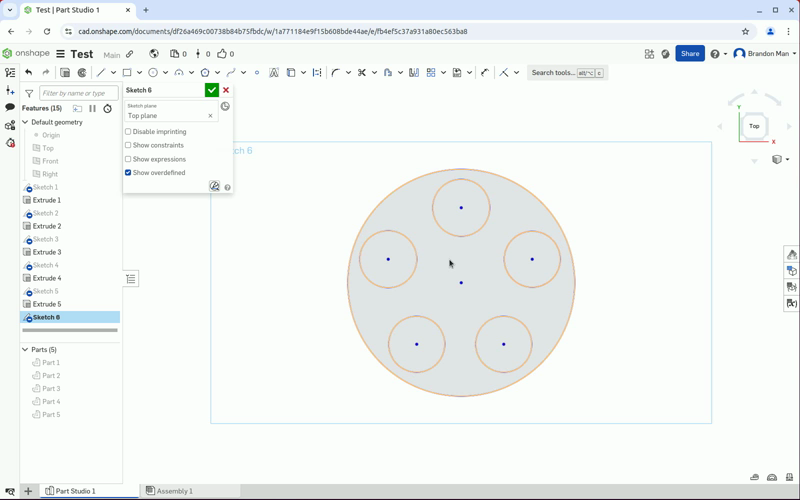
click(449, 259)
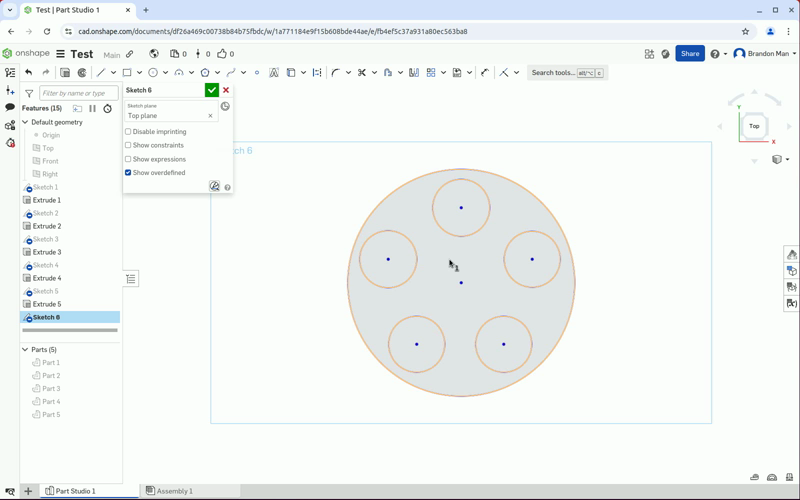
mouse_move(73, 352)
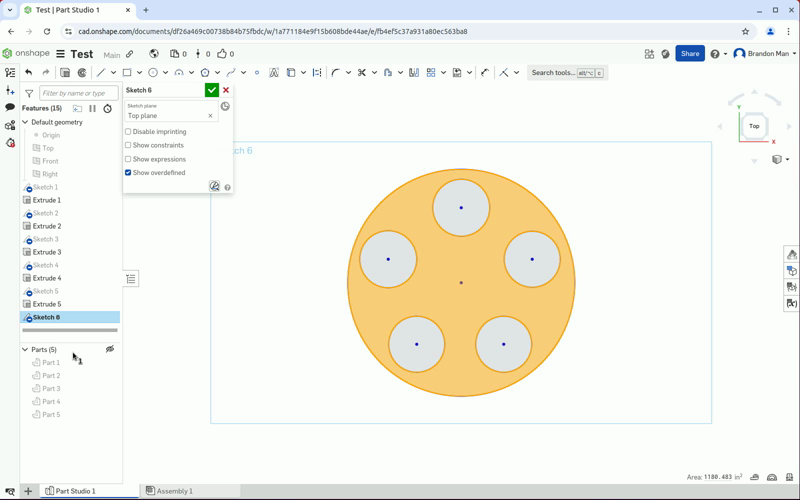
key(shift+y)
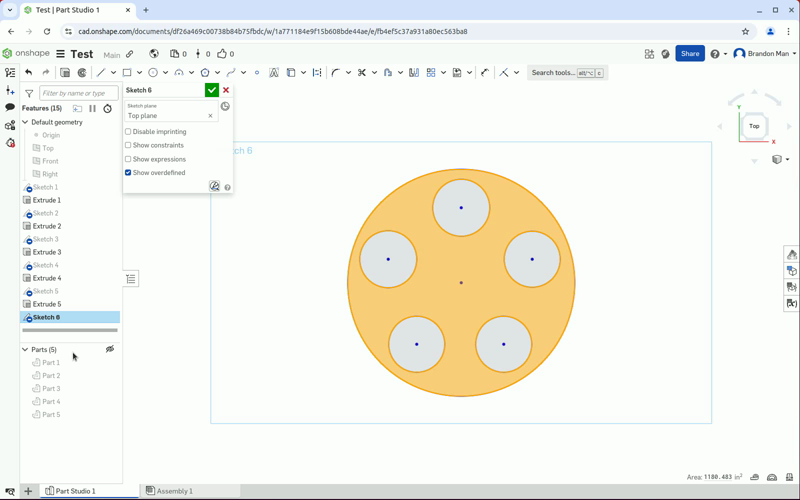
key(shift+e)
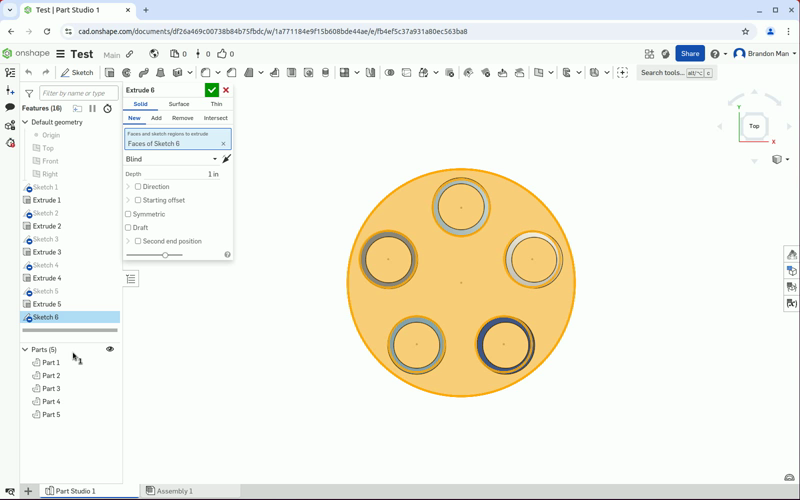
mouse_move(143, 106)
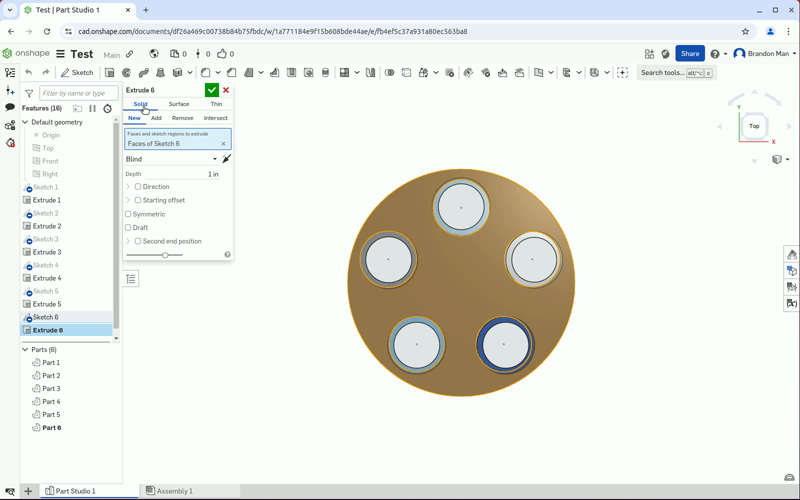
click(143, 106)
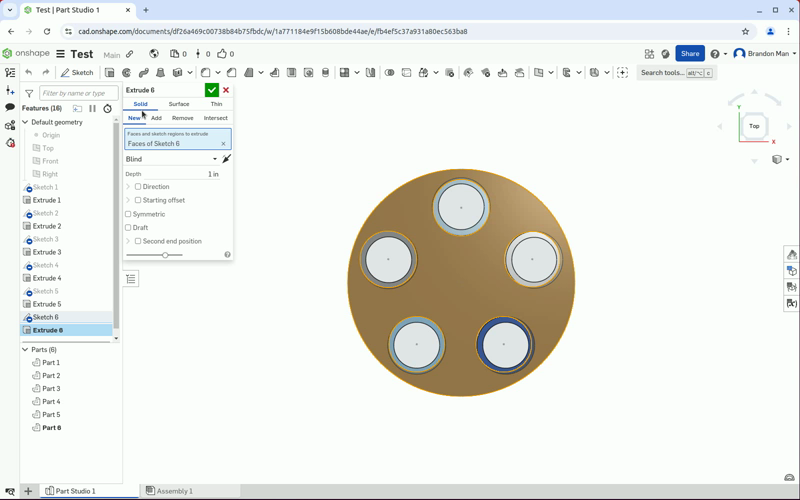
mouse_move(137, 120)
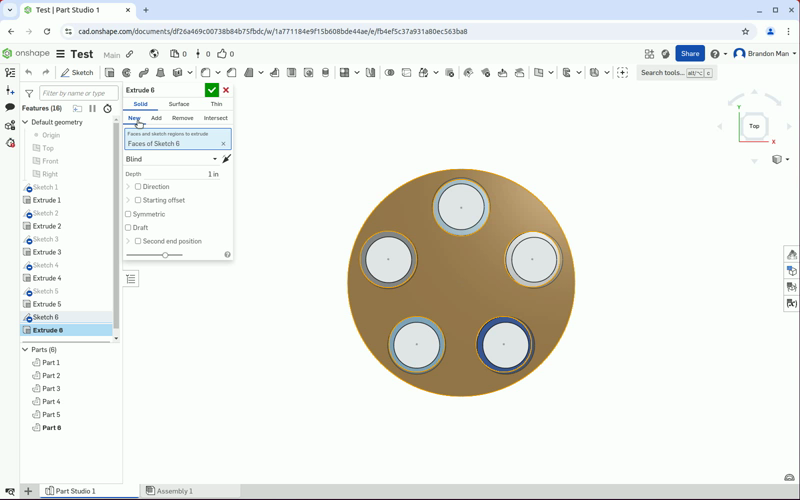
click(137, 120)
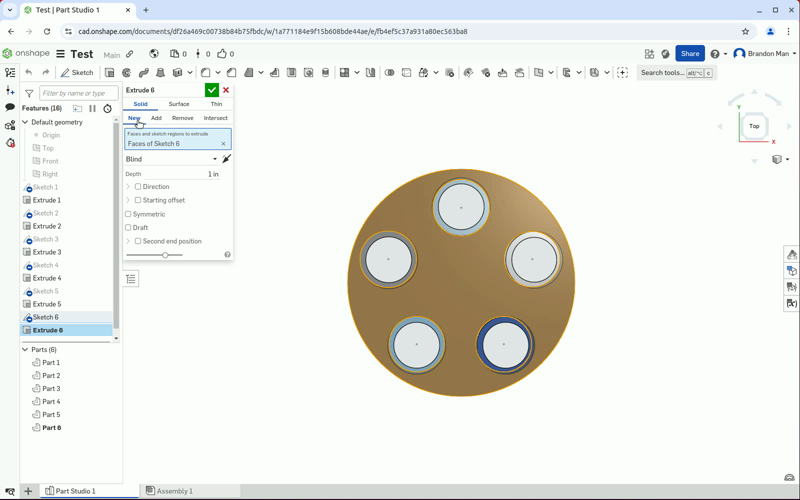
key(tab, 4)
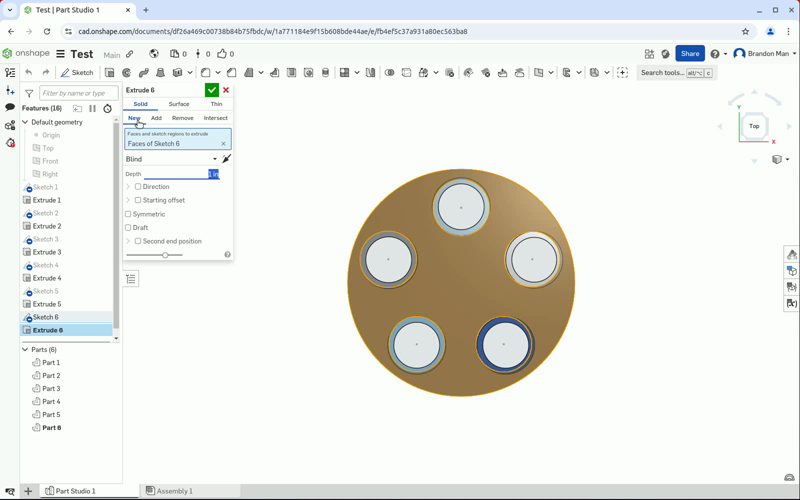
text(6.981)
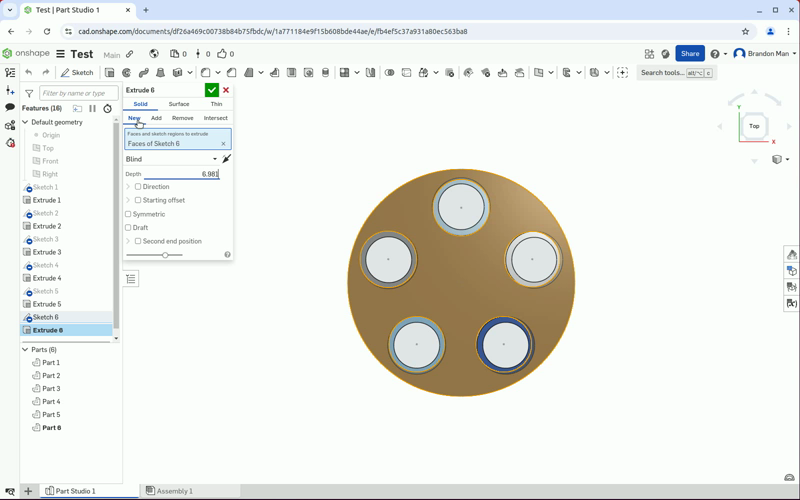
key(enter)
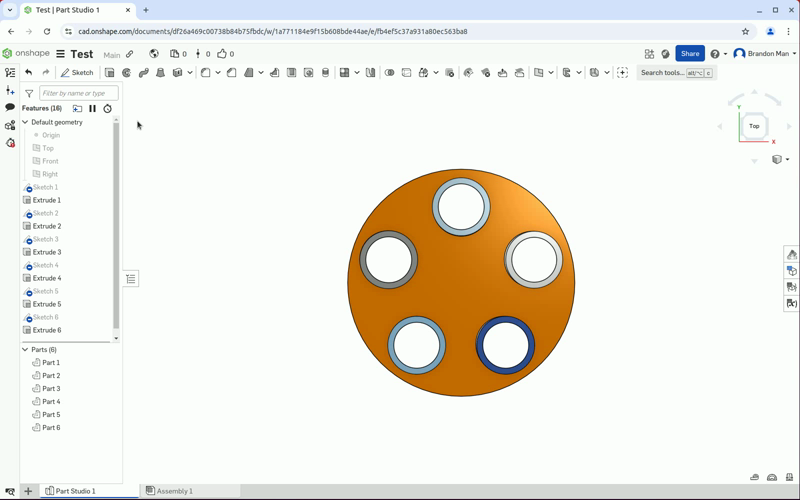
key(shift+h)
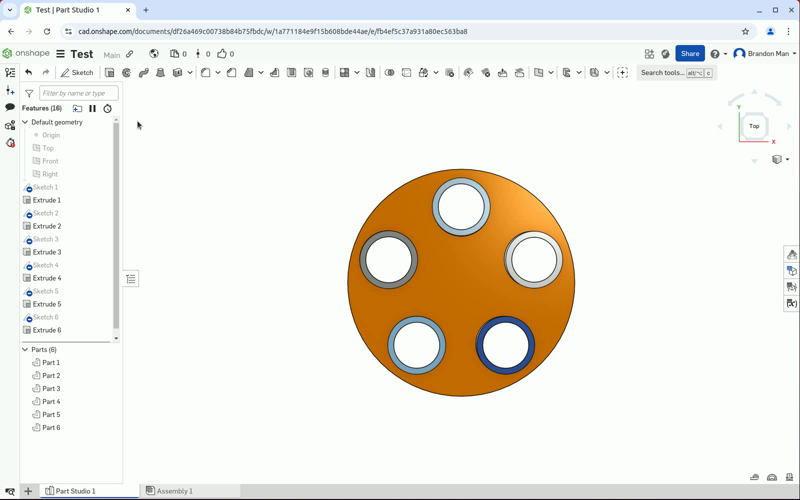
key(shift+h)
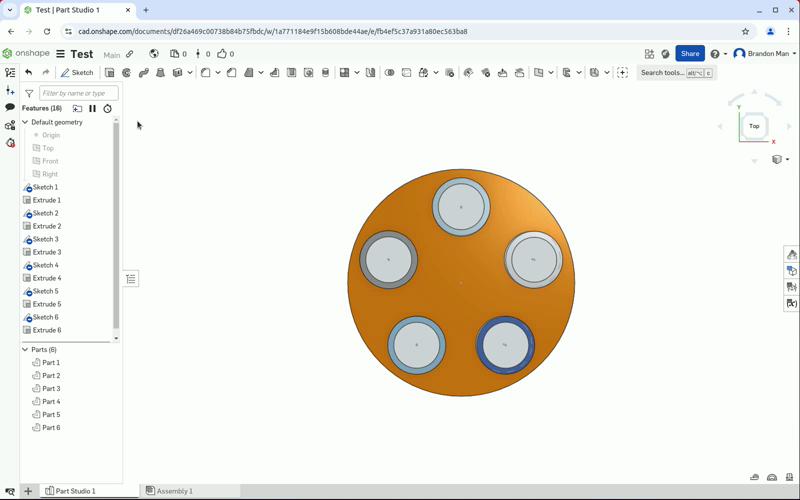
key(shift+7)
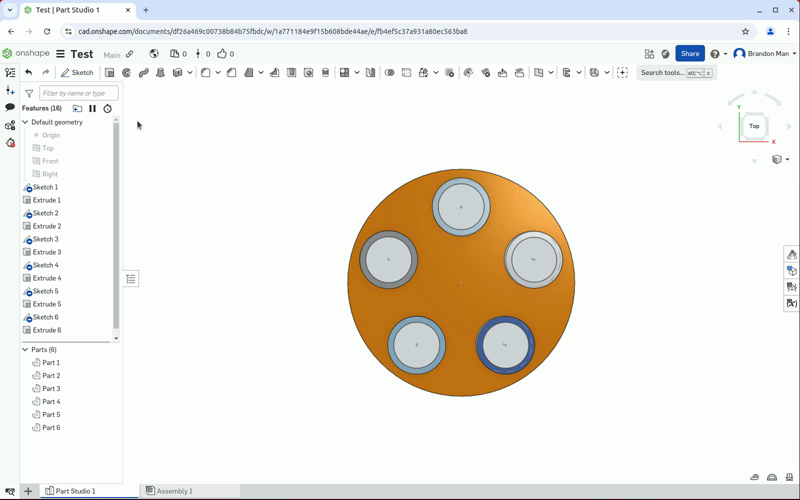
key(up, 3)
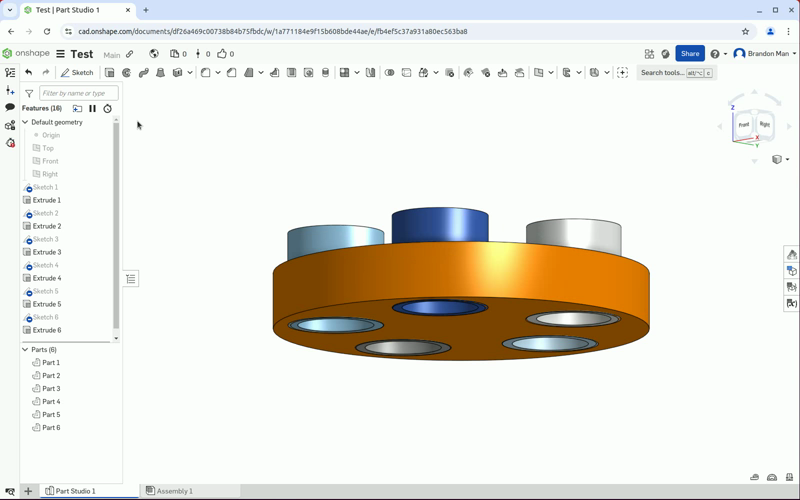
key(left, 3)
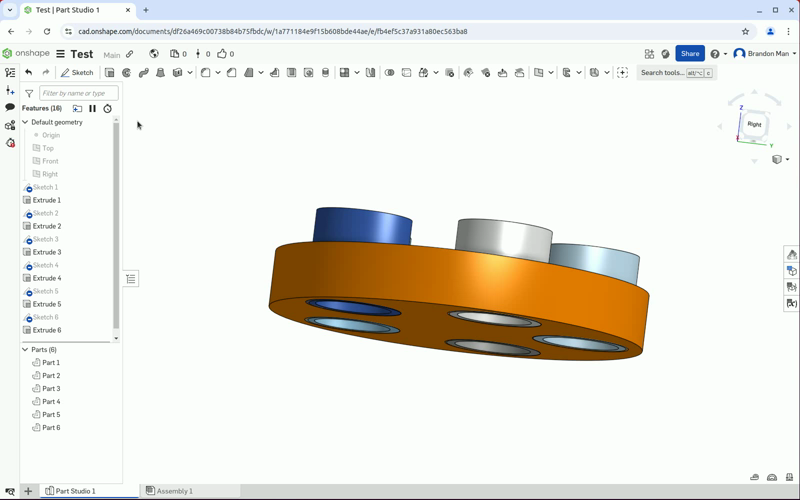
key(right, 3)
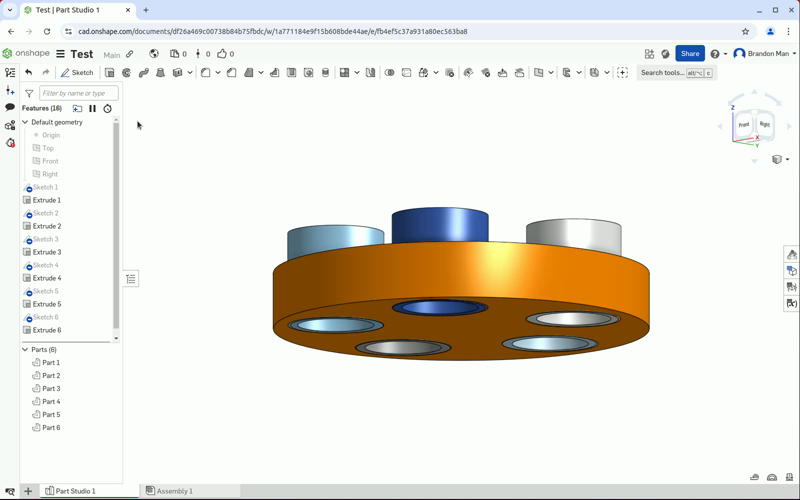
key(down, 3)
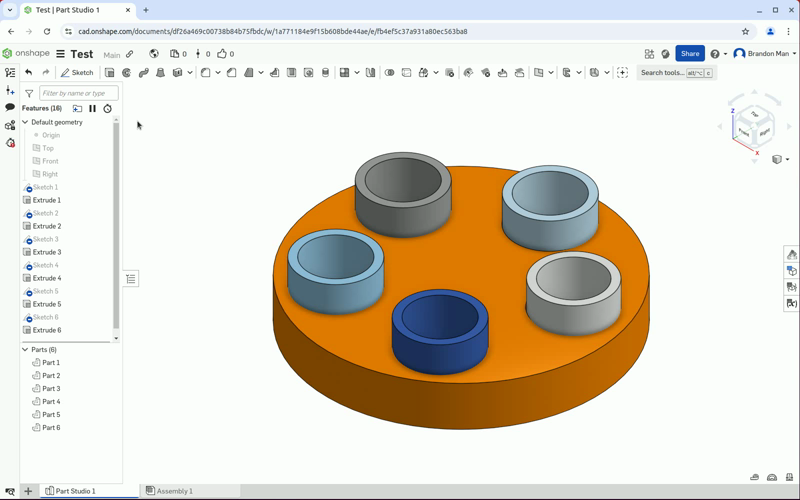
mouse_move(69, 189)
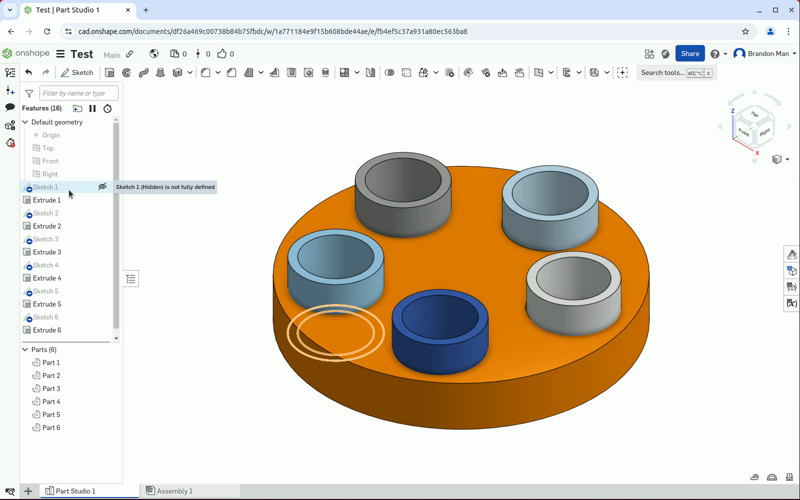
click(69, 189)